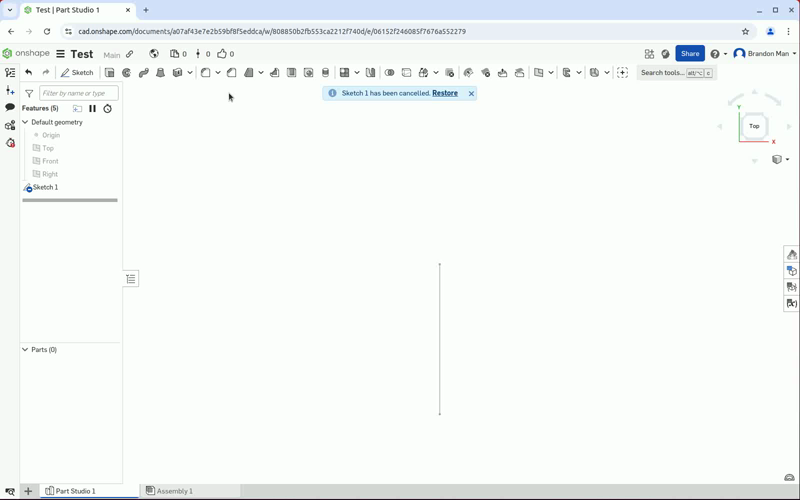
key(shift+h)
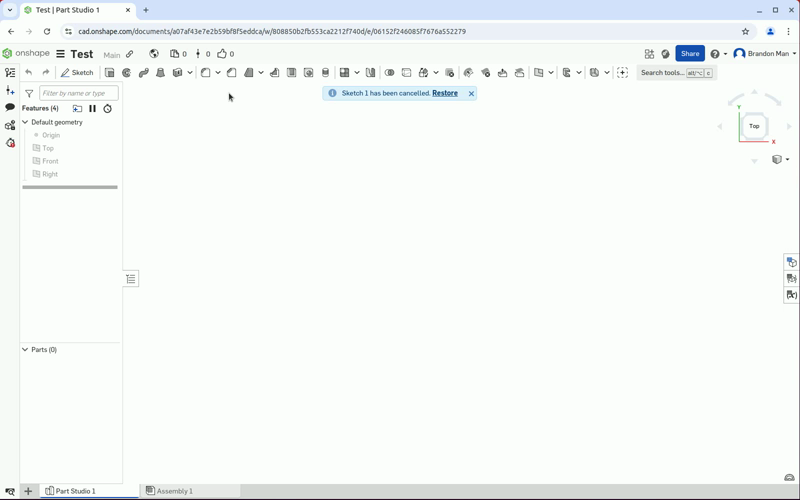
mouse_move(73, 352)
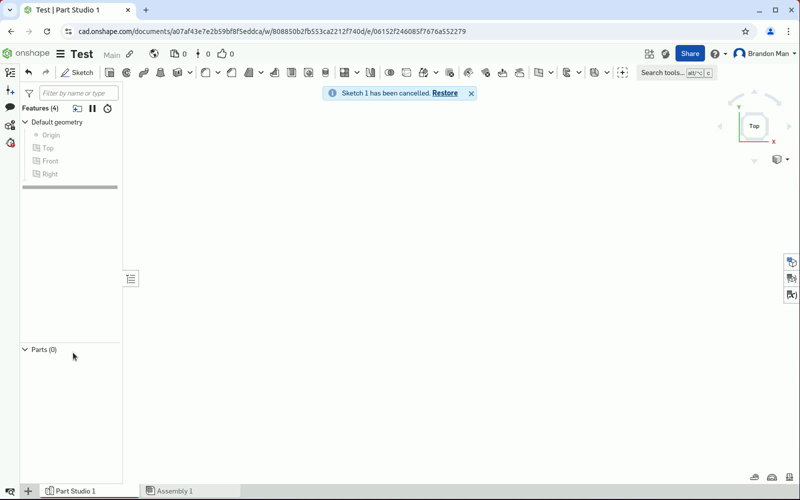
key(y)
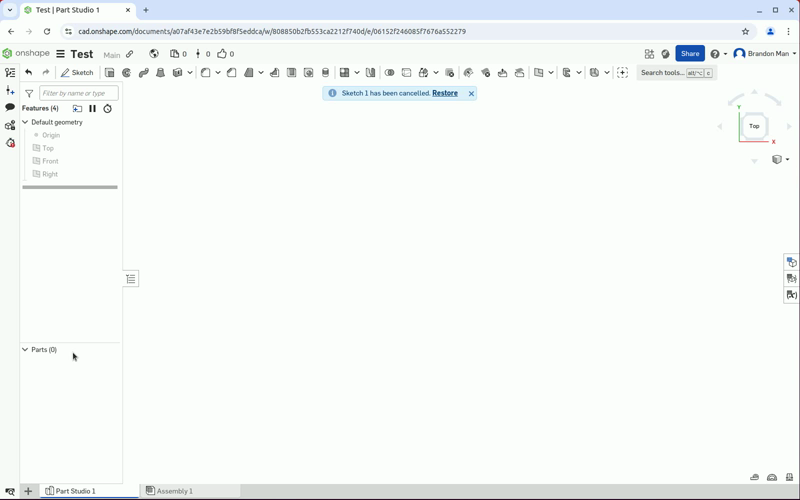
key(shift+p)
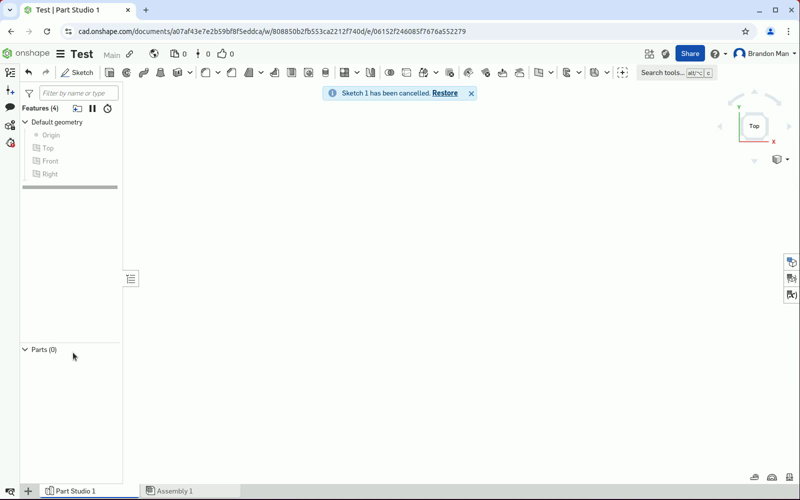
key(space)
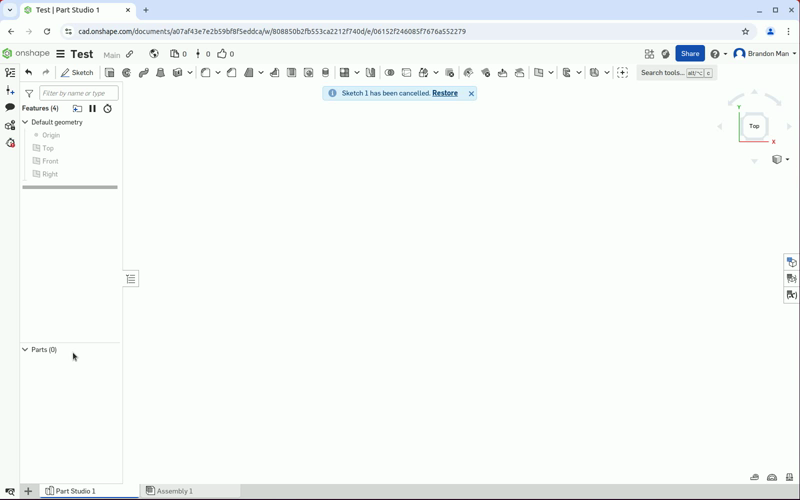
key_down(shift)
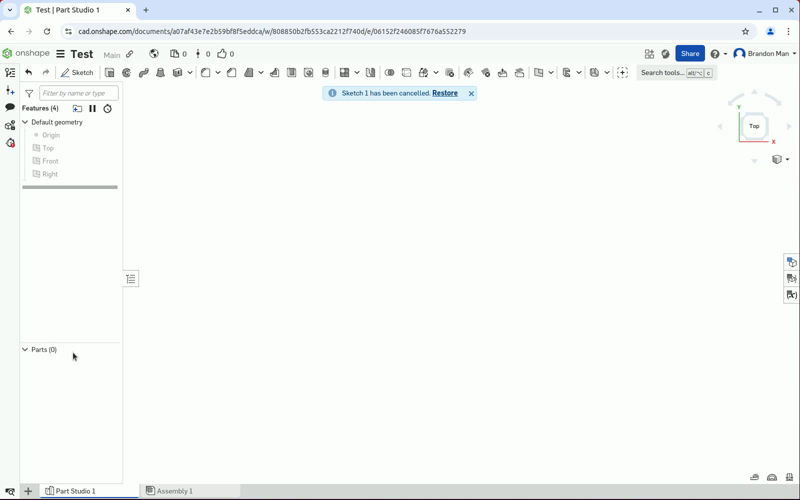
key(up)
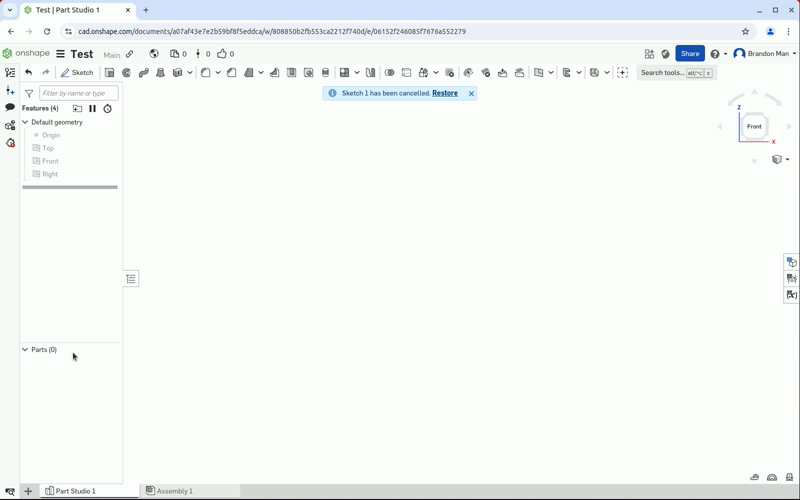
key_up(shift)
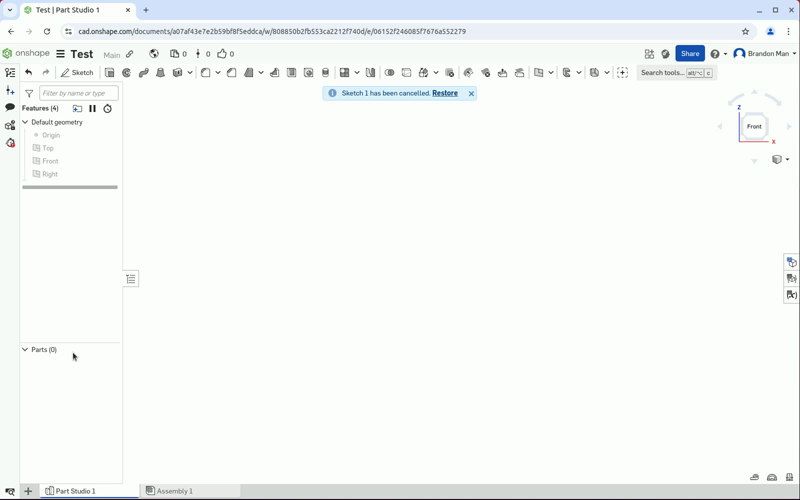
mouse_move(73, 352)
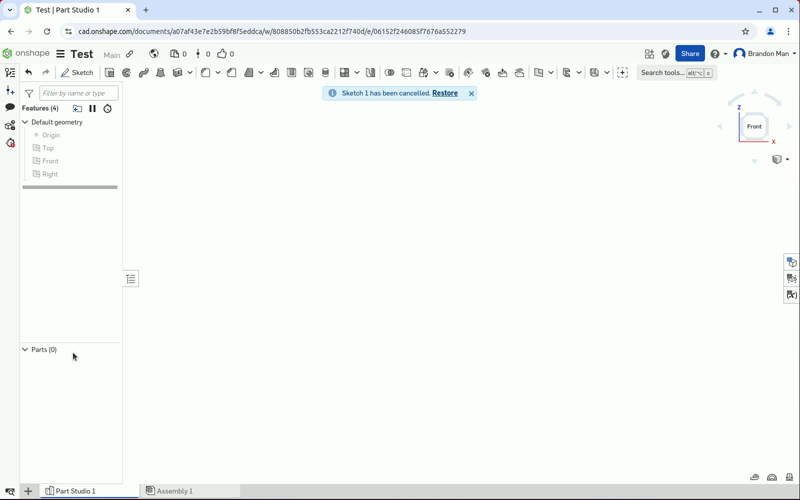
key(shift+y)
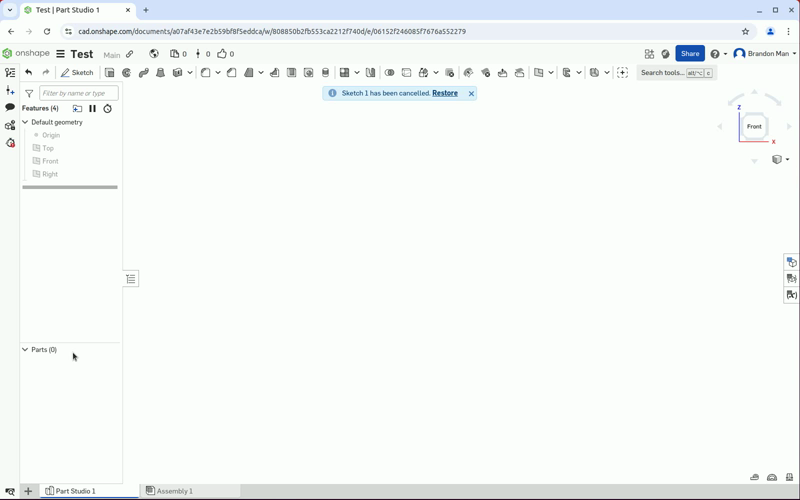
key(shift+s)
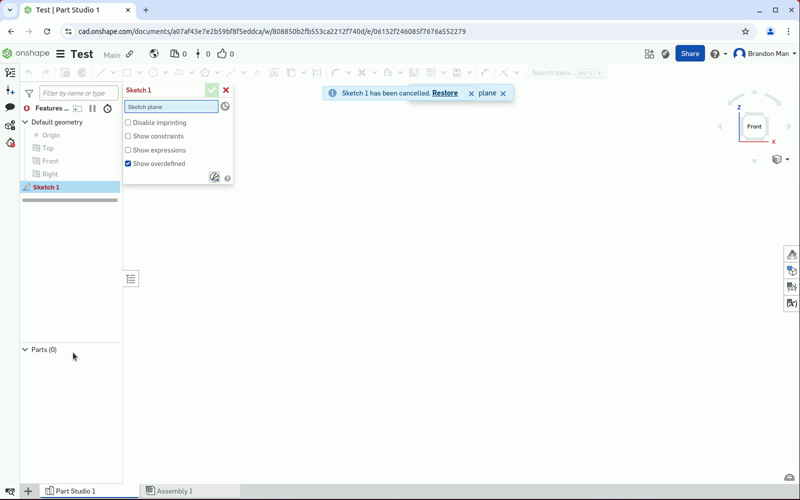
mouse_move(73, 163)
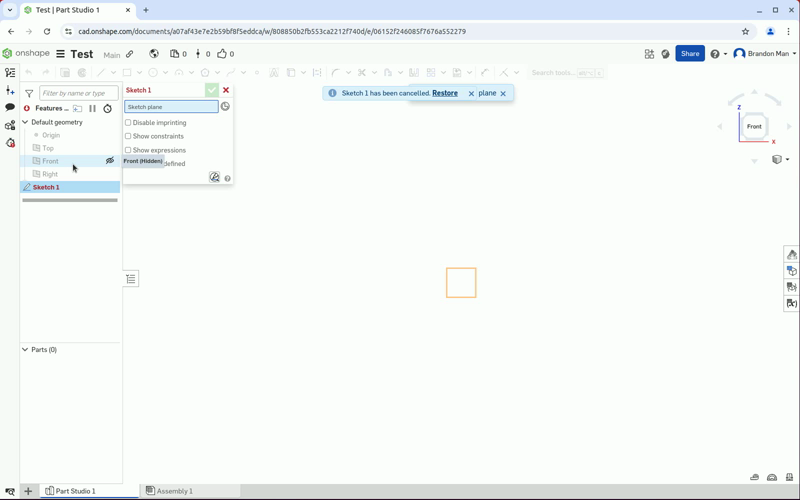
click(73, 163)
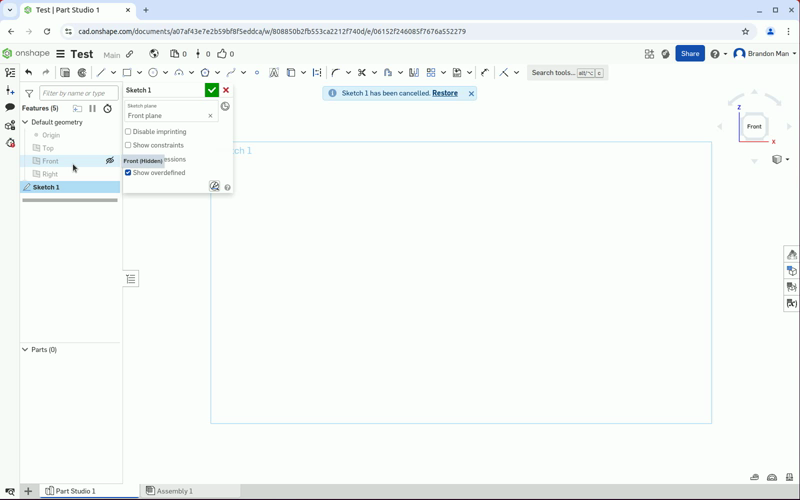
mouse_move(73, 352)
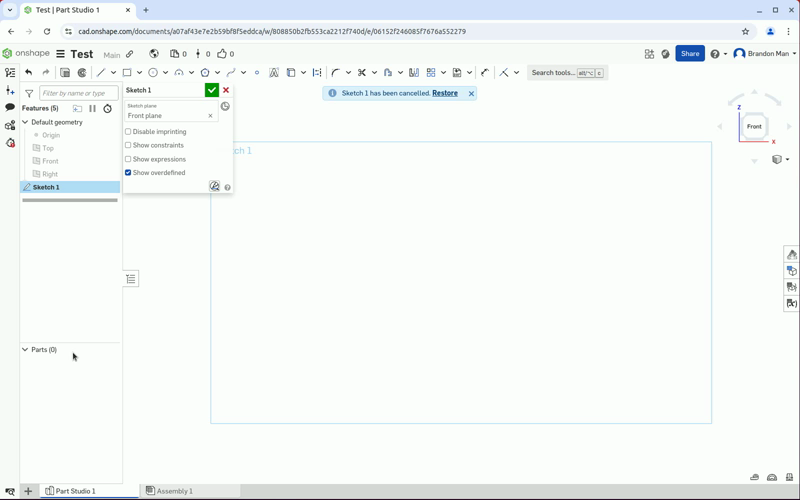
key(y)
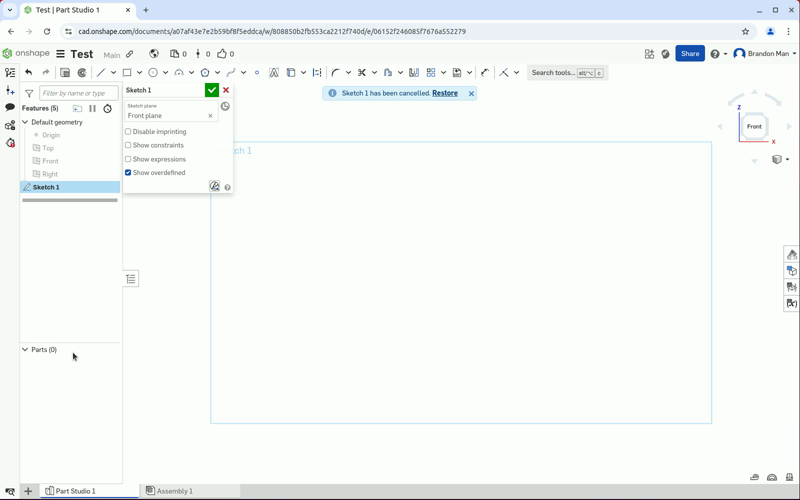
key(l)
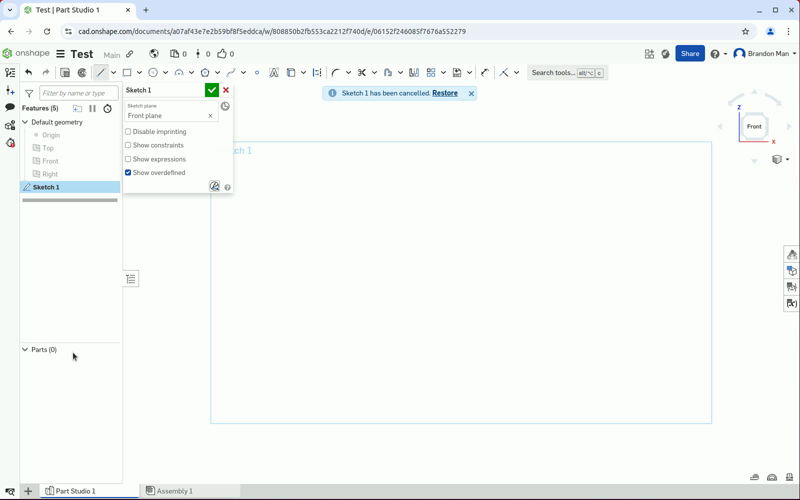
key_down(shift)
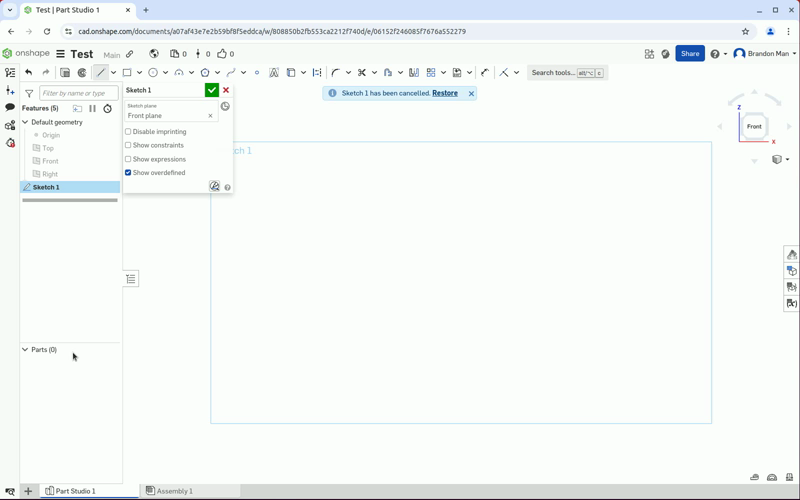
mouse_move(404, 329)
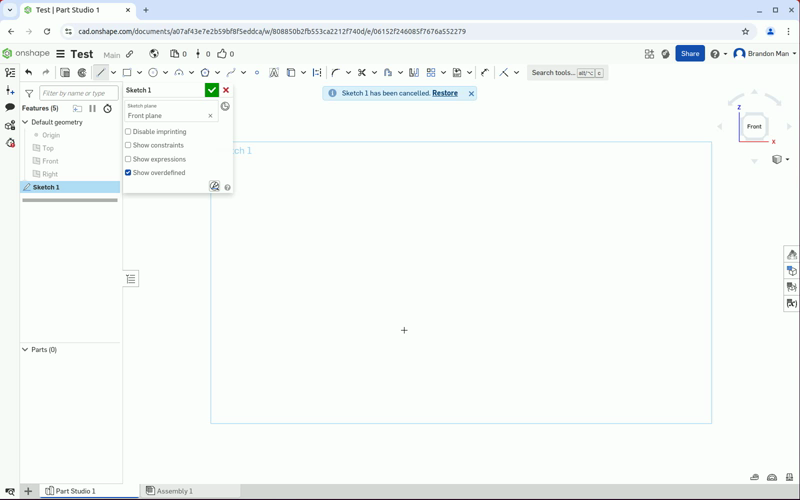
click(404, 329)
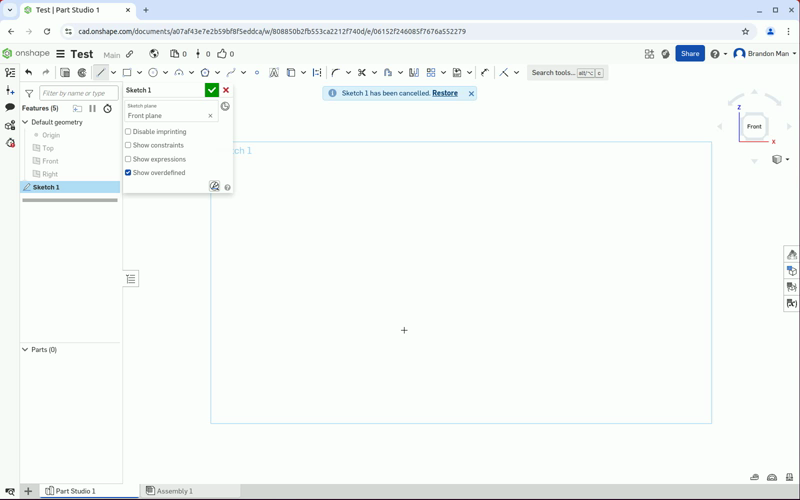
key_up(shift)
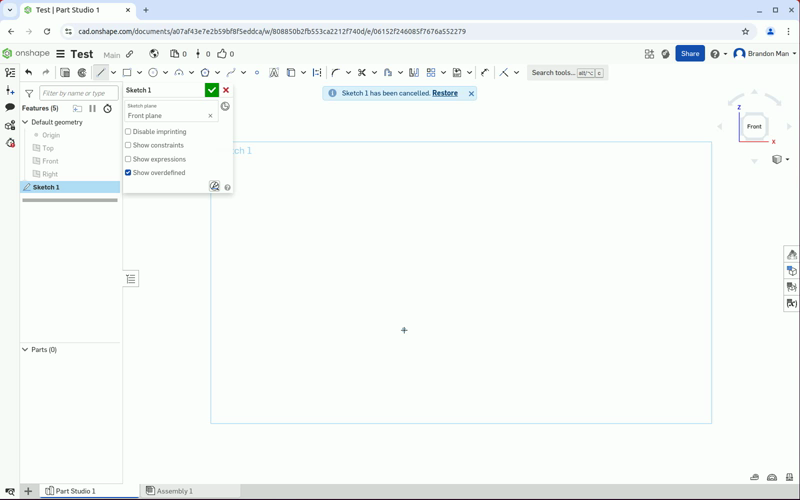
key_down(shift)
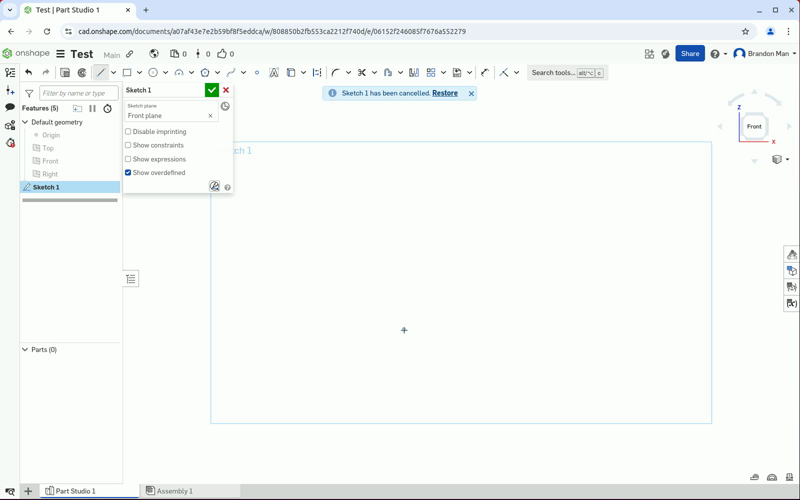
mouse_move(516, 329)
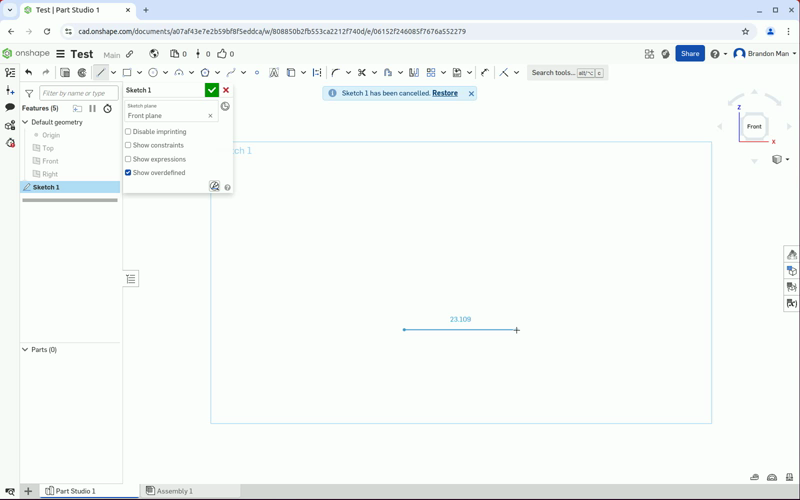
click(516, 329)
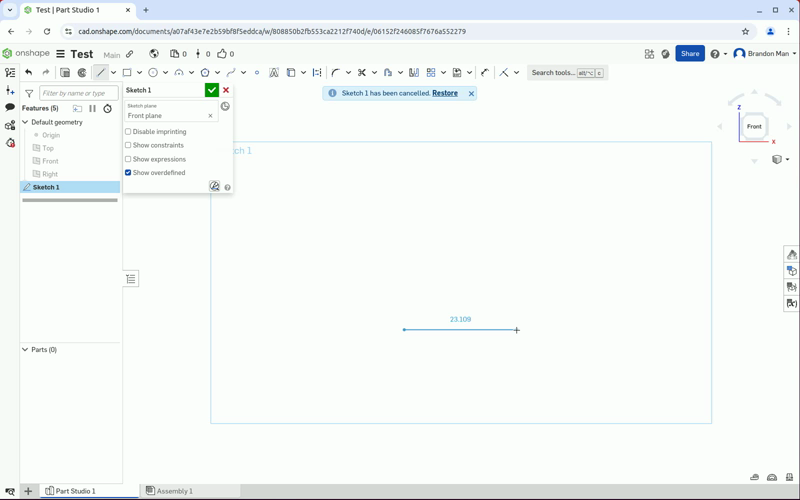
key_up(shift)
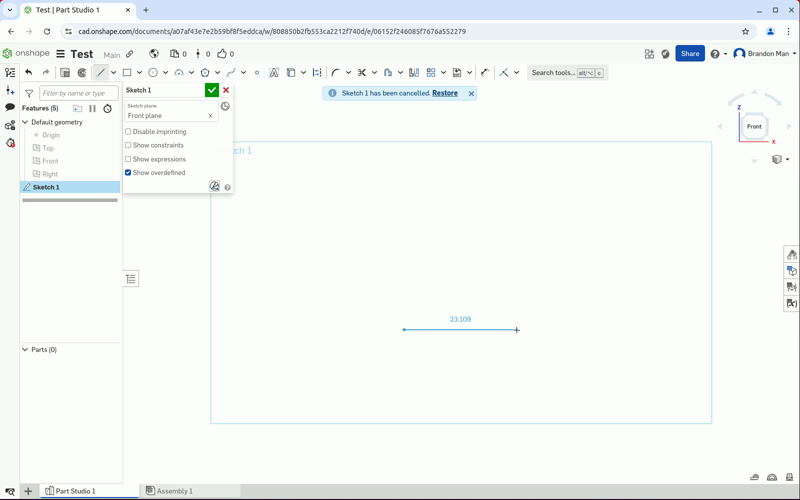
key_down(shift)
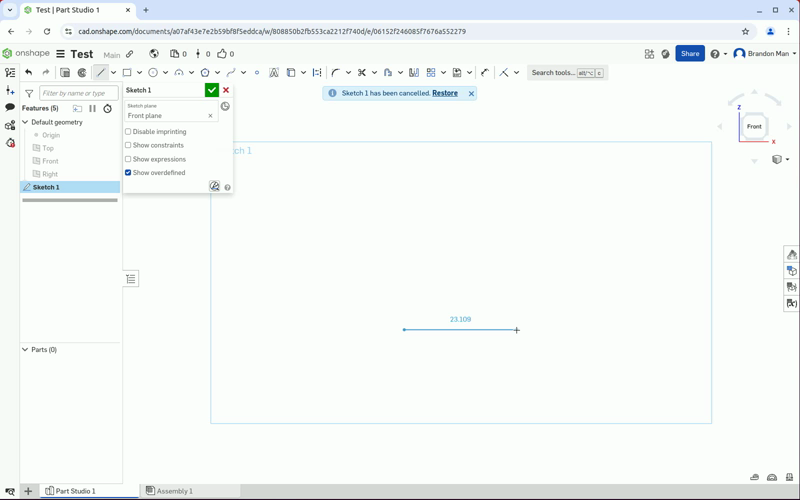
mouse_move(516, 217)
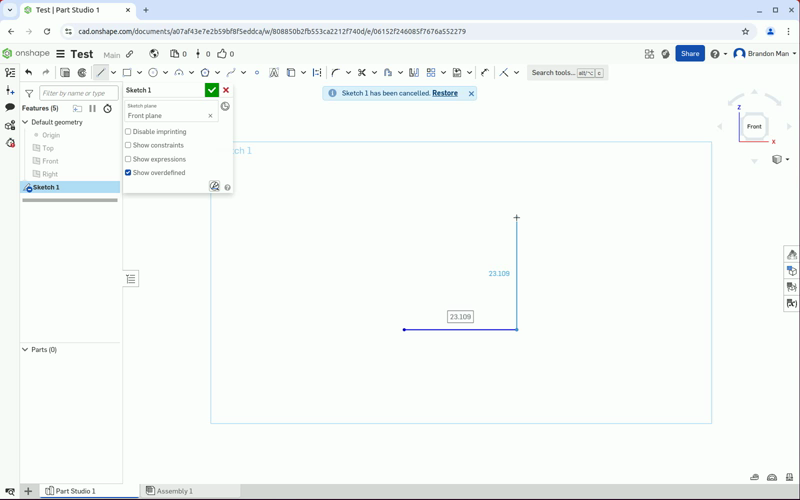
click(516, 217)
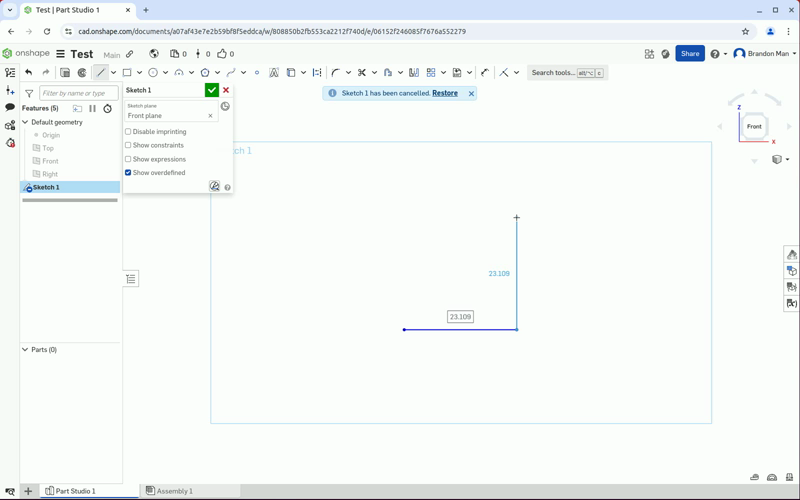
key_up(shift)
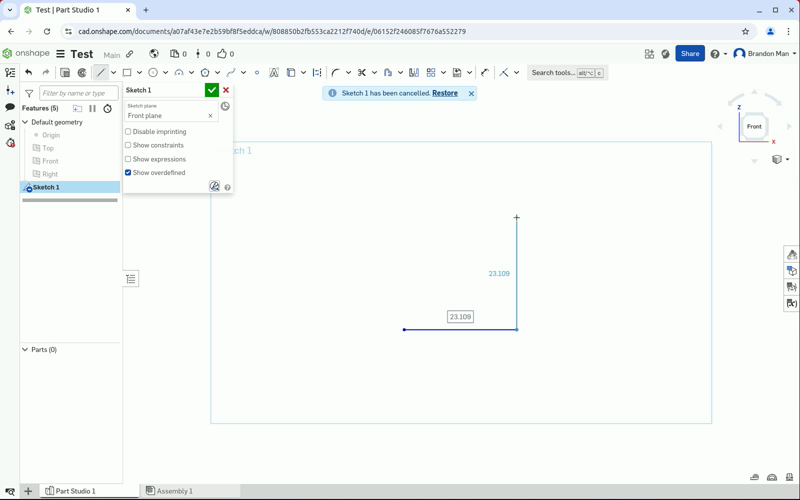
key_down(shift)
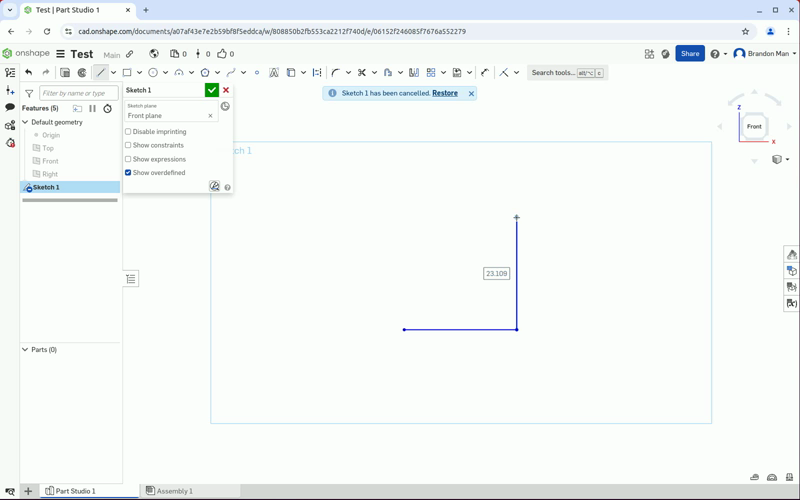
mouse_move(404, 217)
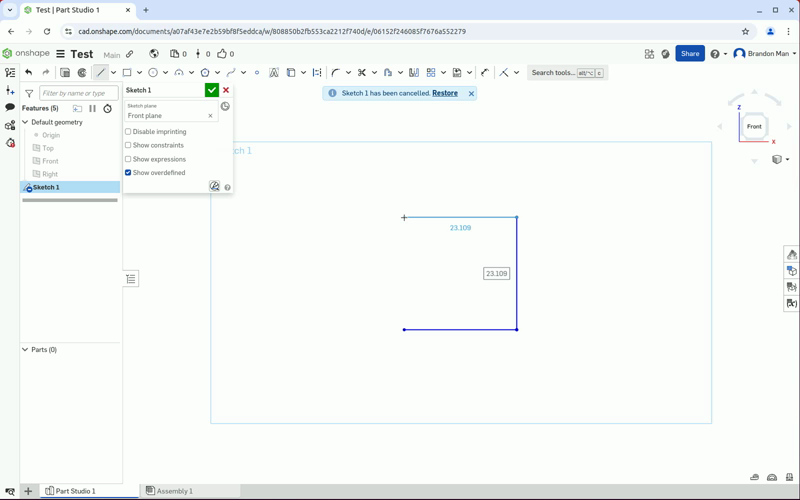
click(404, 217)
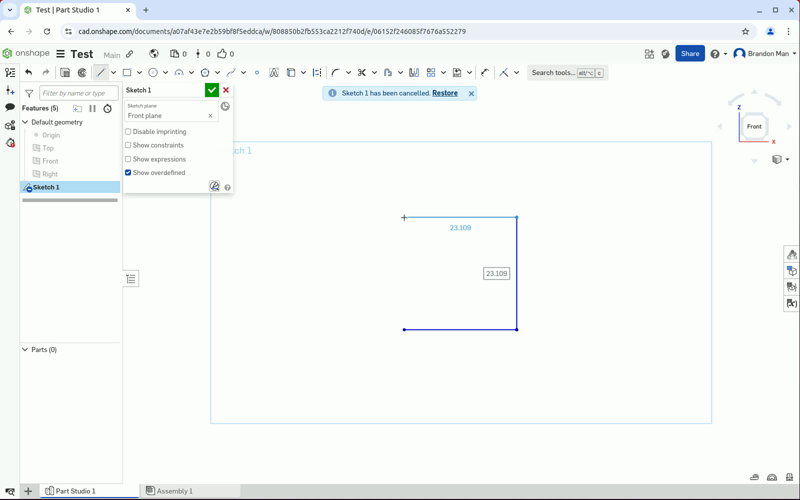
key_up(shift)
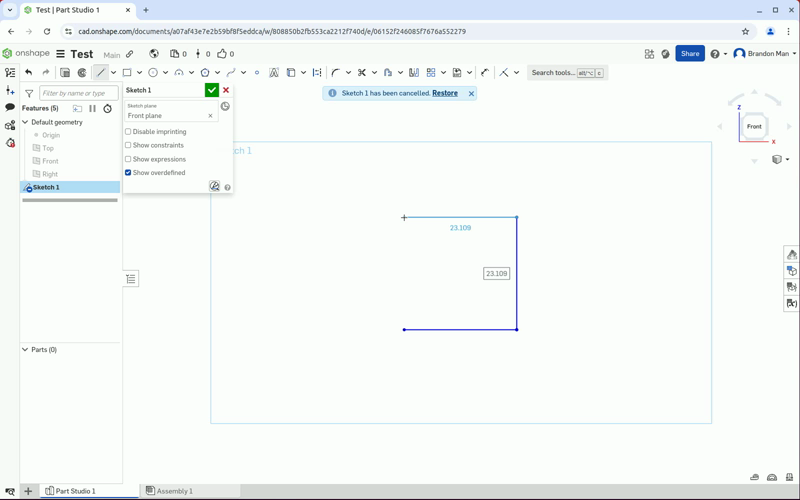
key_down(shift)
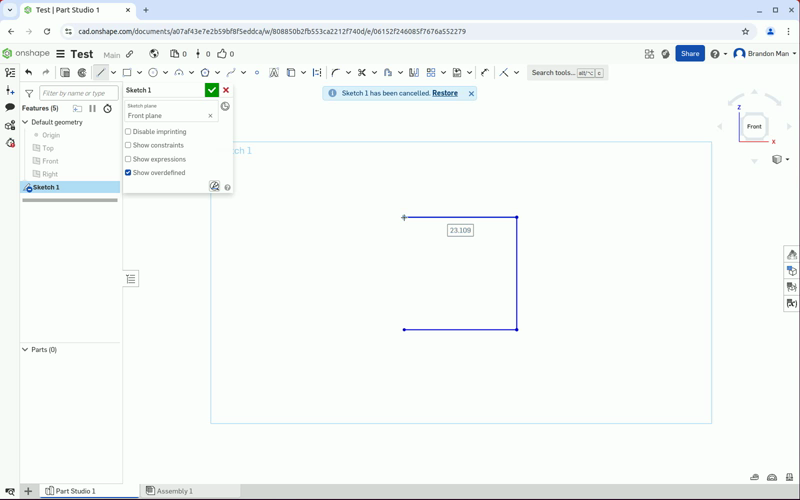
mouse_move(404, 329)
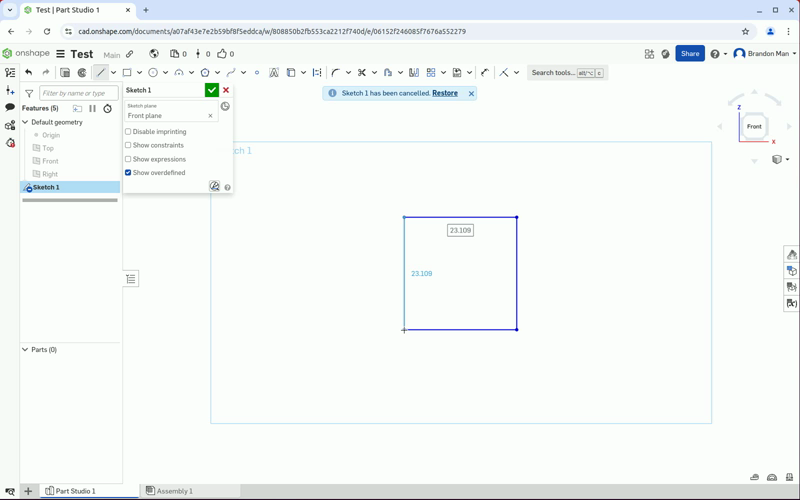
key_up(shift)
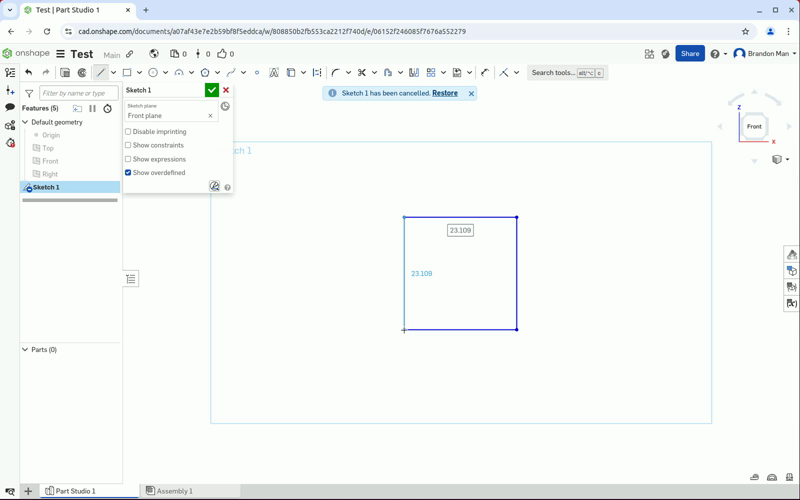
click(404, 329)
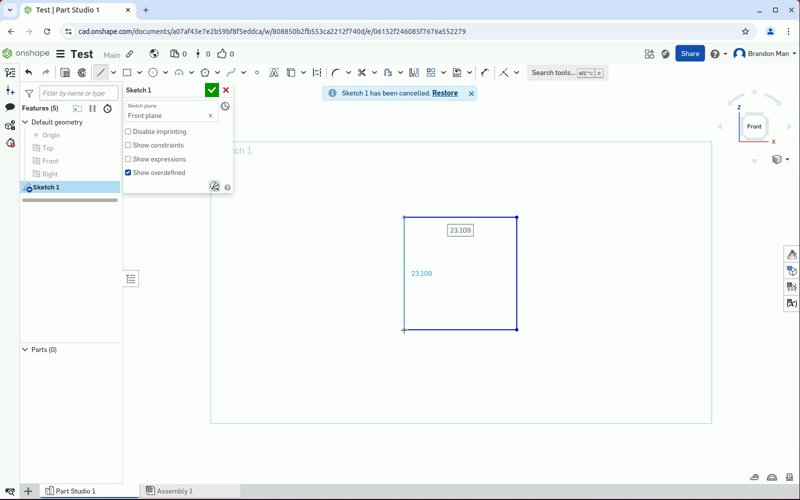
key(esc)
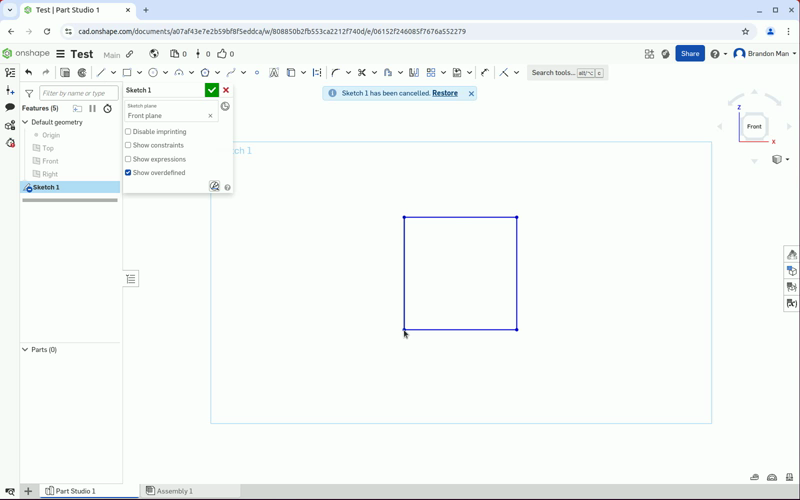
mouse_move(446, 277)
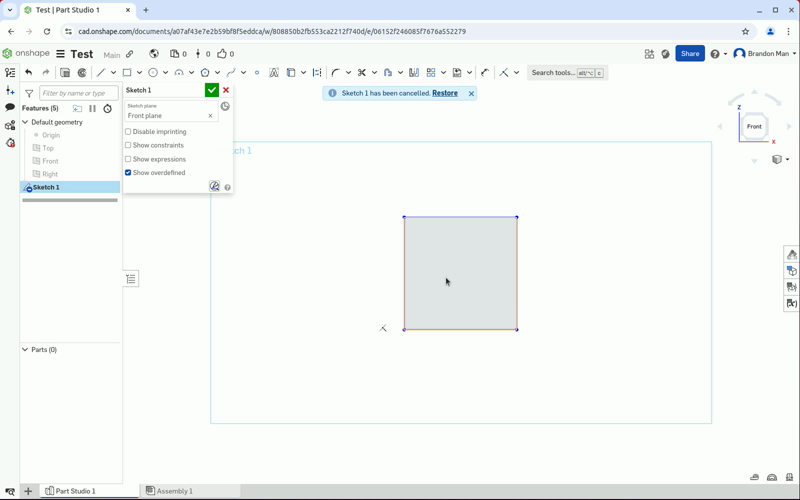
click(446, 277)
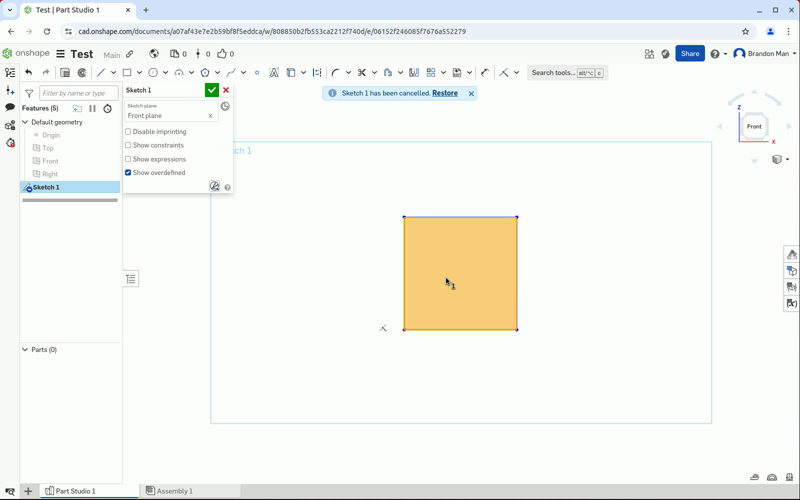
mouse_move(73, 352)
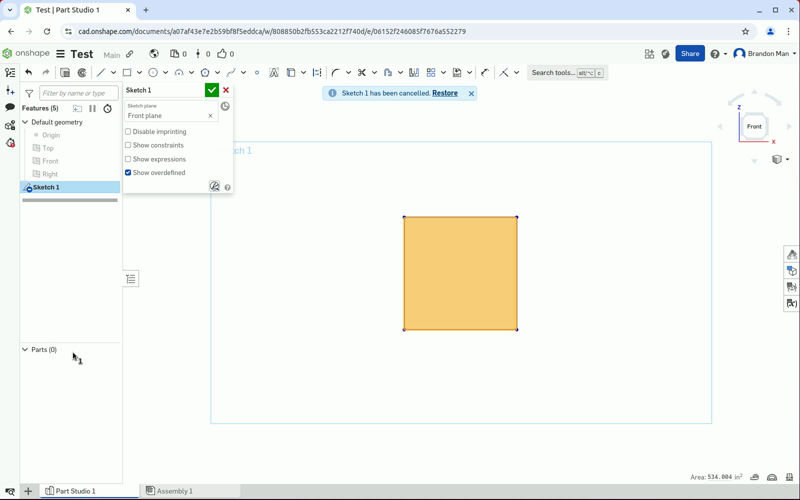
key(shift+y)
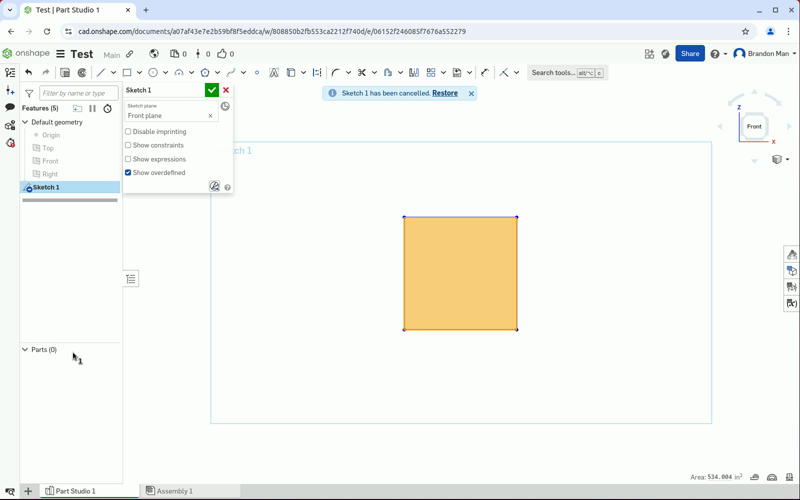
key(shift+e)
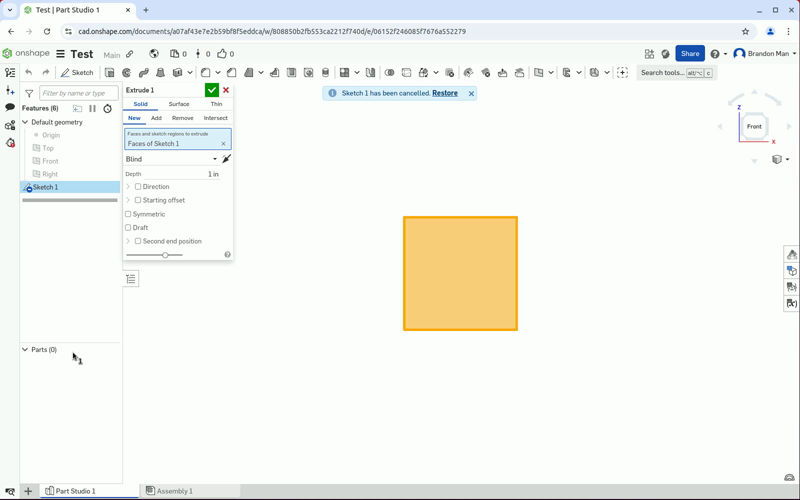
mouse_move(143, 106)
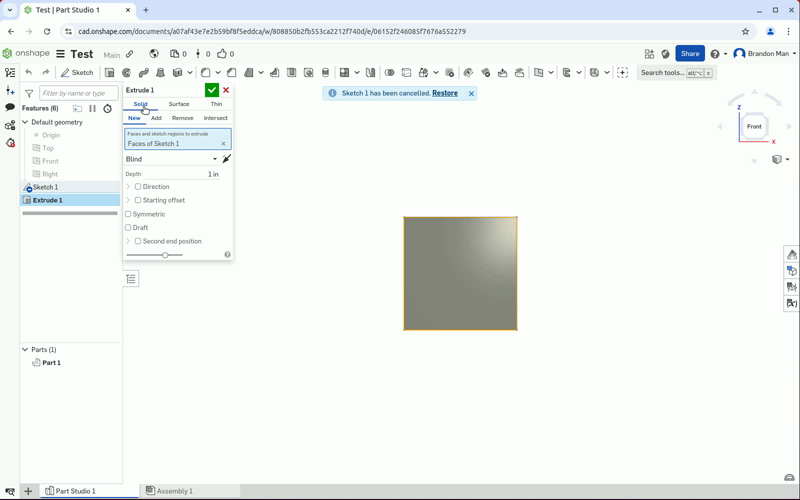
click(143, 106)
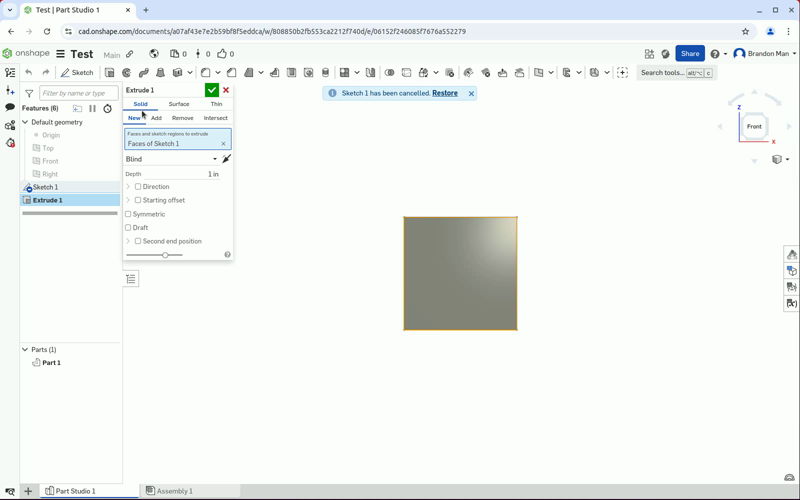
mouse_move(137, 120)
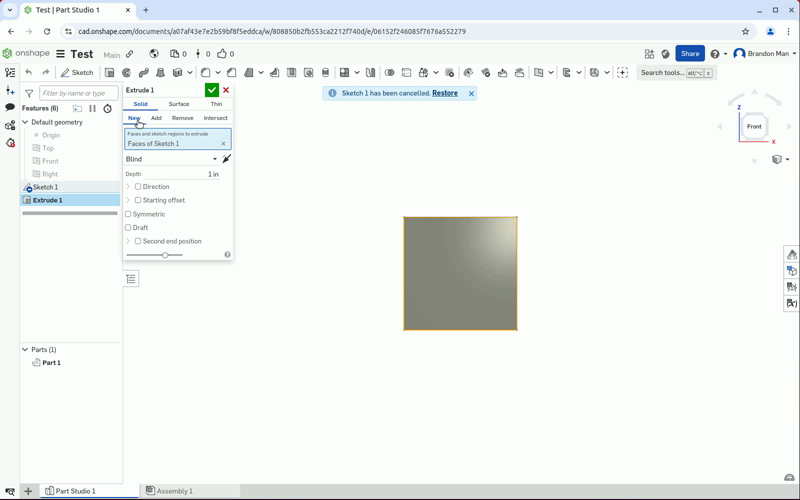
click(137, 120)
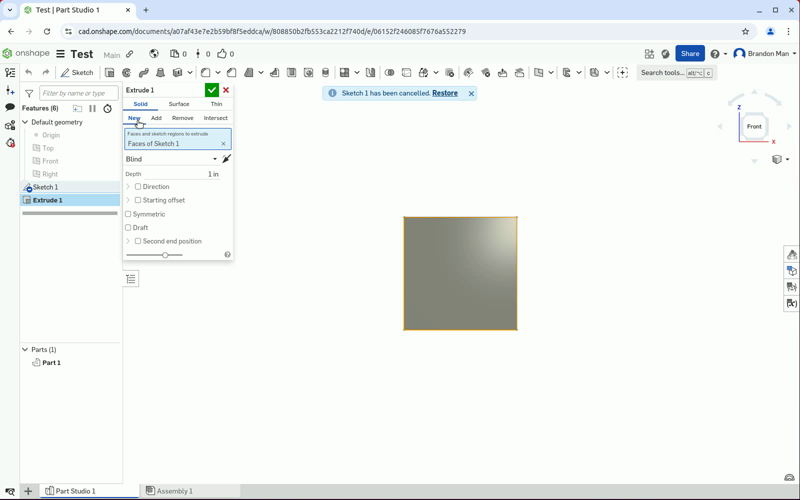
key(tab, 4)
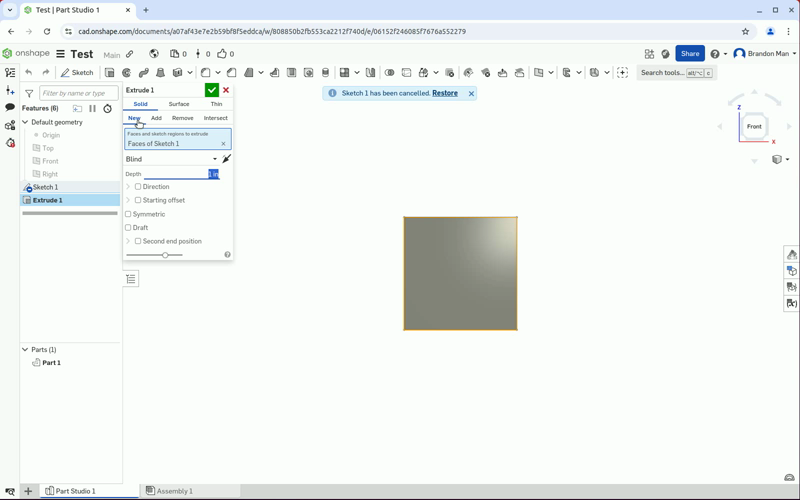
text(23.108)
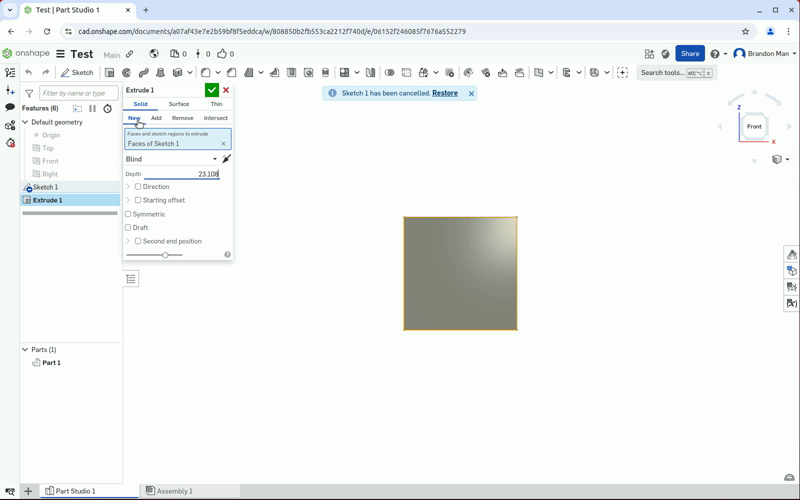
key(enter)
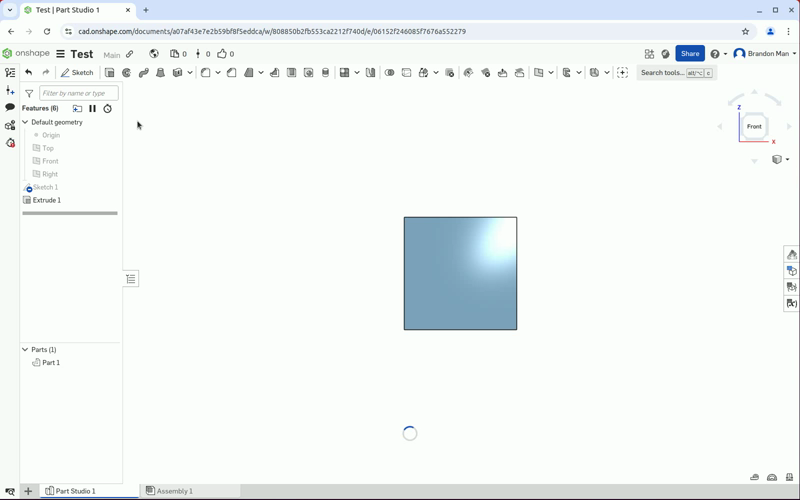
key(shift+h)
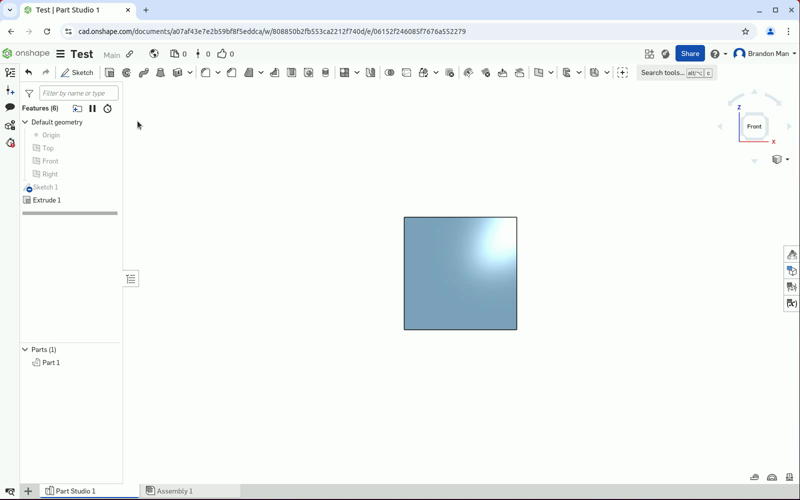
key(shift+h)
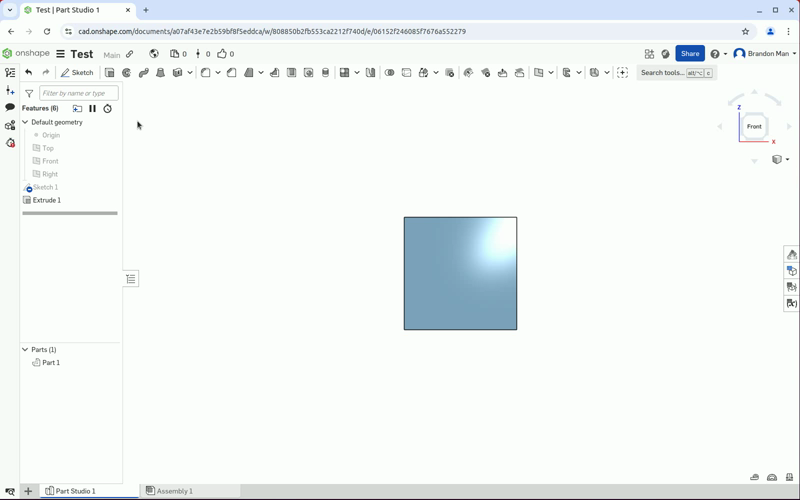
mouse_move(73, 189)
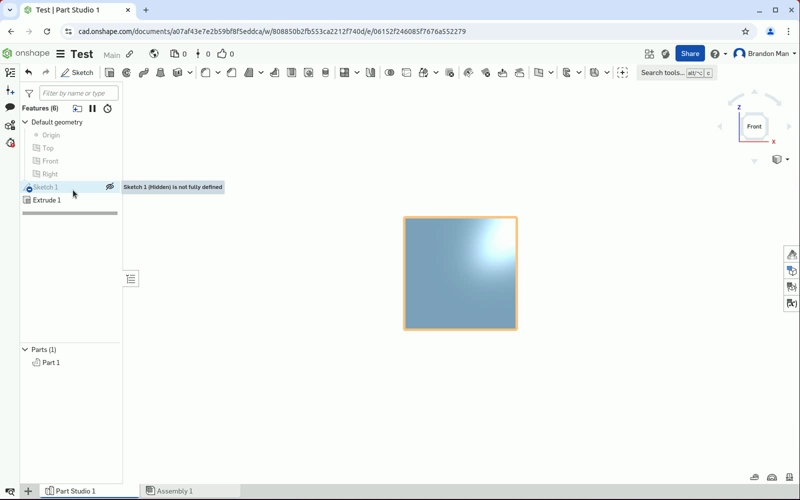
click(73, 189)
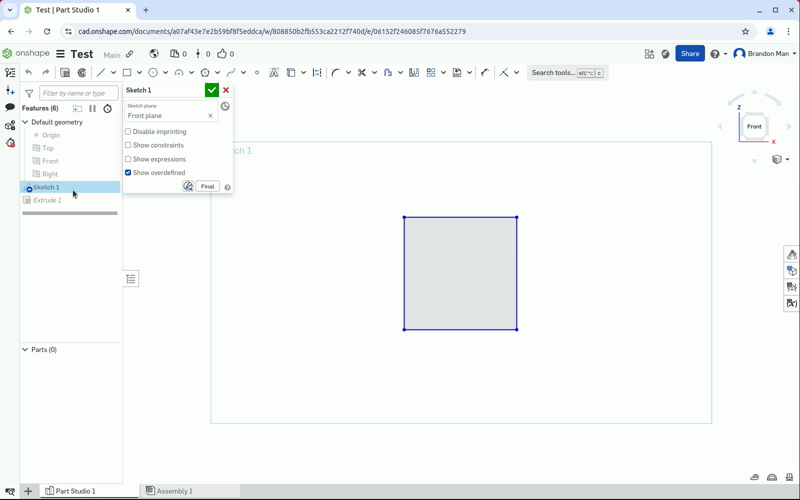
mouse_move(229, 92)
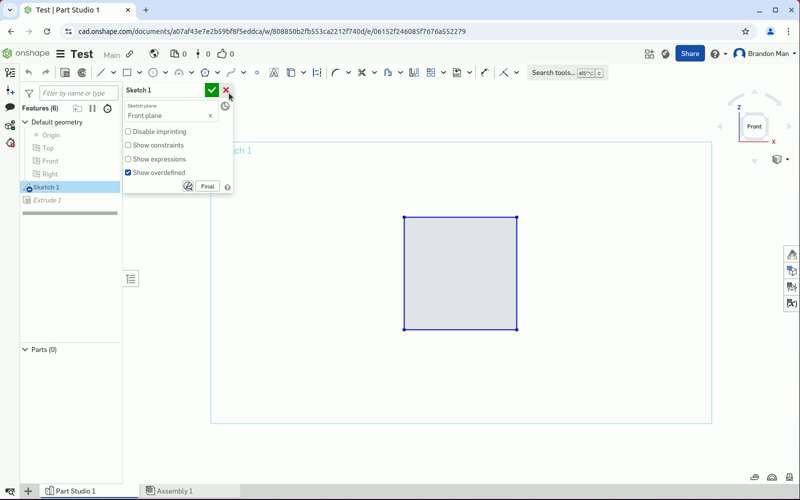
click(229, 92)
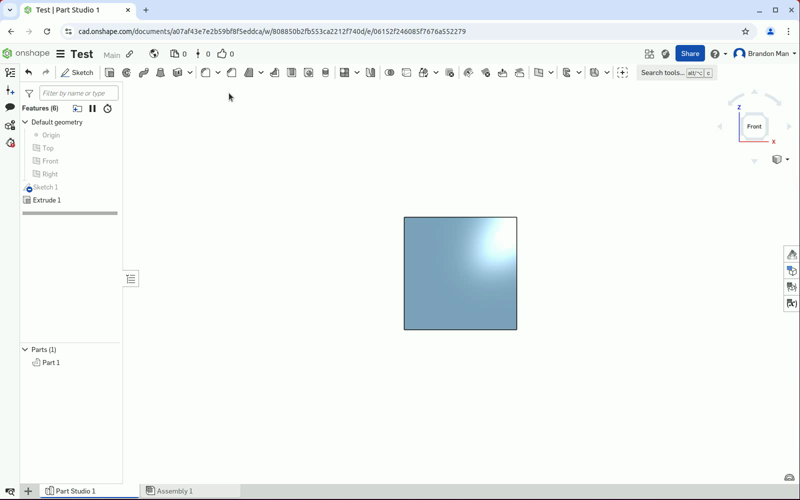
mouse_move(541, 75)
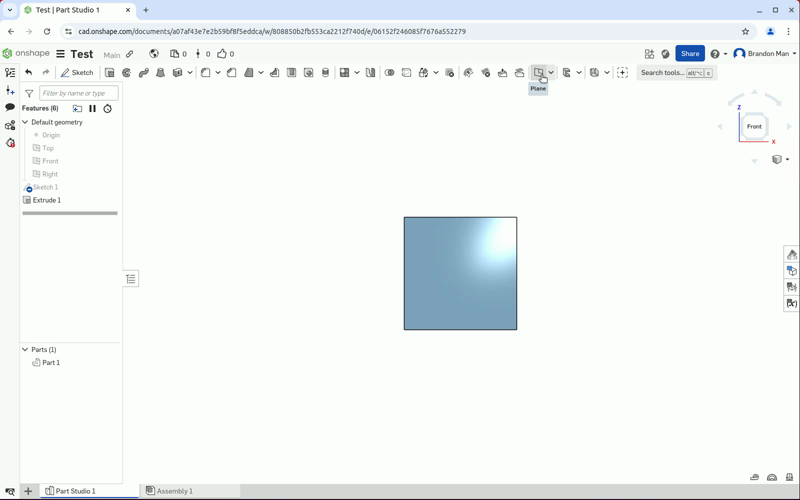
click(541, 75)
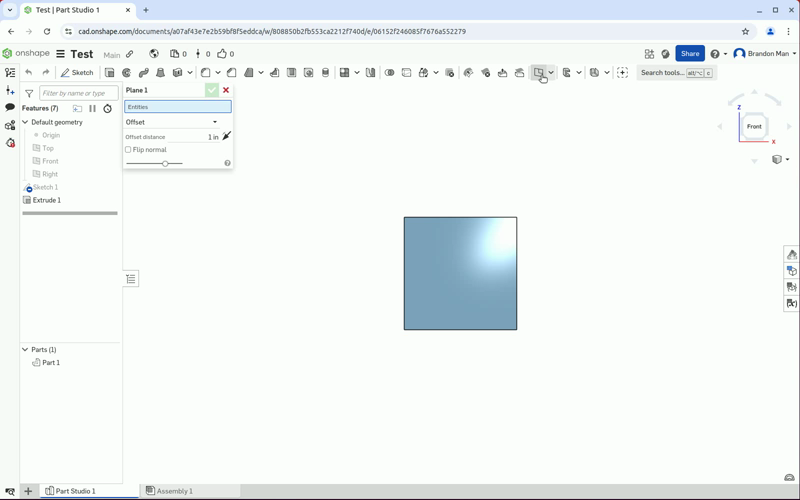
mouse_move(73, 163)
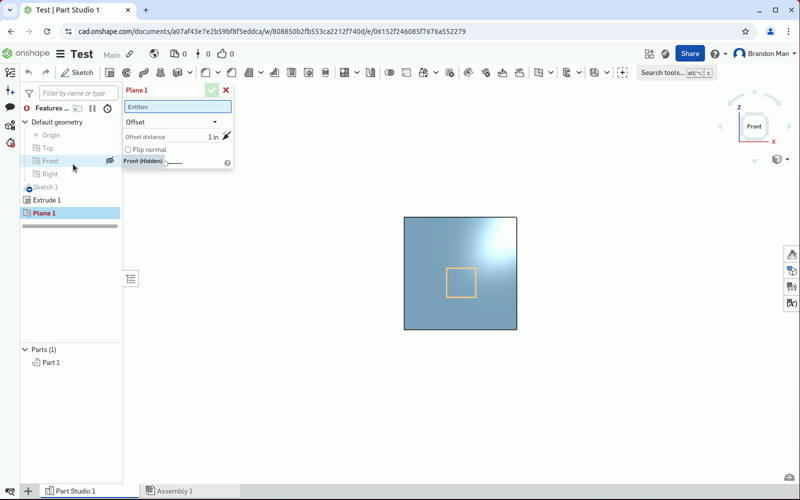
click(73, 163)
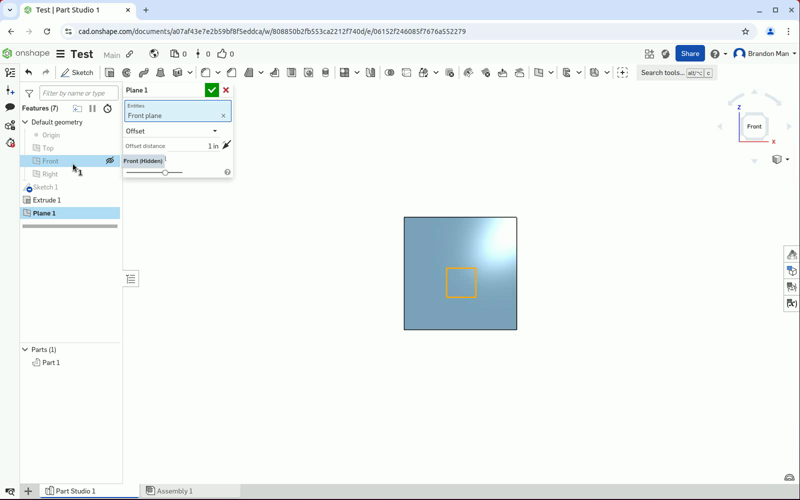
key(tab, 2)
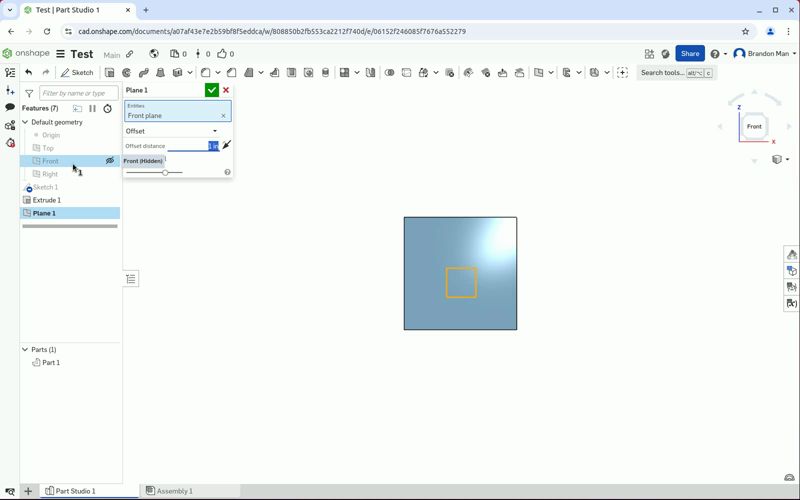
text(23.108)
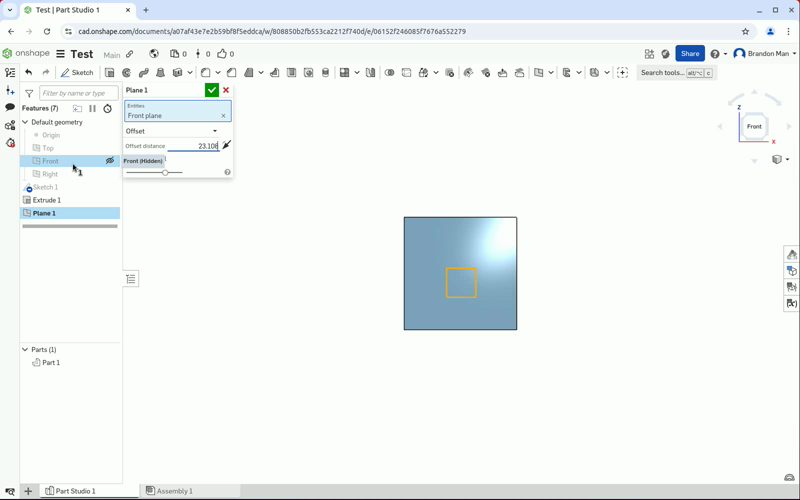
key(enter, 2)
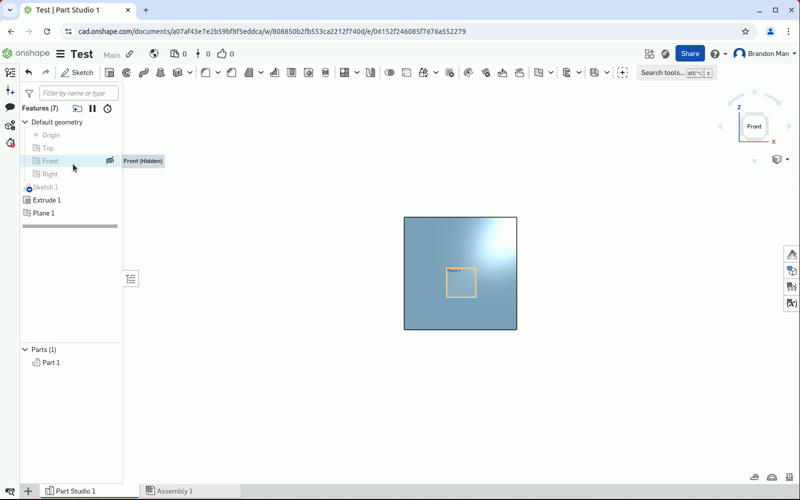
key(shift+s)
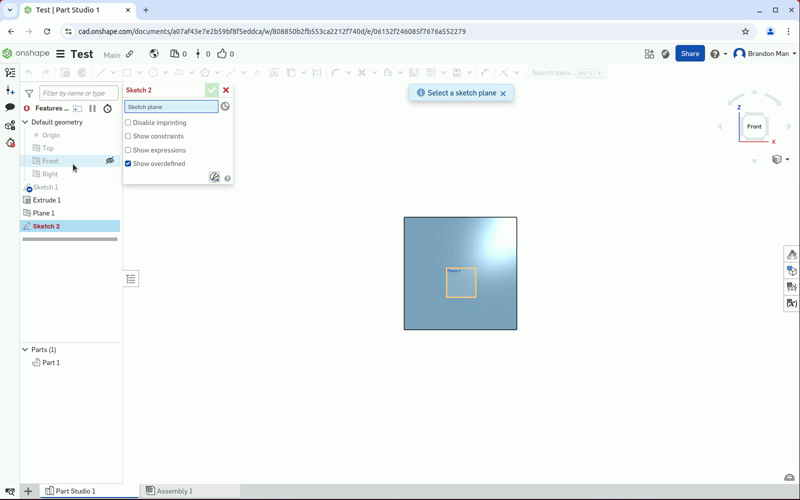
mouse_move(73, 215)
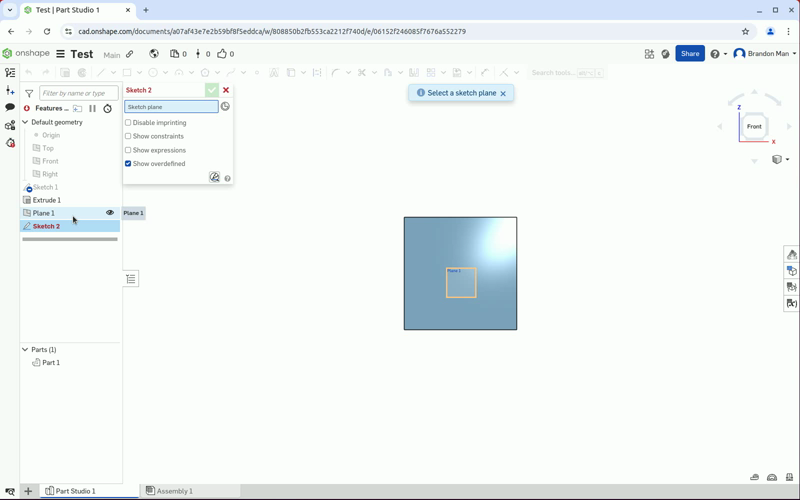
click(73, 215)
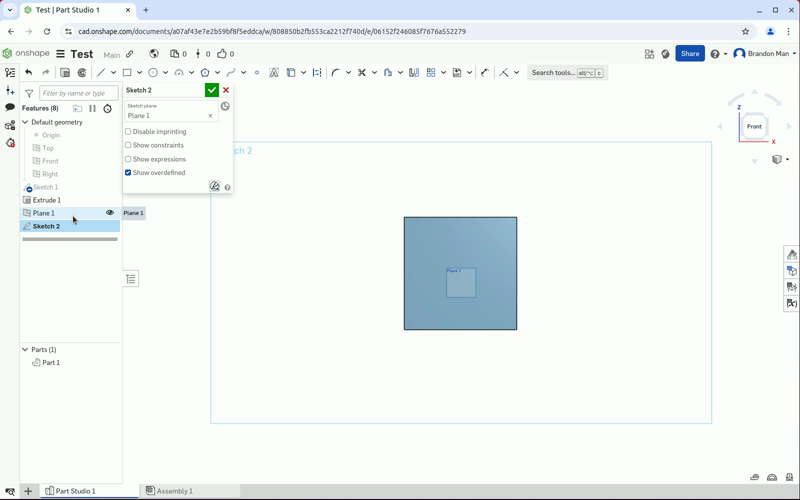
mouse_move(73, 352)
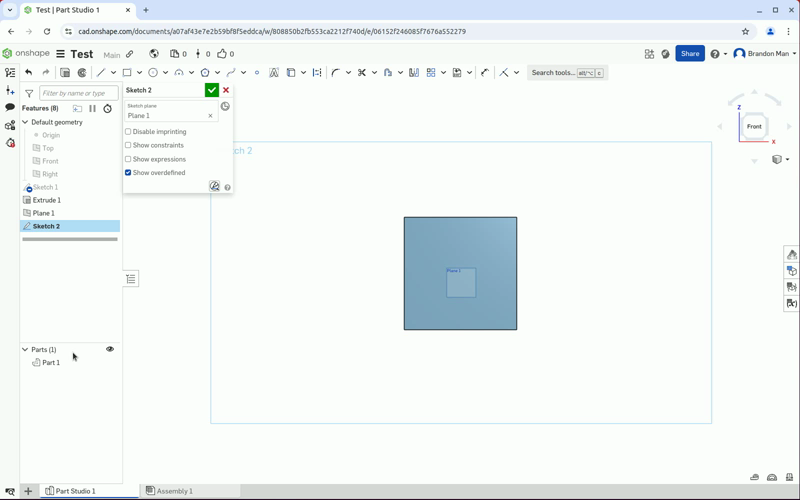
key(y)
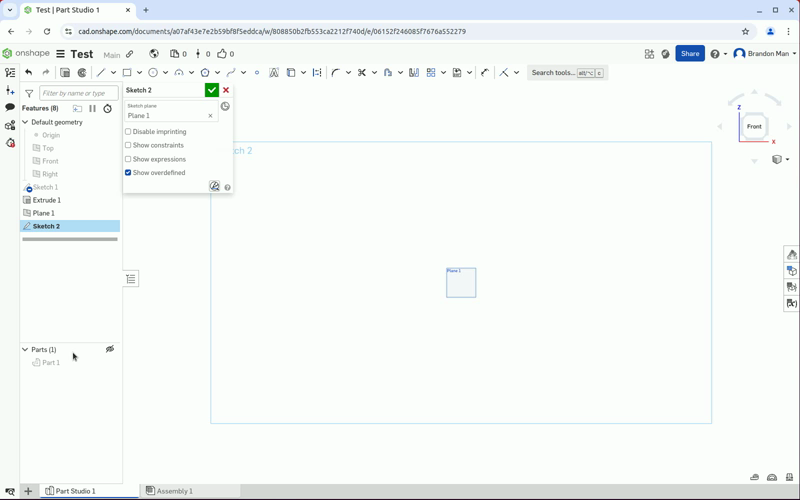
key(c)
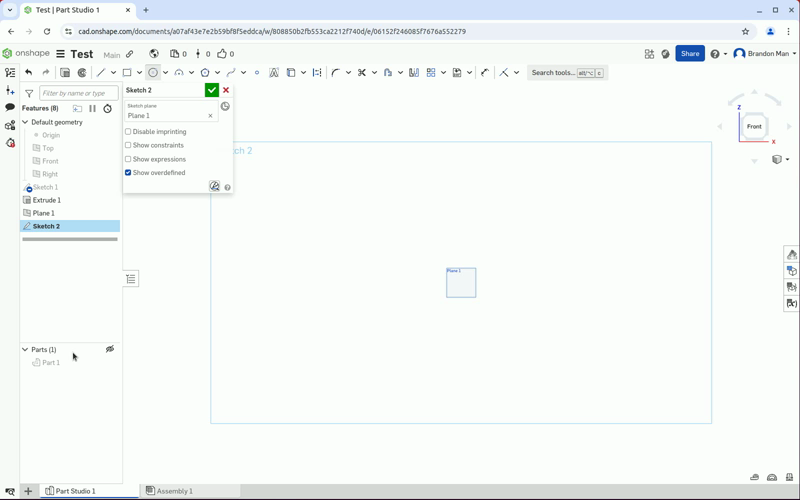
key_down(shift)
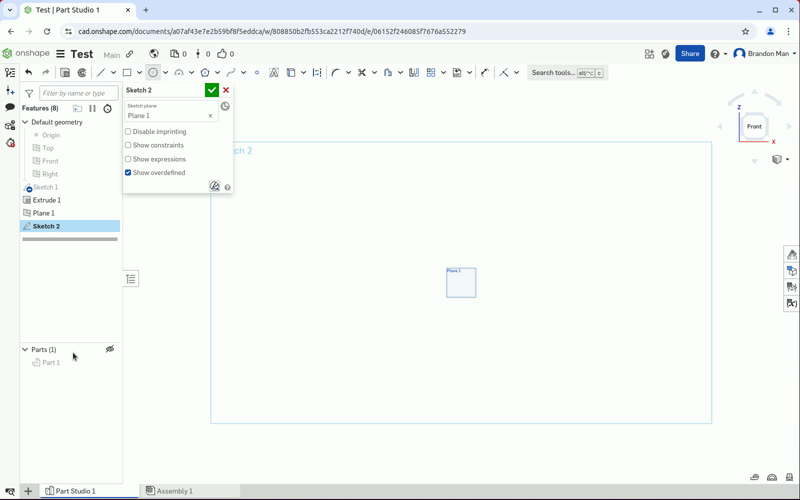
mouse_move(461, 273)
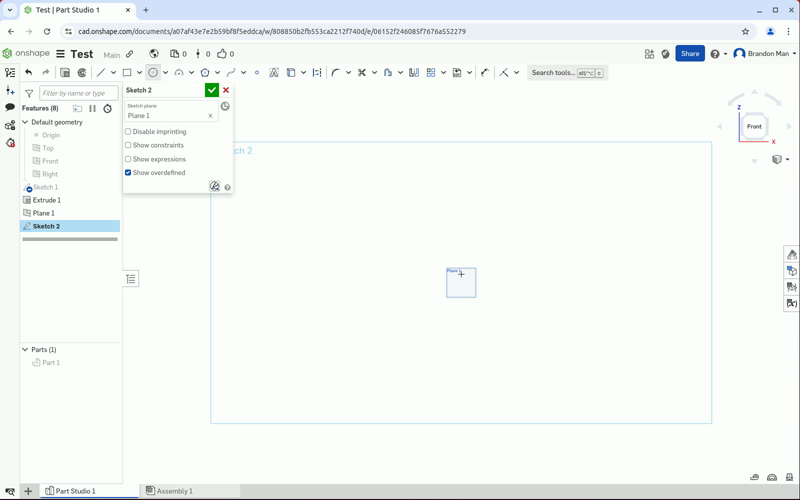
click(461, 273)
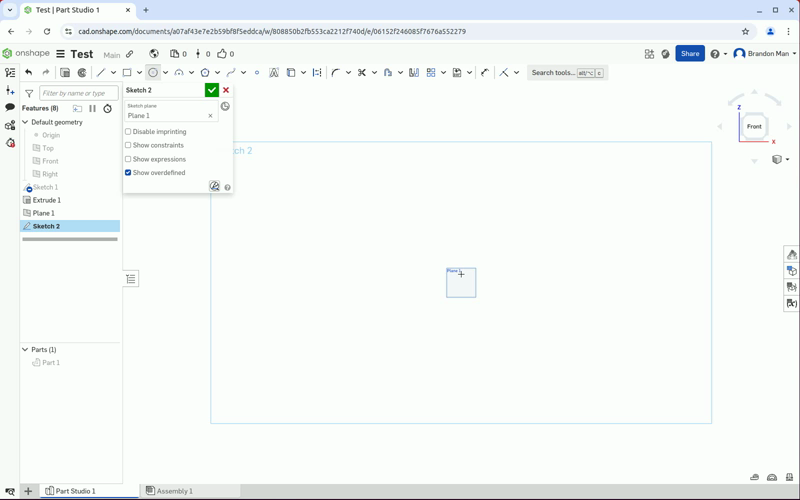
key_up(shift)
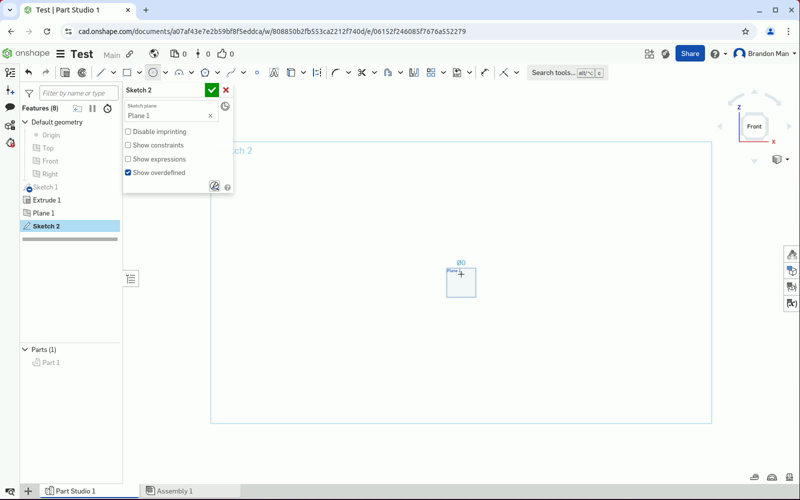
mouse_move(490, 273)
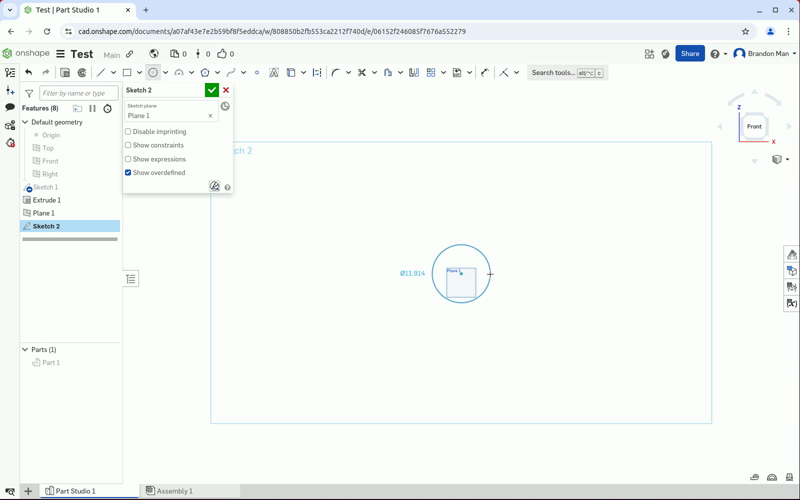
click(490, 273)
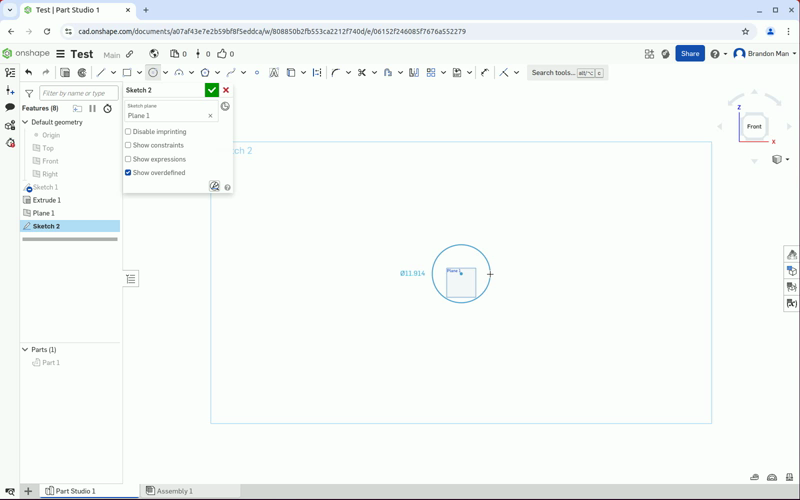
key(esc)
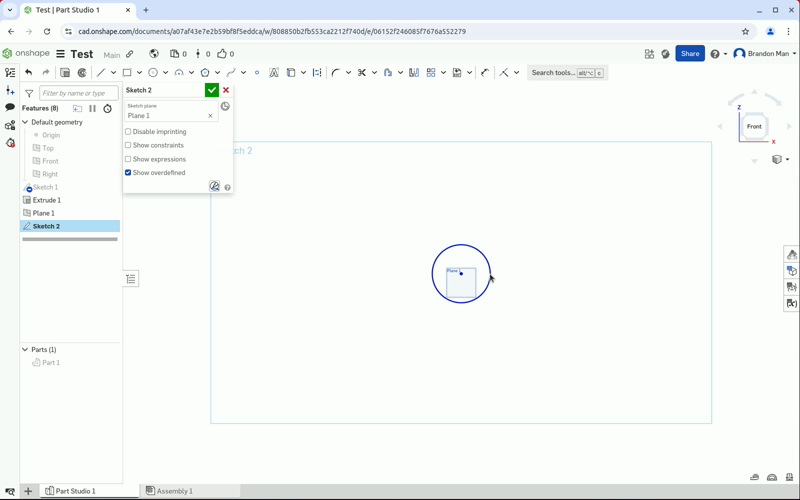
mouse_move(449, 292)
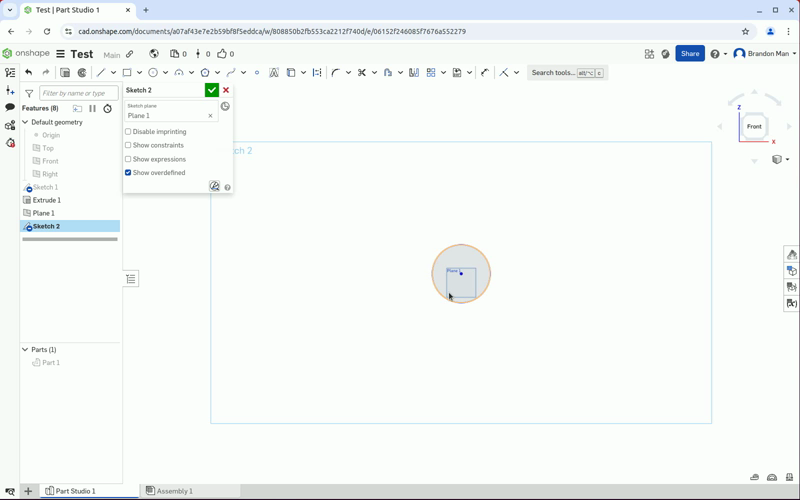
click(449, 292)
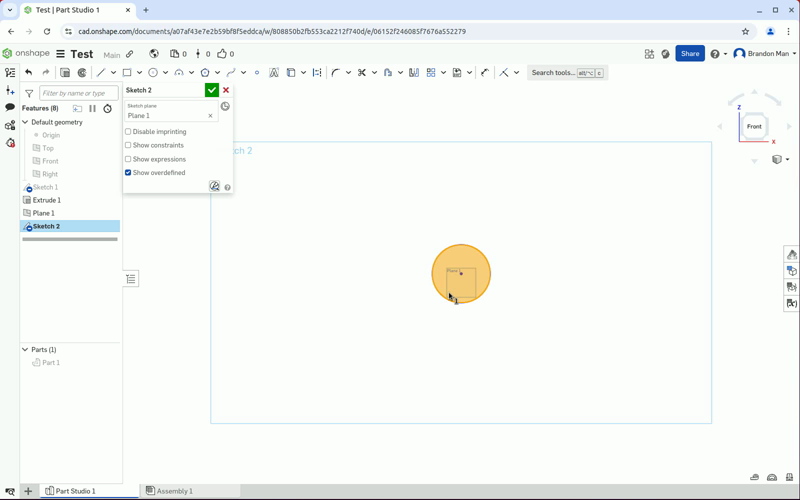
mouse_move(73, 352)
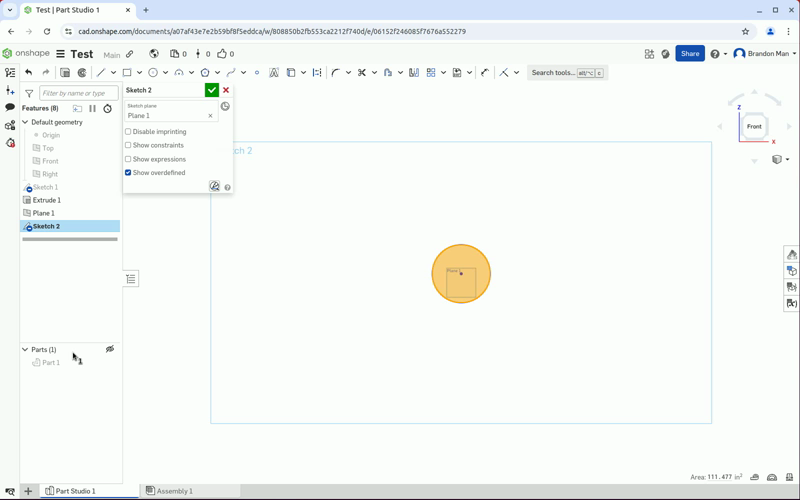
key(shift+y)
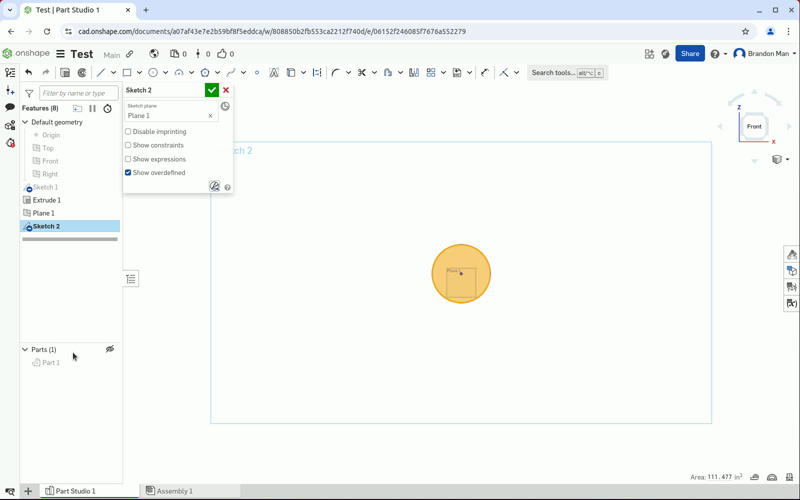
key(shift+e)
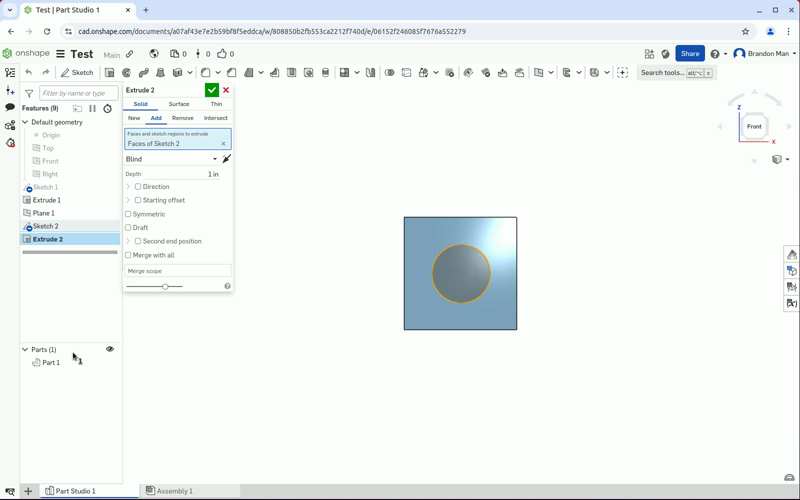
mouse_move(143, 106)
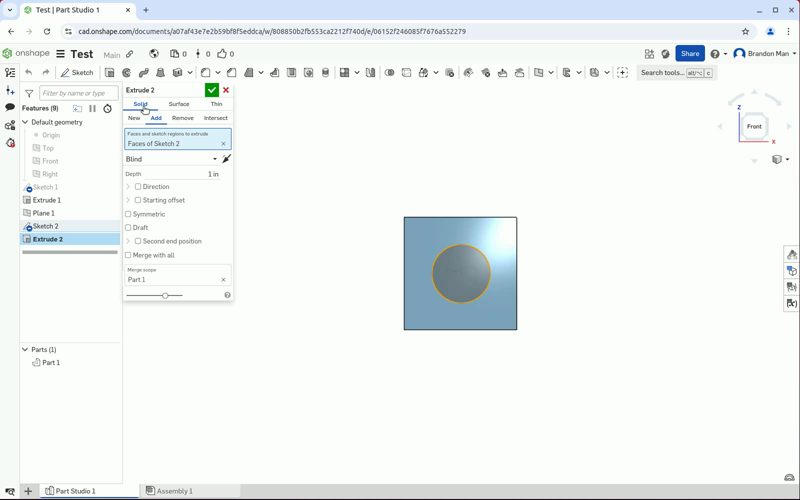
click(143, 106)
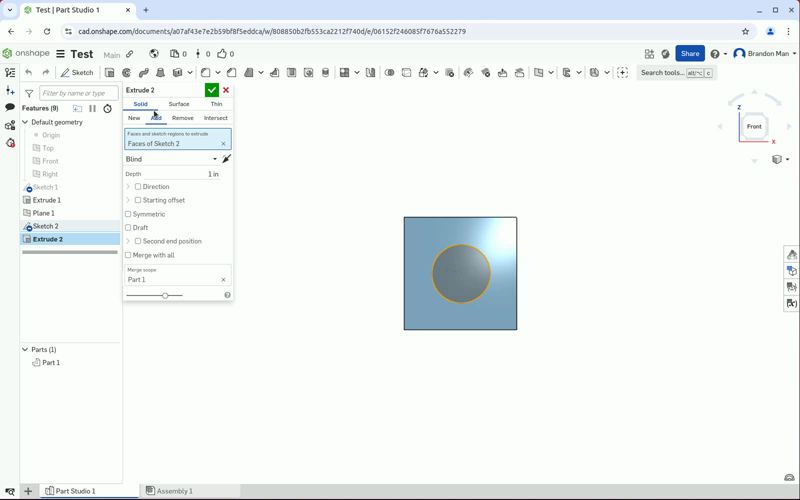
mouse_move(186, 120)
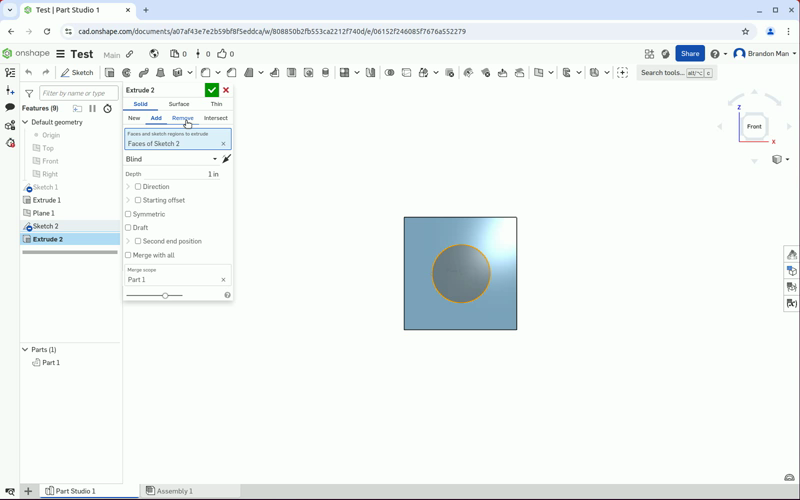
click(186, 120)
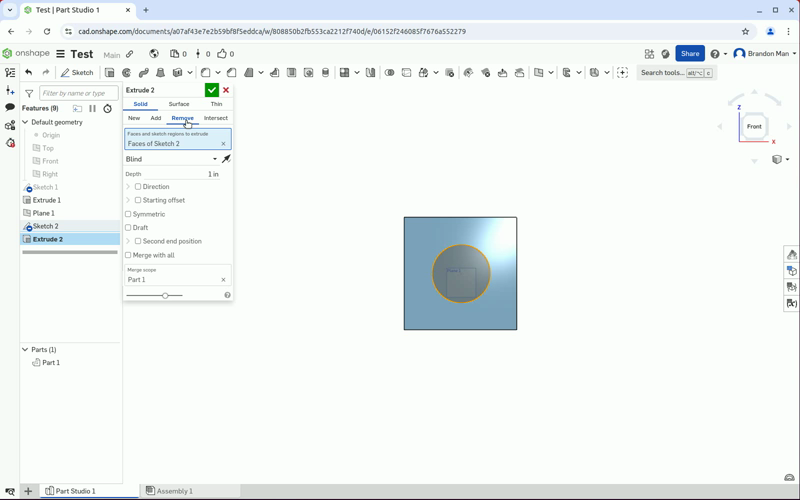
key(tab, 4)
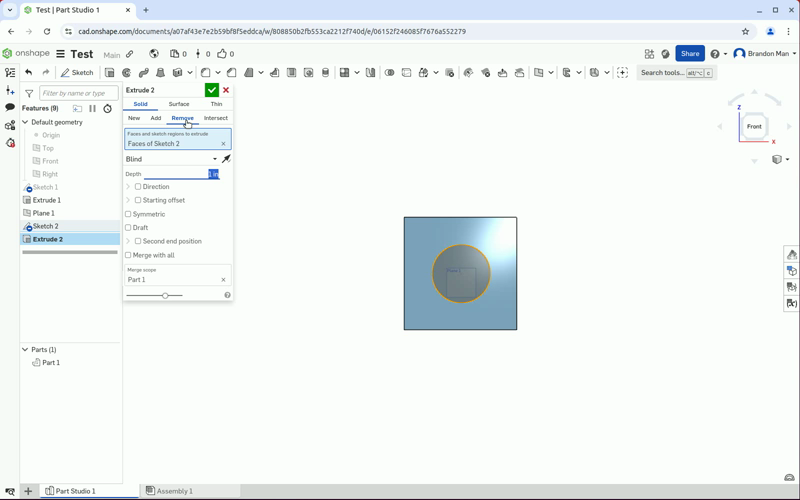
text(23.108)
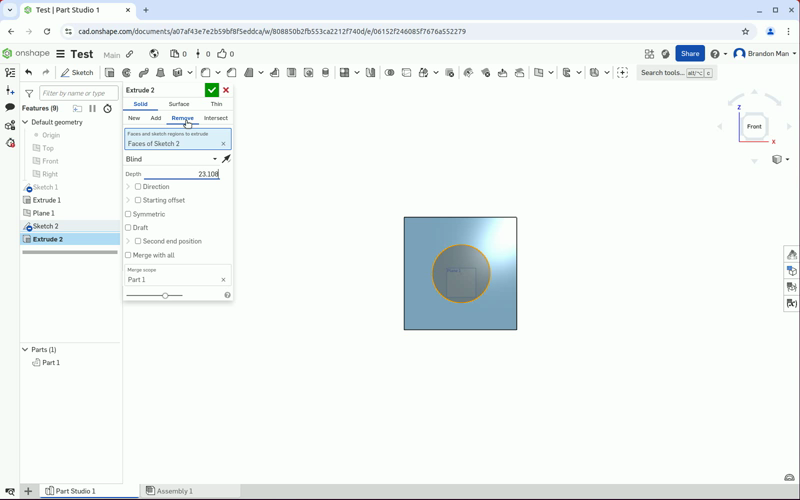
key(tab, 6)
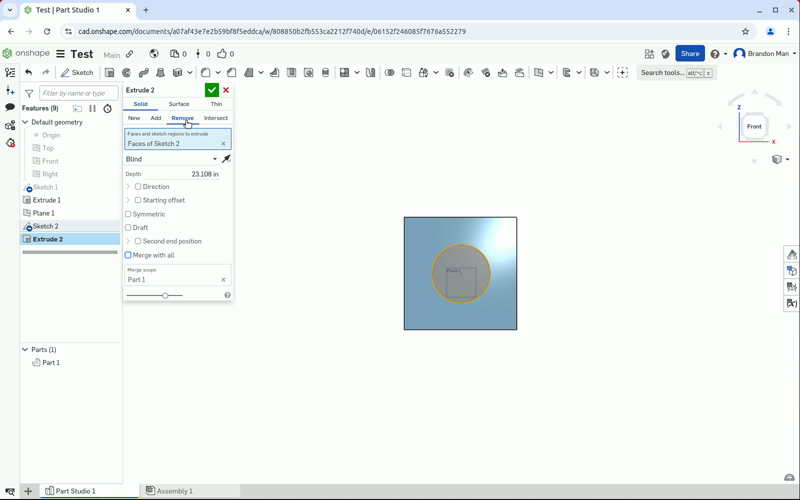
key(space)
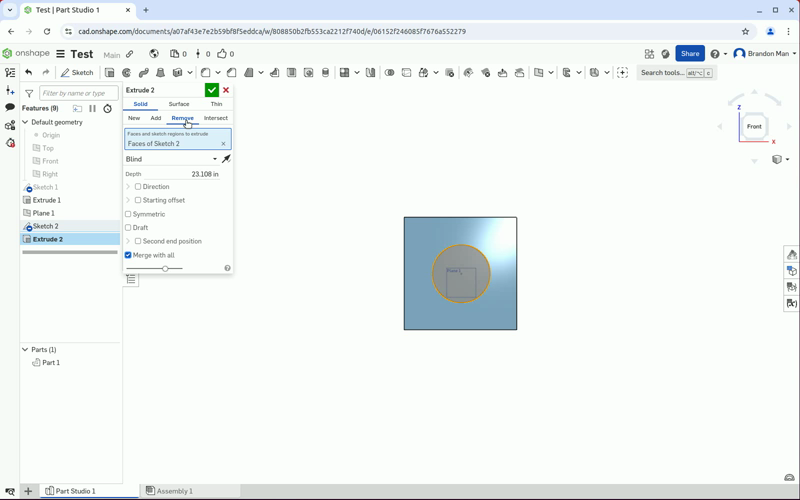
key(enter)
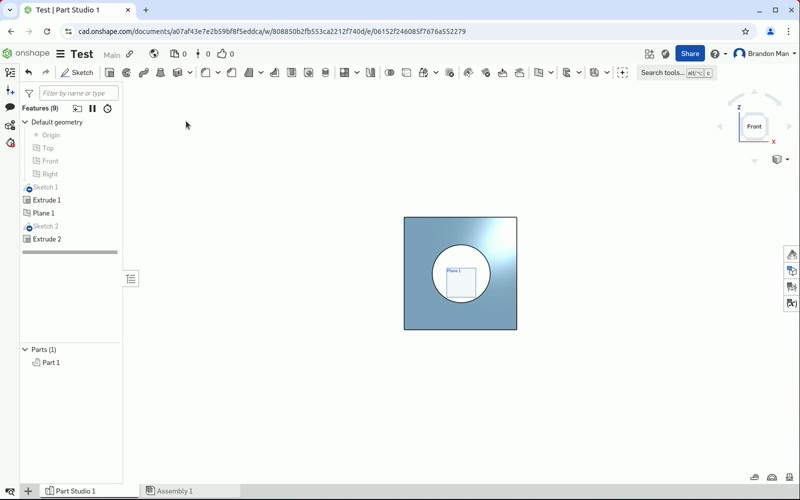
key(shift+h)
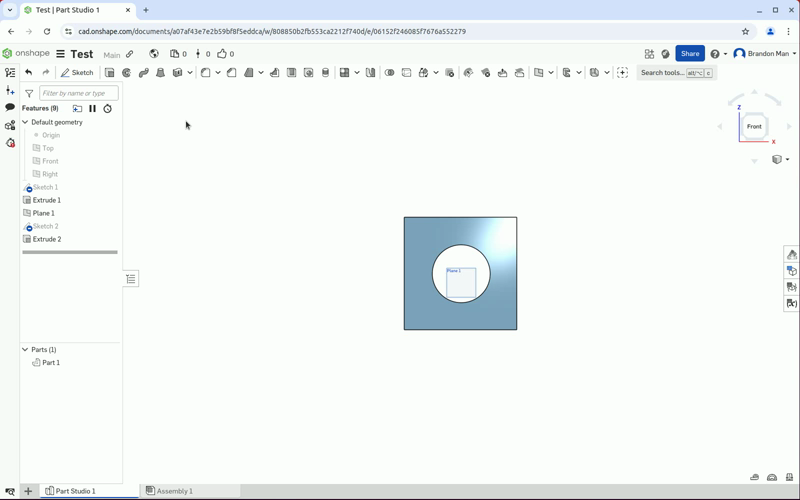
key(shift+h)
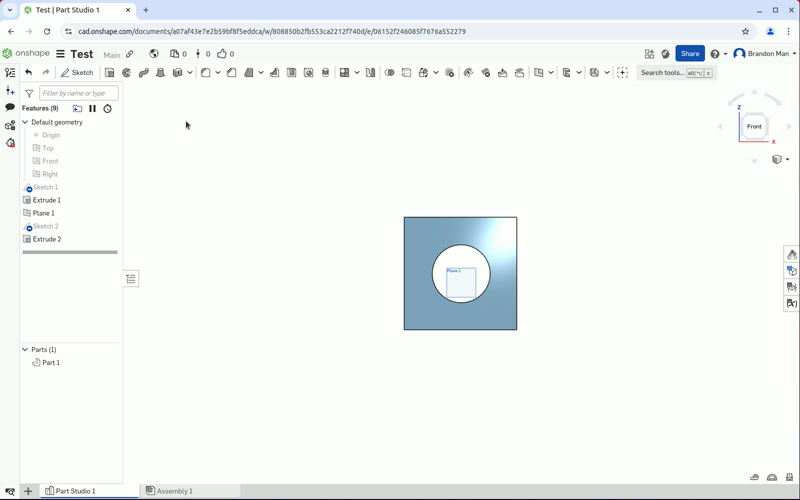
mouse_move(73, 189)
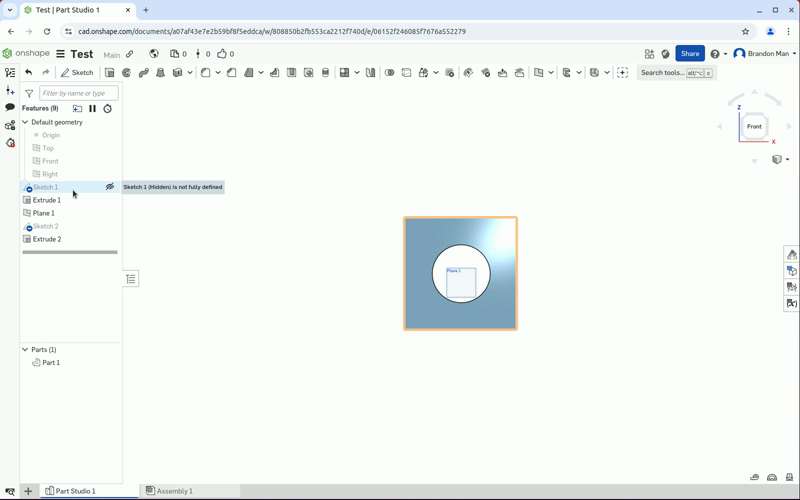
click(73, 189)
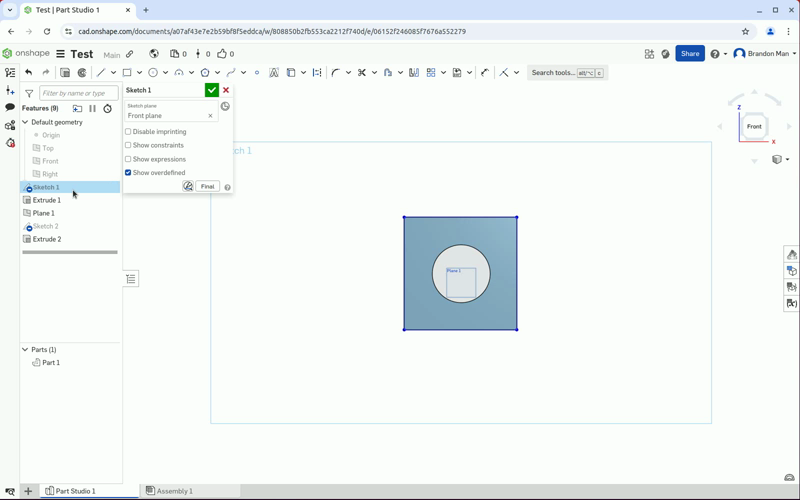
mouse_move(229, 92)
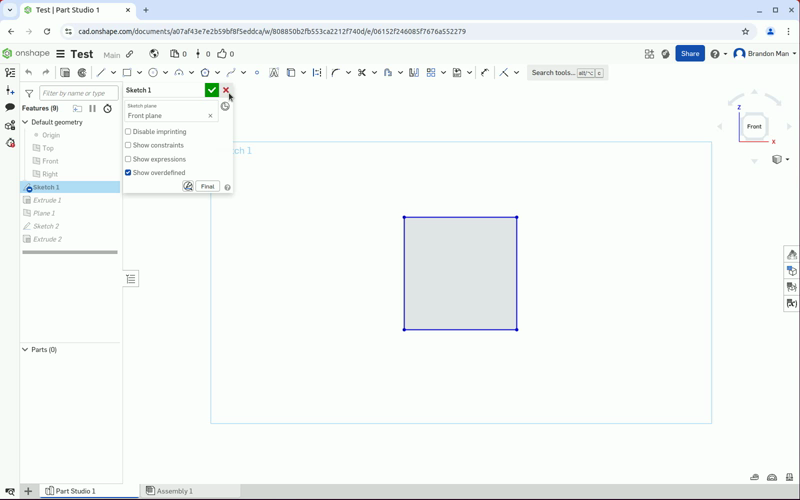
click(229, 92)
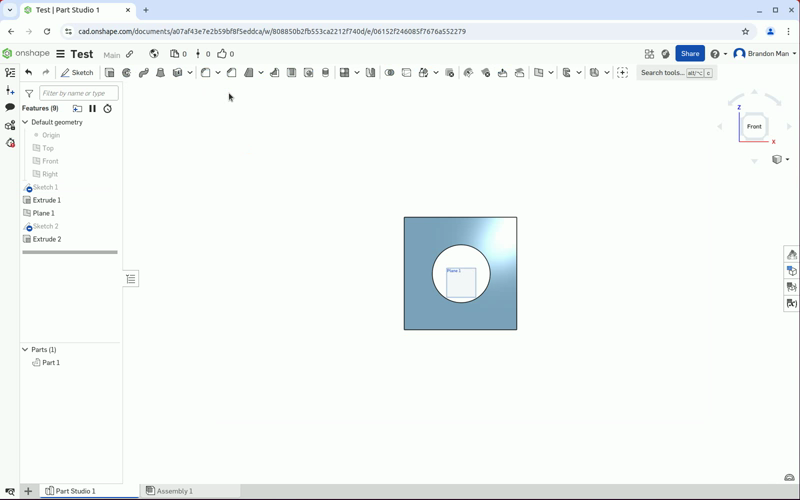
mouse_move(73, 352)
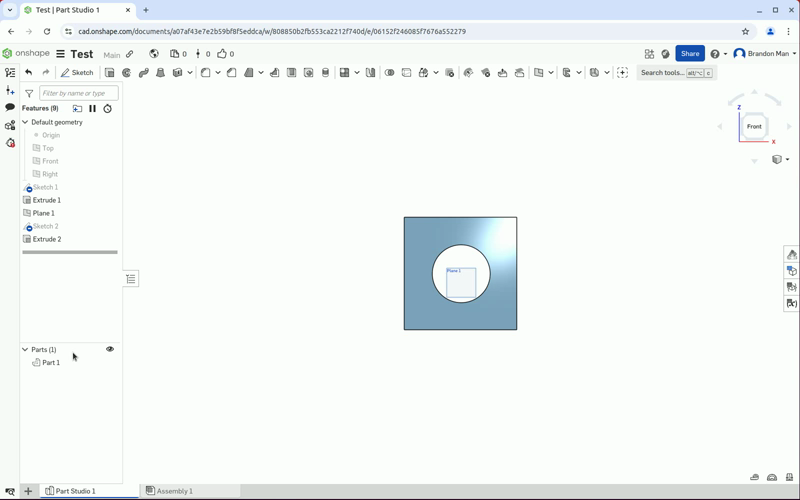
key(y)
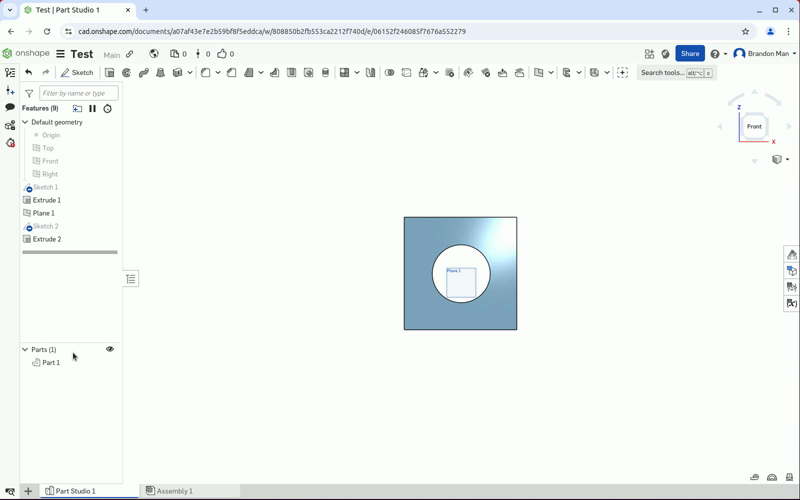
key(shift+p)
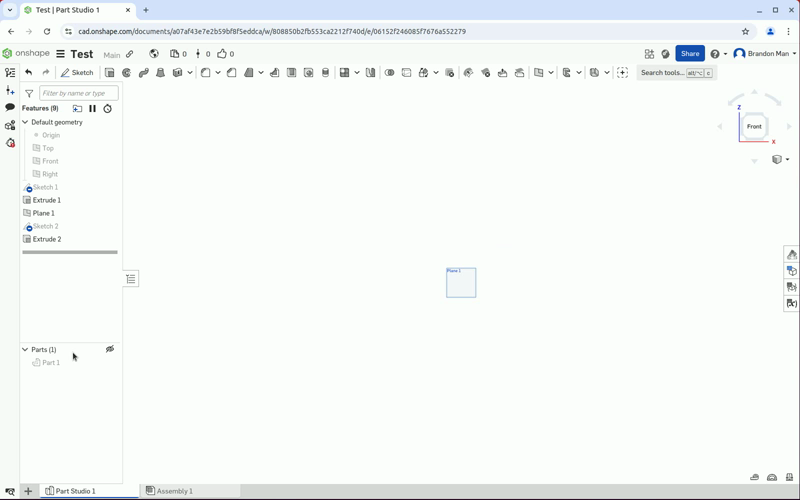
key(space)
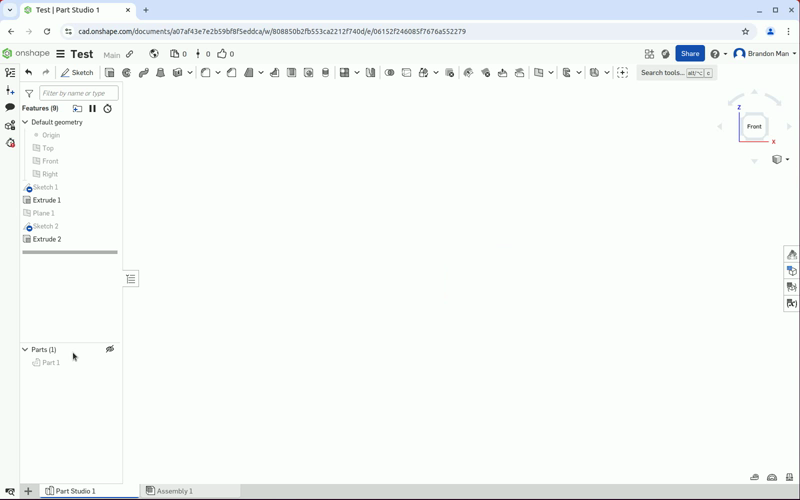
key_down(shift)
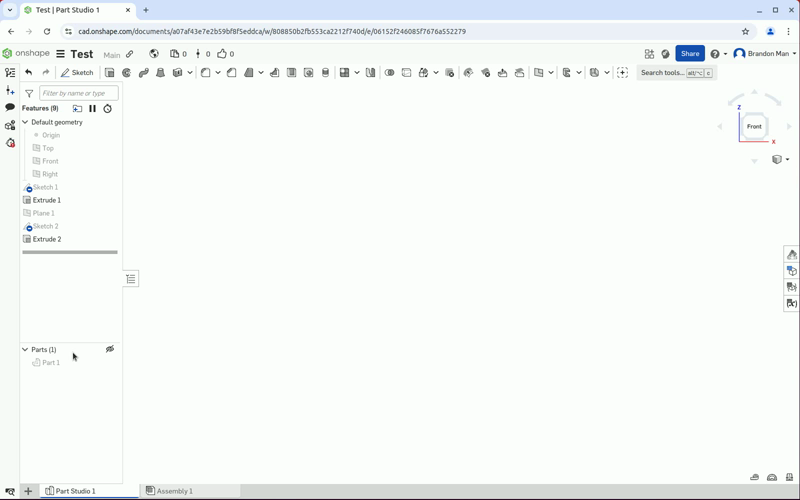
key(down)
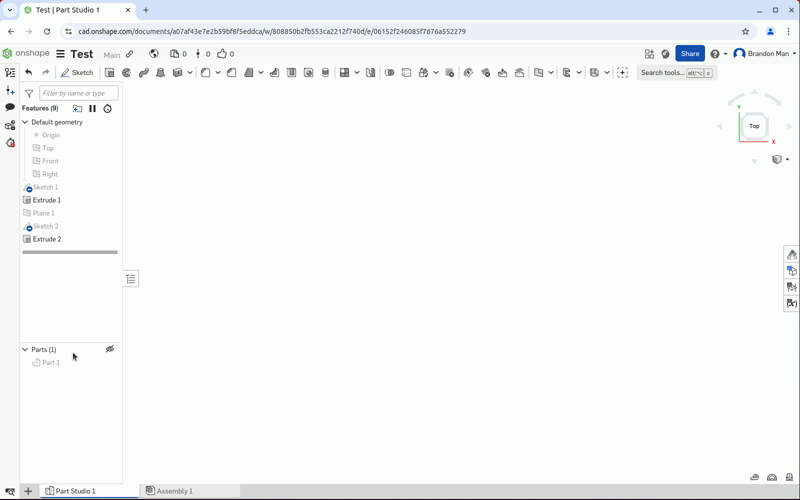
key_up(shift)
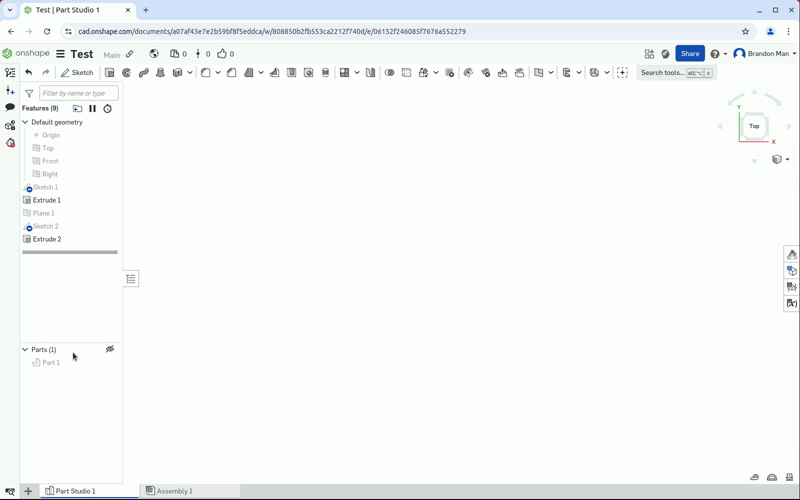
mouse_move(73, 352)
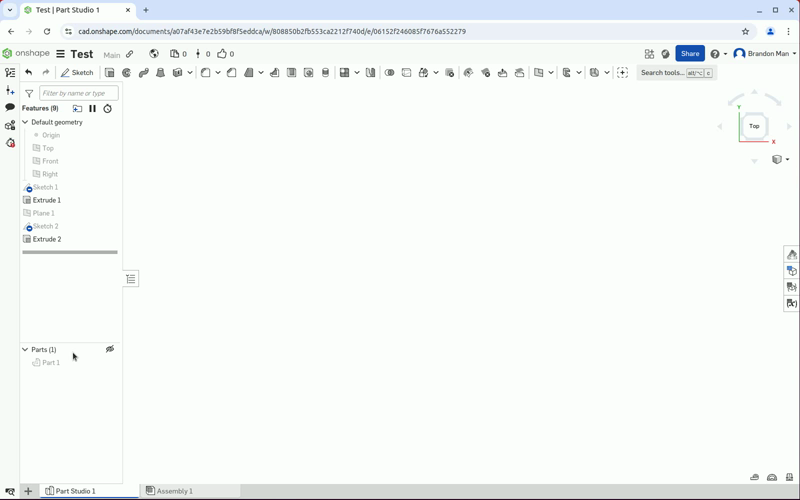
key(shift+y)
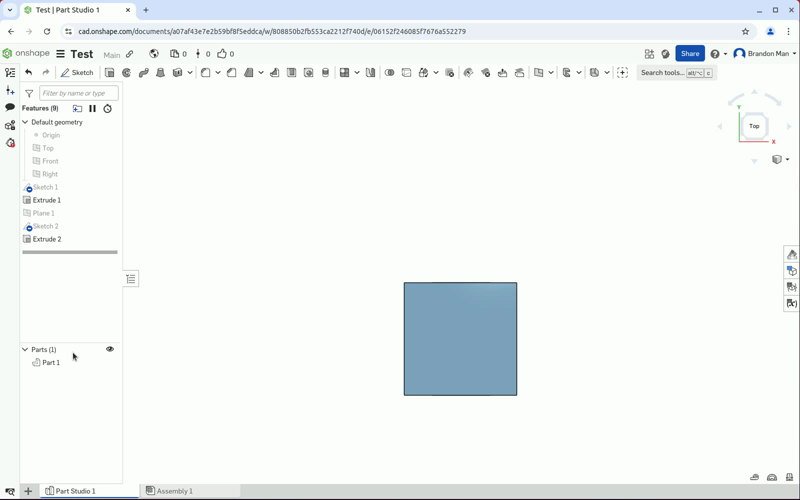
mouse_move(541, 75)
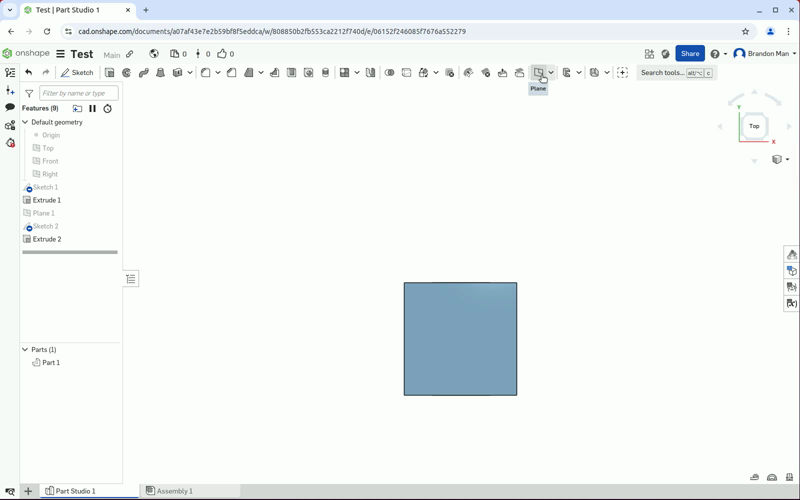
click(541, 75)
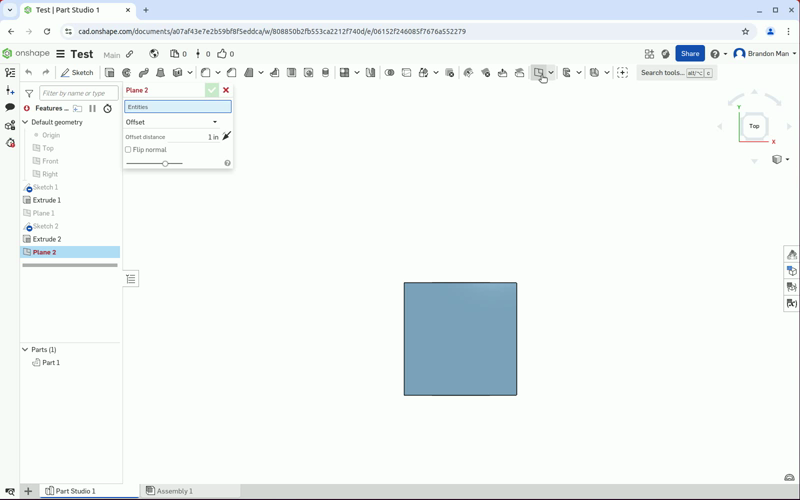
mouse_move(73, 150)
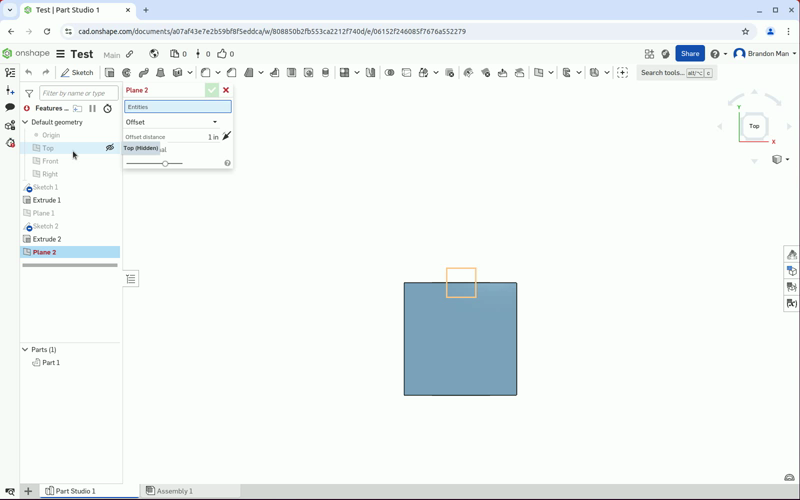
click(73, 150)
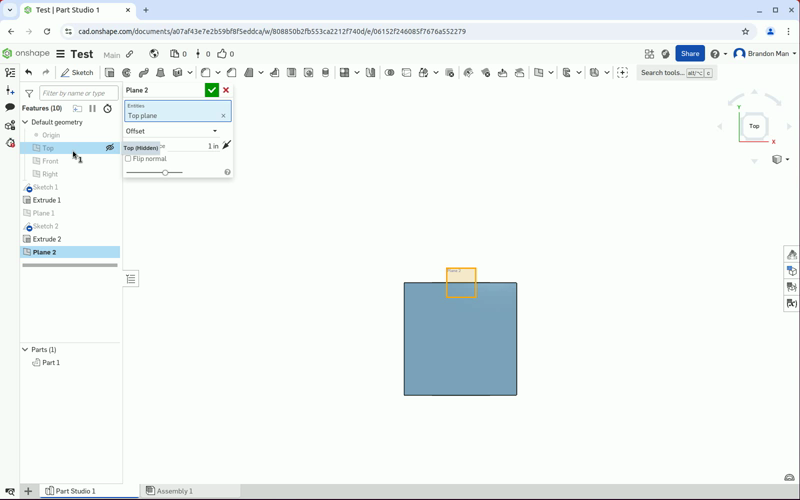
key(tab, 2)
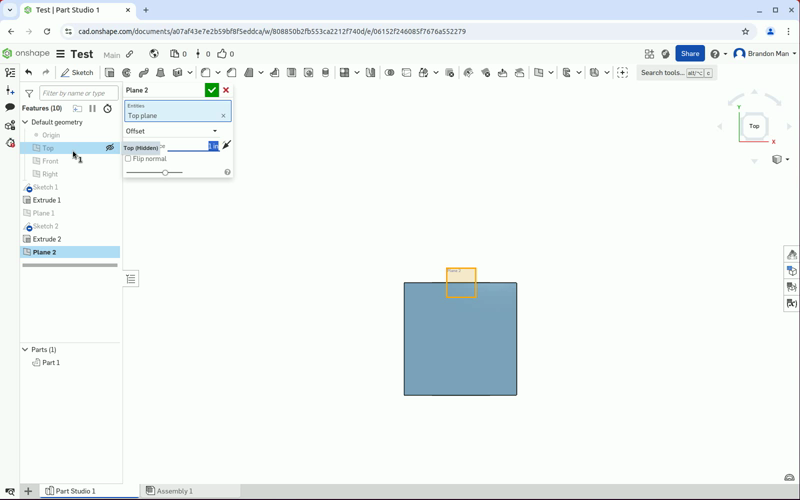
text(13.495)
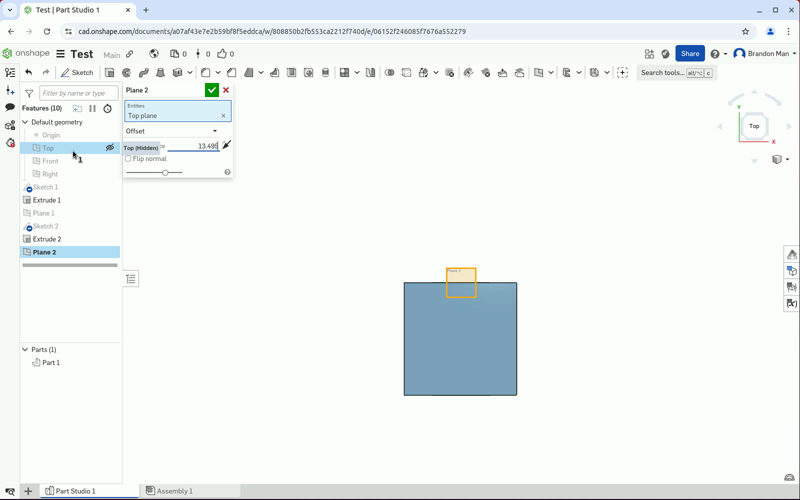
key(enter, 2)
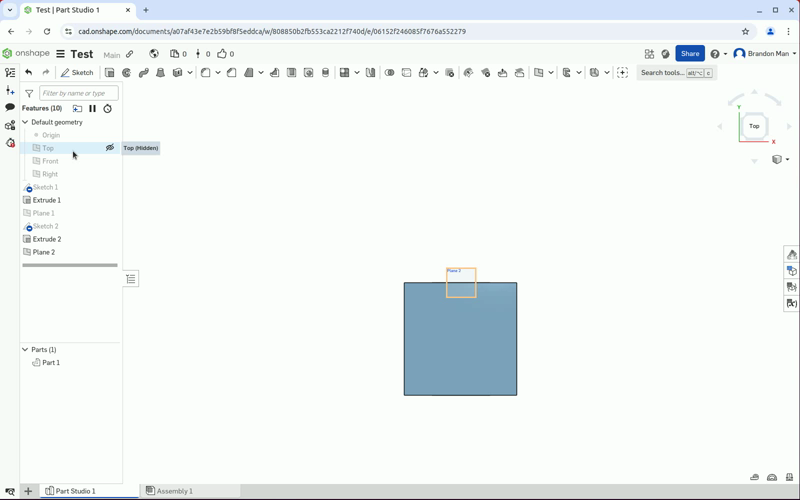
key(shift+s)
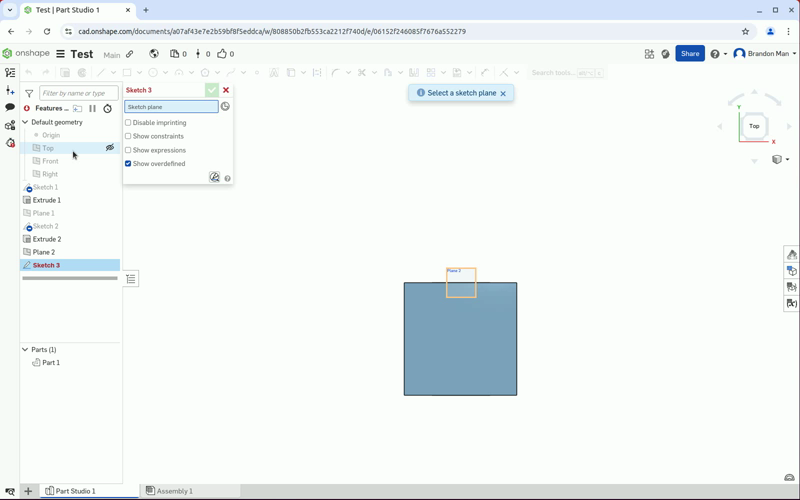
mouse_move(73, 254)
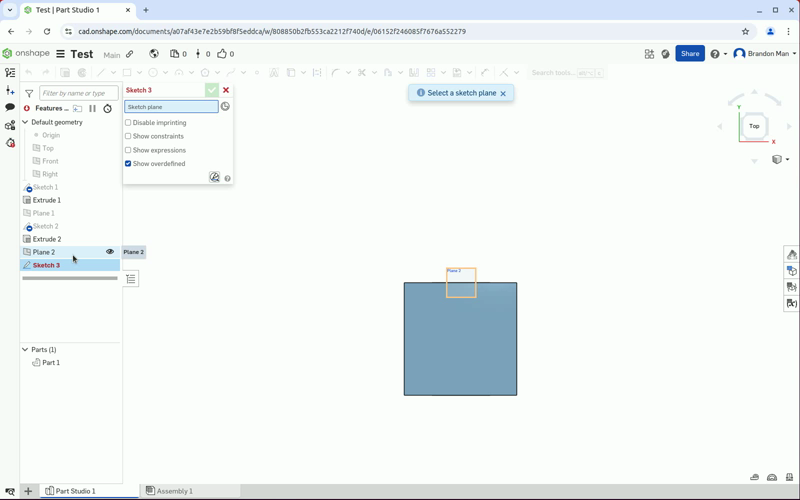
click(73, 254)
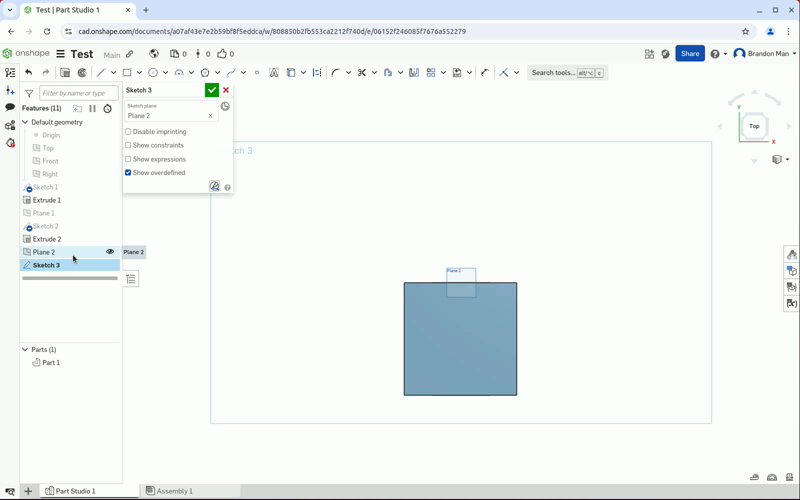
mouse_move(73, 352)
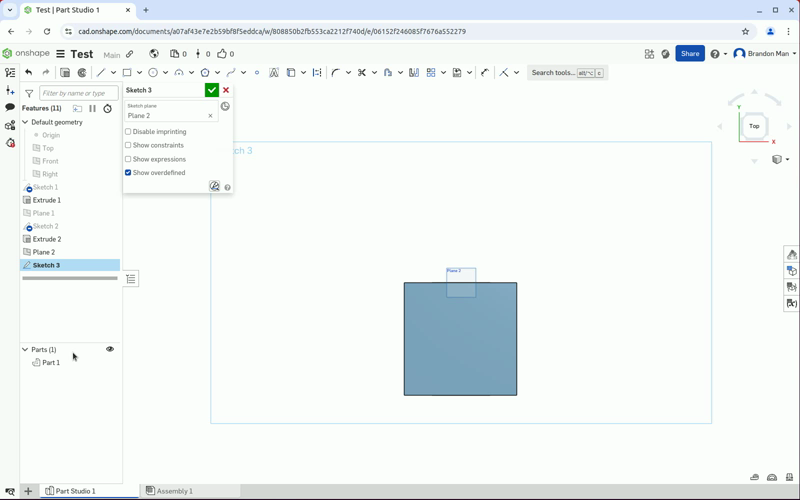
key(y)
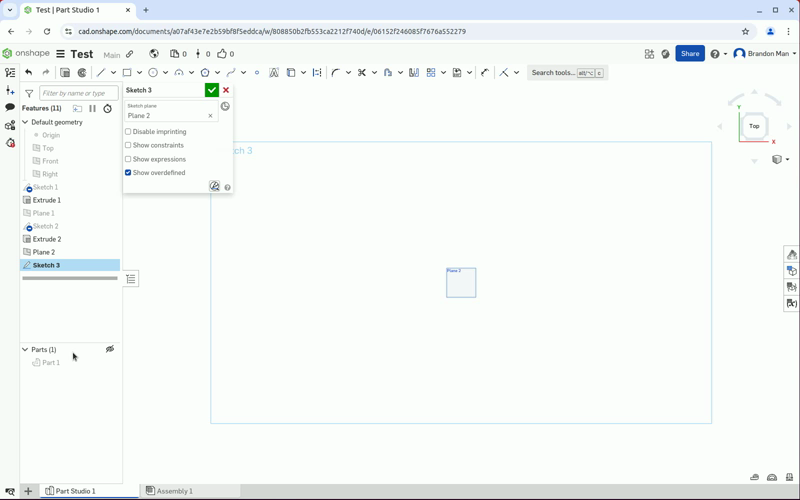
key(l)
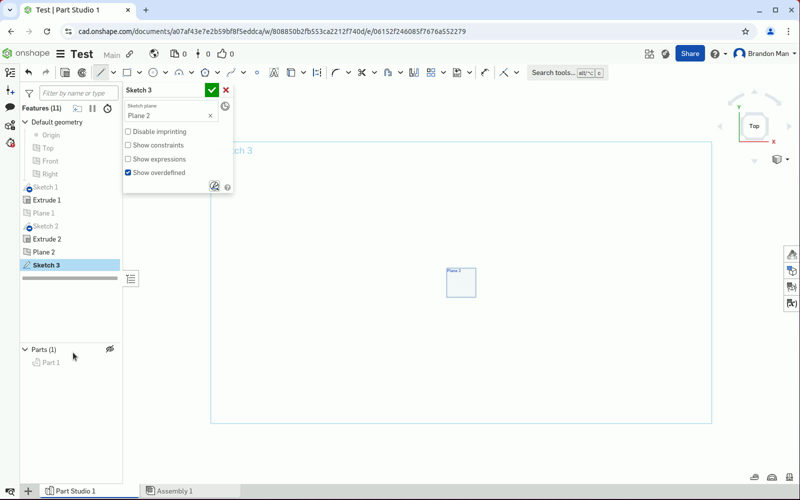
key_down(shift)
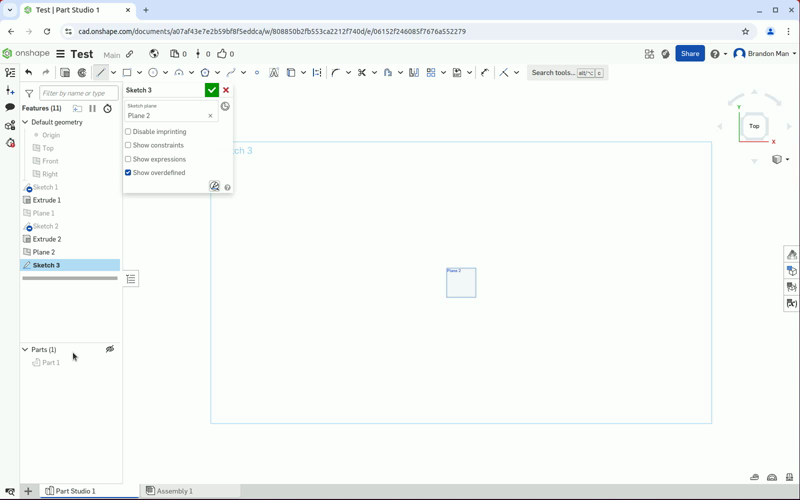
mouse_move(432, 367)
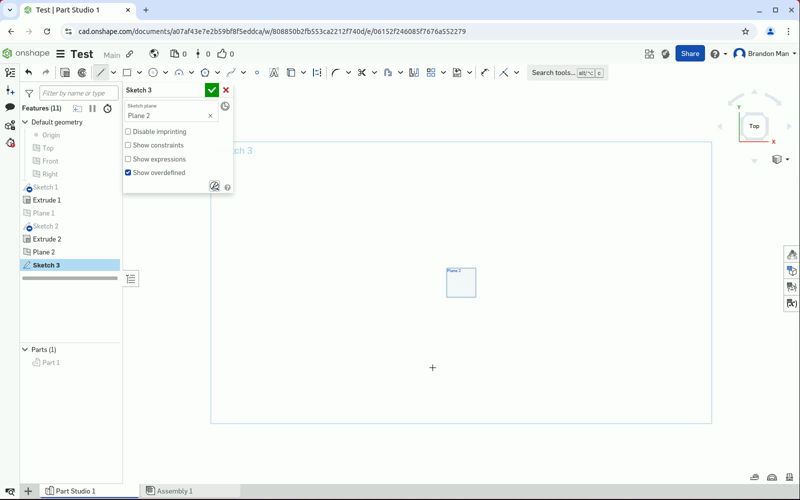
click(432, 367)
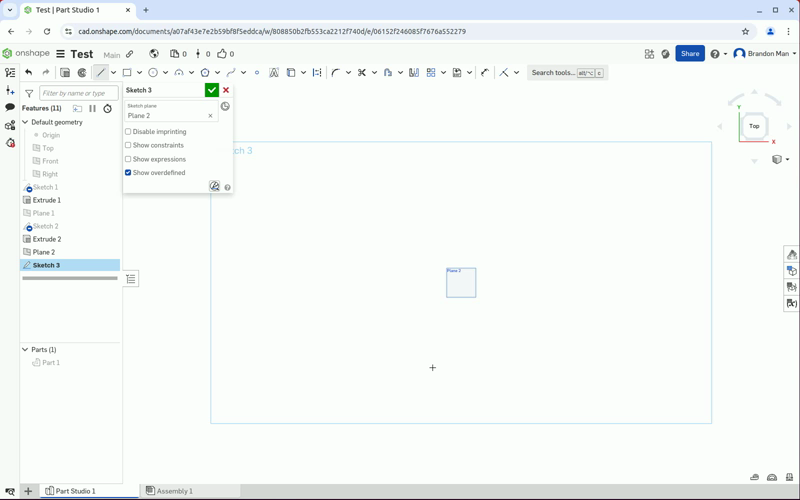
key_up(shift)
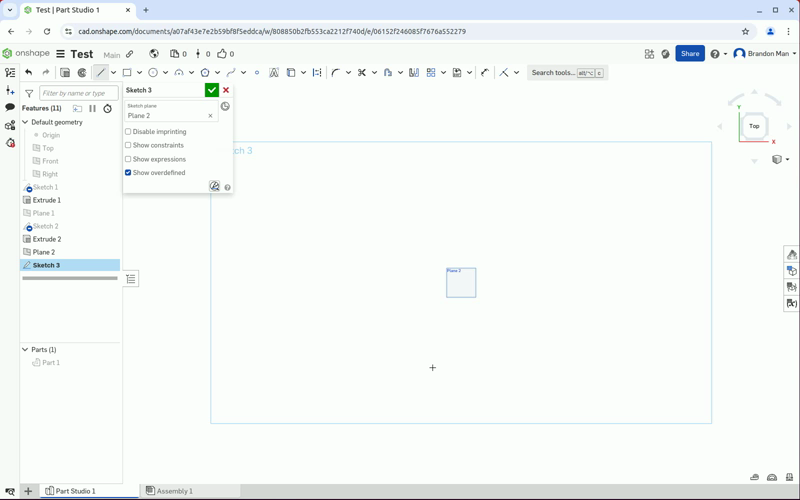
key_down(shift)
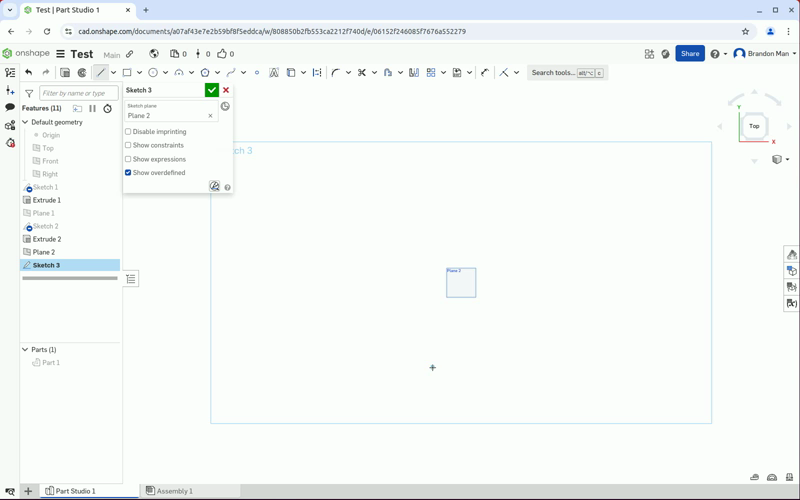
mouse_move(462, 367)
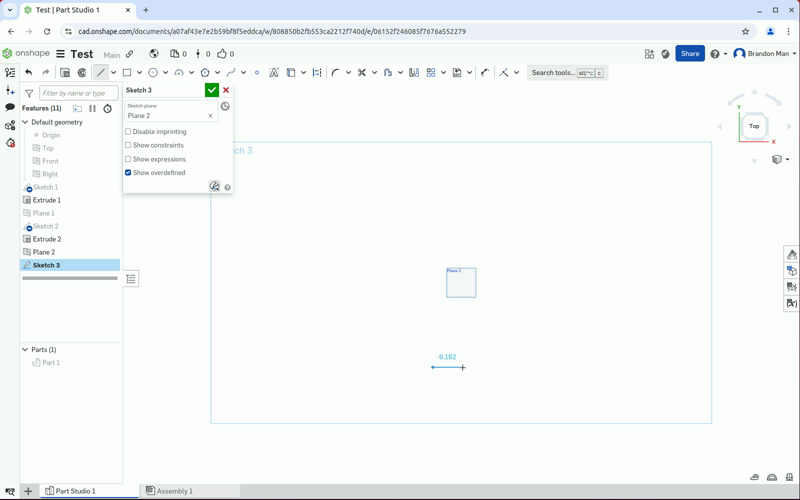
mouse_move(489, 367)
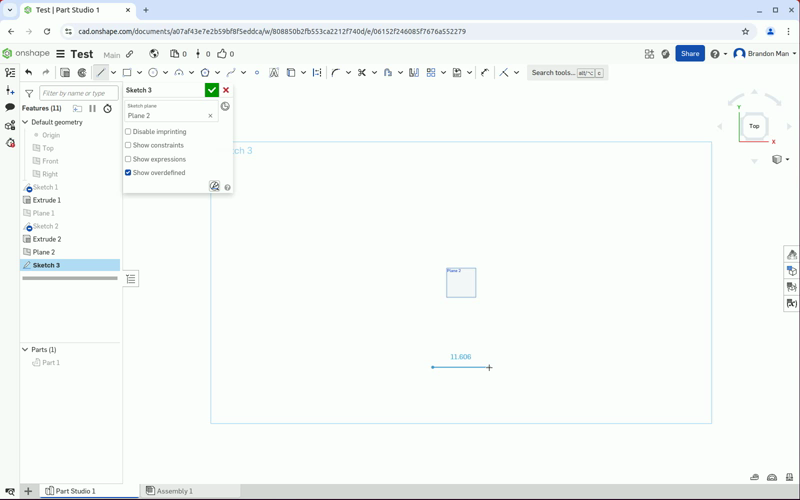
click(489, 367)
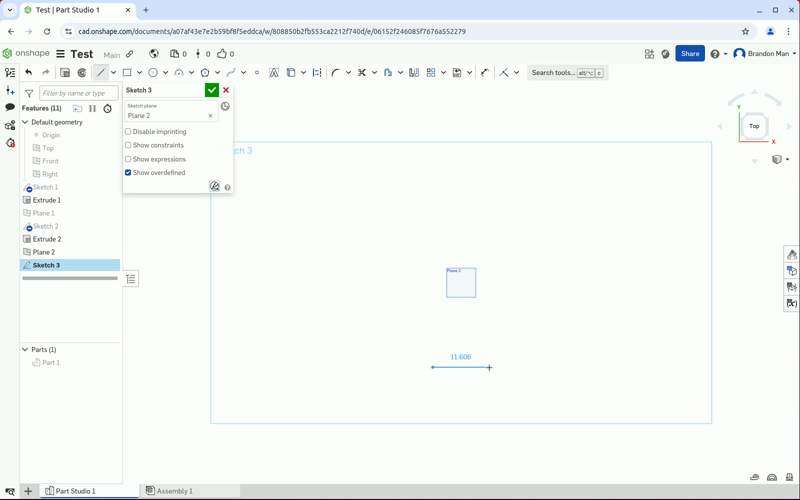
key_up(shift)
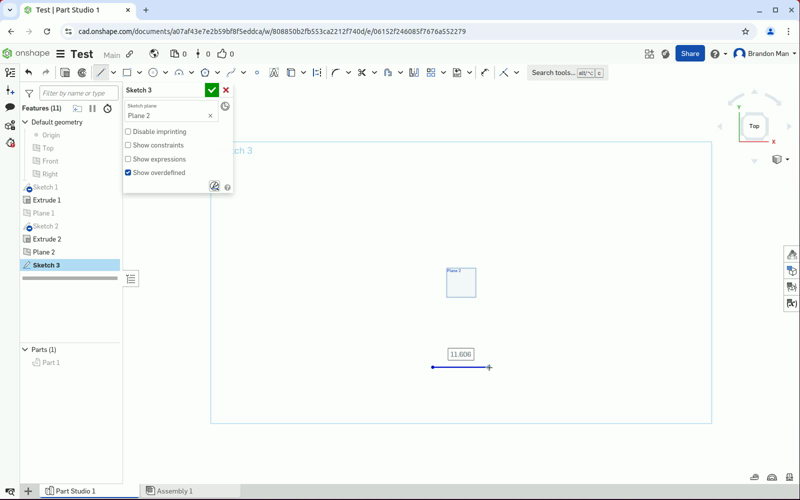
key_down(shift)
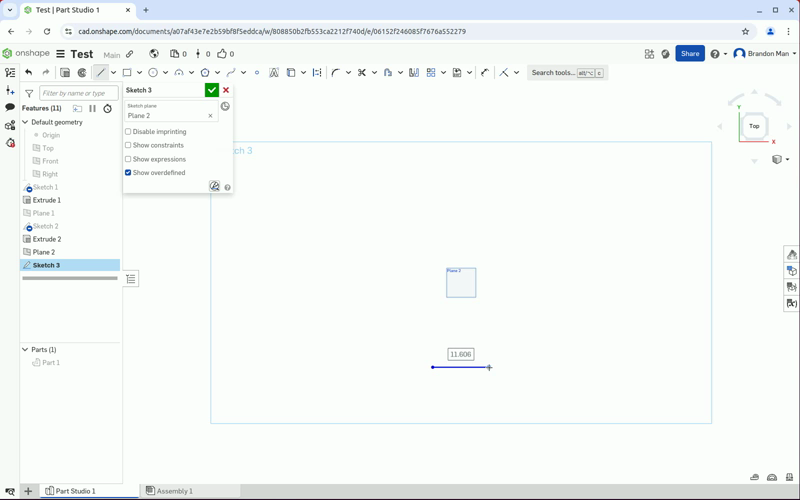
mouse_move(519, 367)
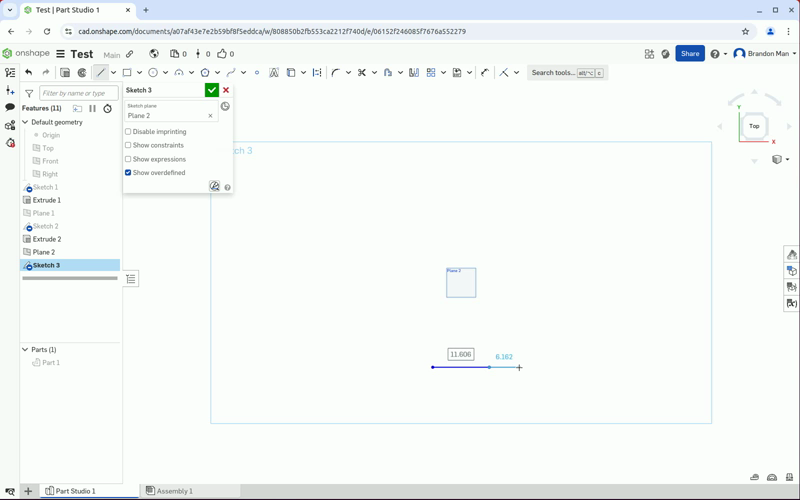
mouse_move(489, 310)
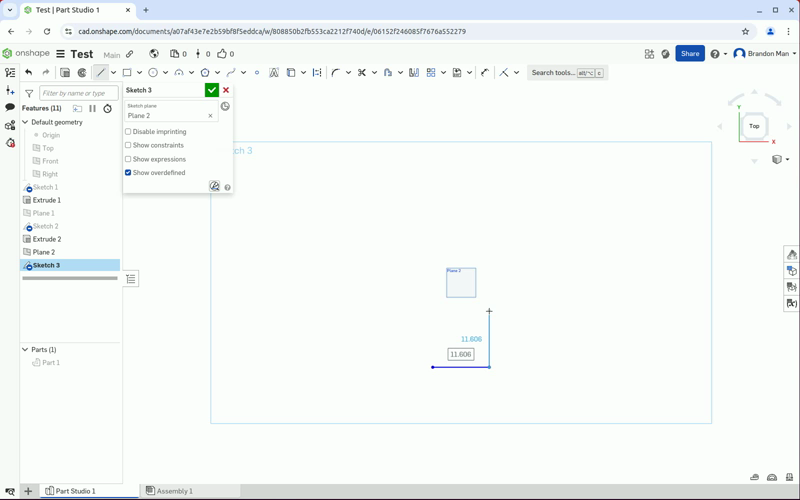
click(489, 310)
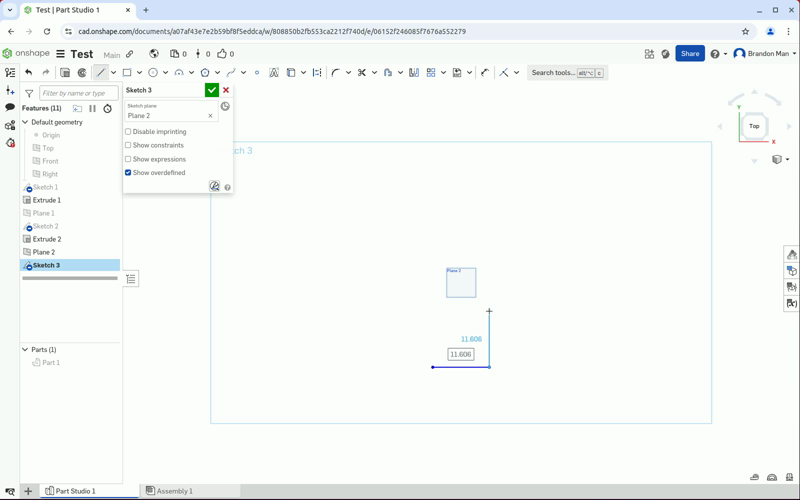
key_up(shift)
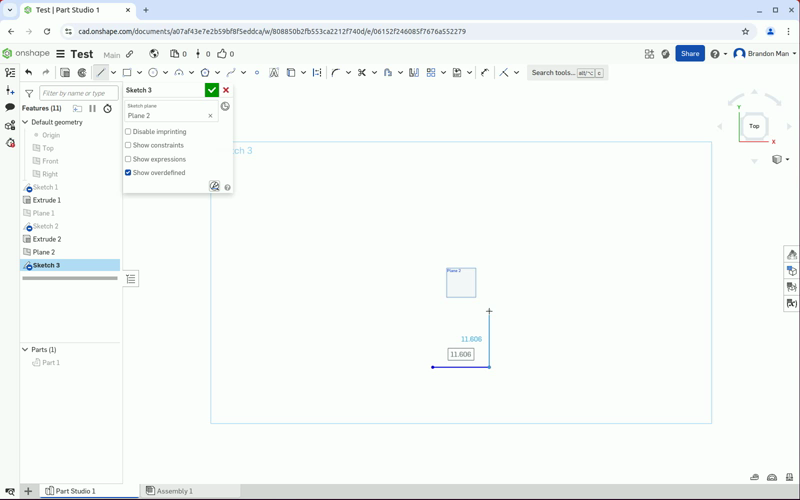
key_down(shift)
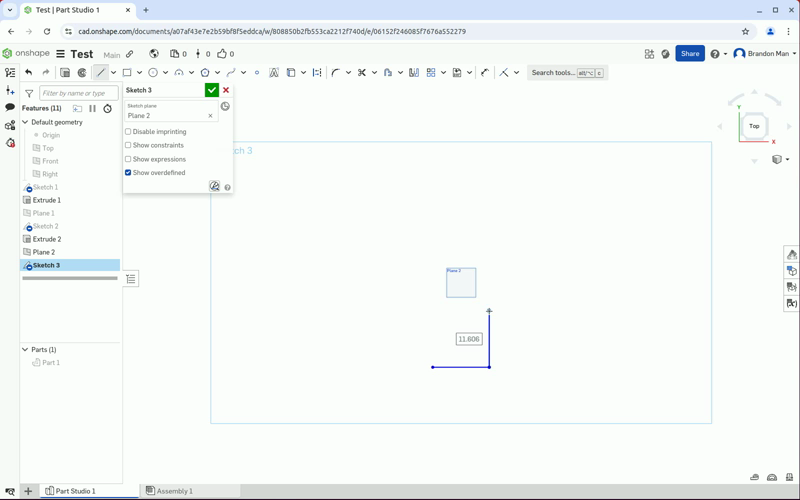
mouse_move(519, 310)
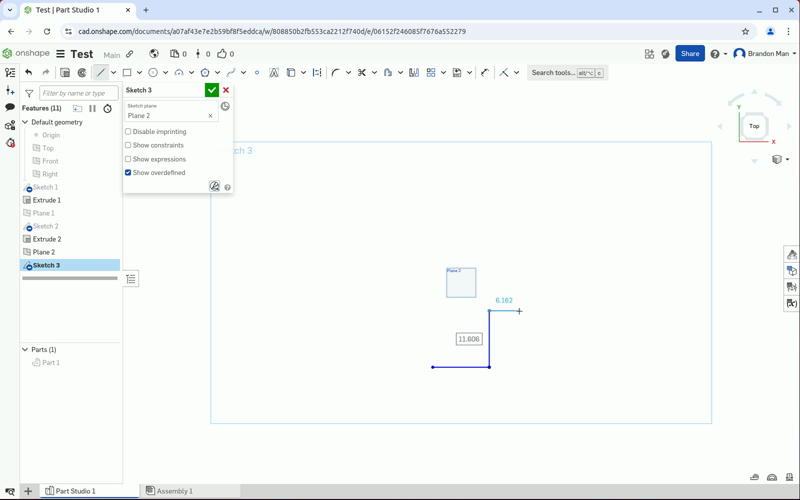
mouse_move(432, 310)
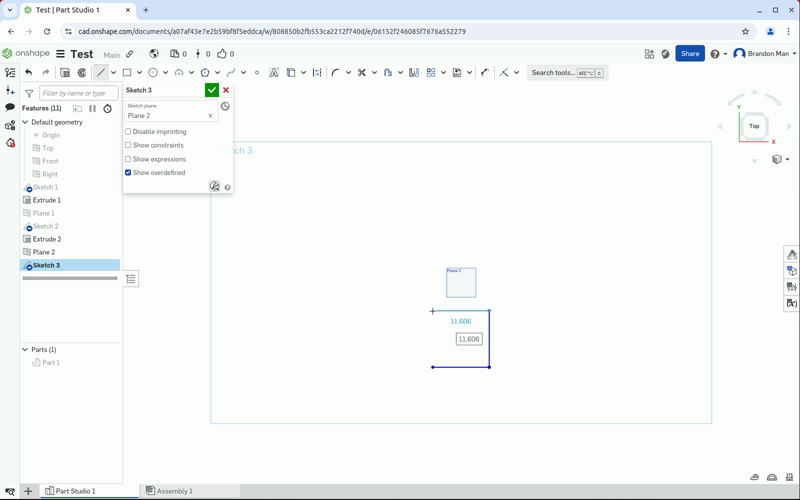
click(432, 310)
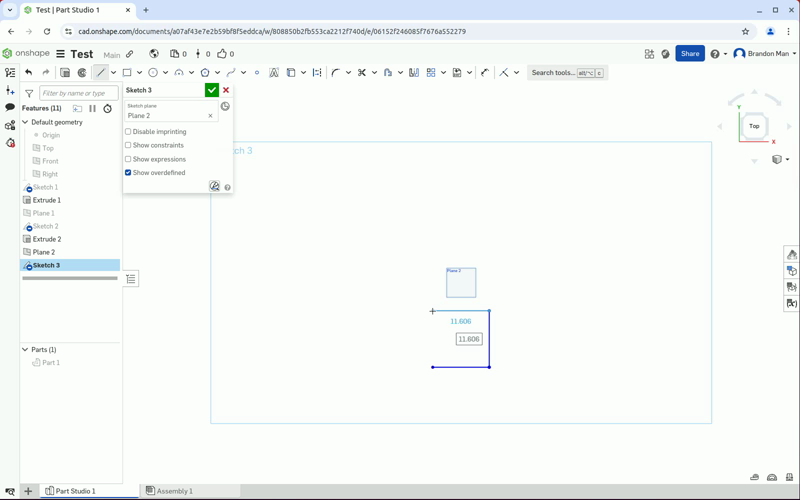
key_up(shift)
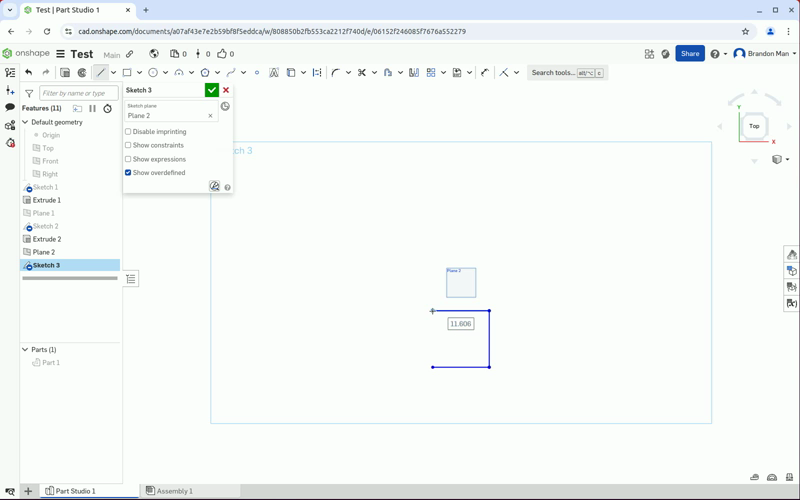
mouse_move(462, 310)
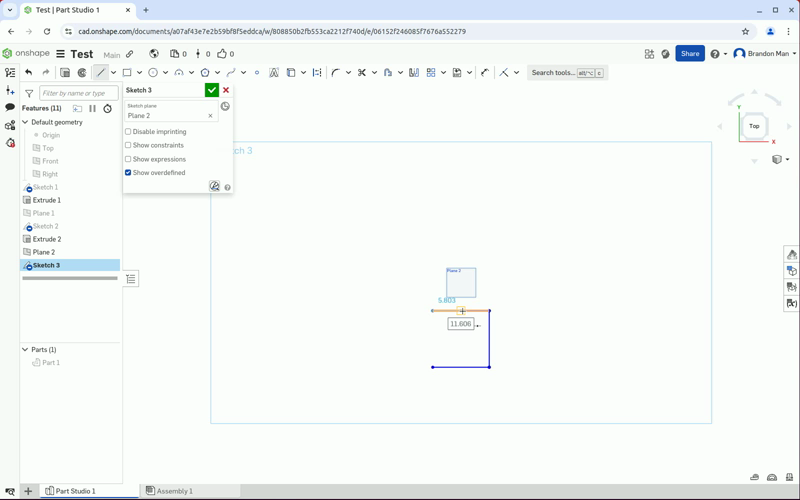
key_down(shift)
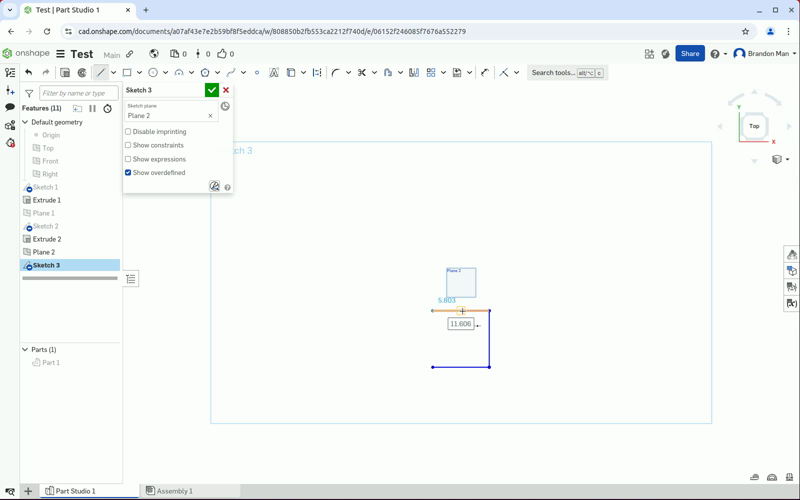
mouse_move(432, 367)
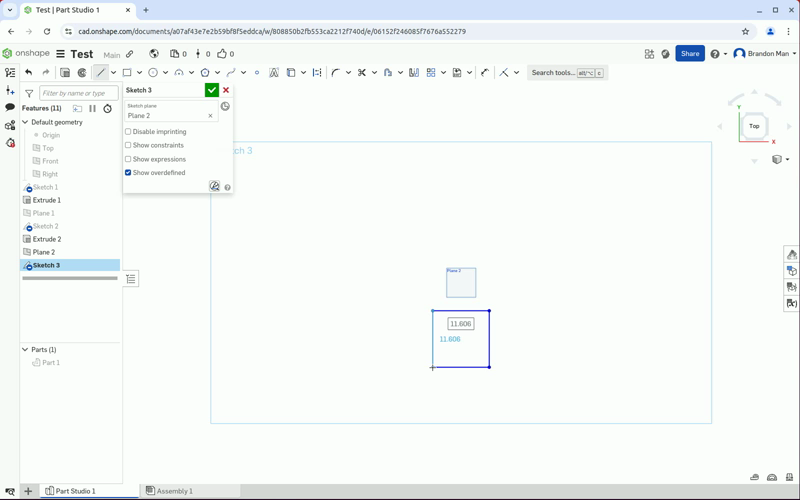
key_up(shift)
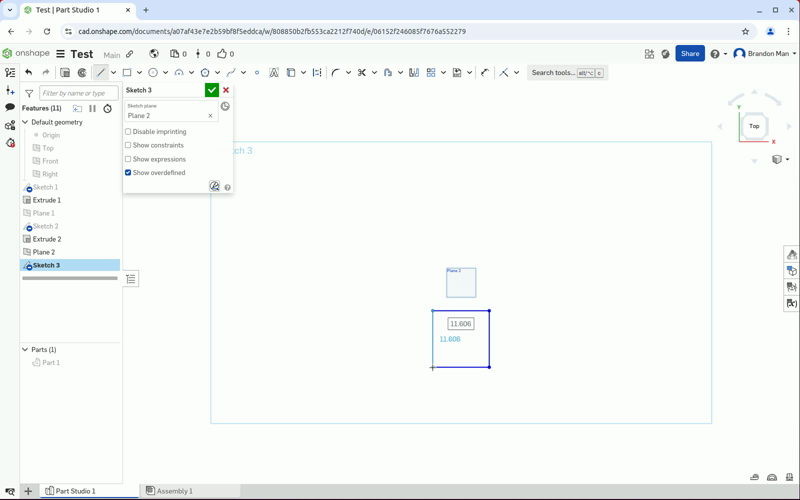
click(432, 367)
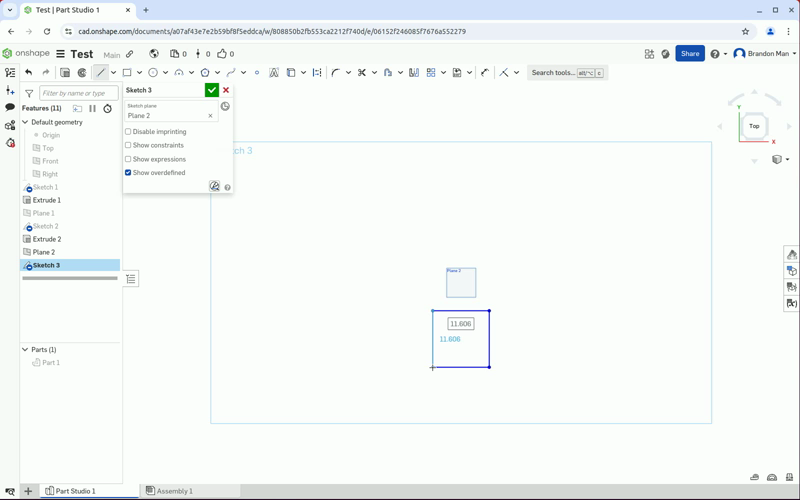
key(esc)
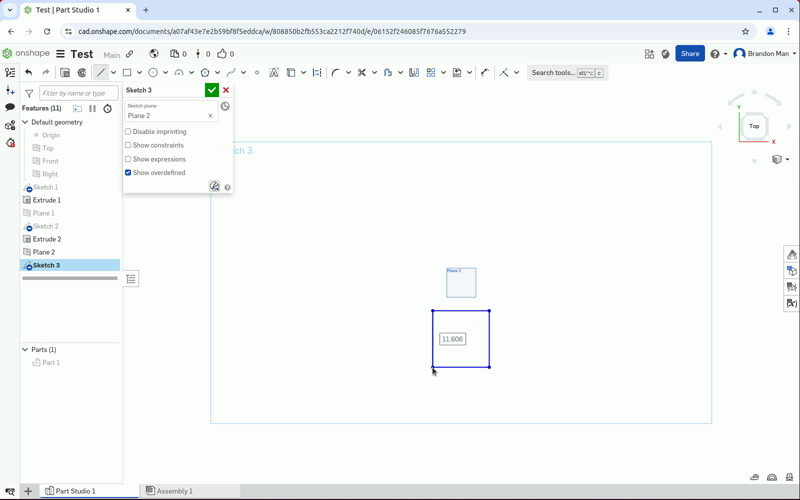
mouse_move(467, 332)
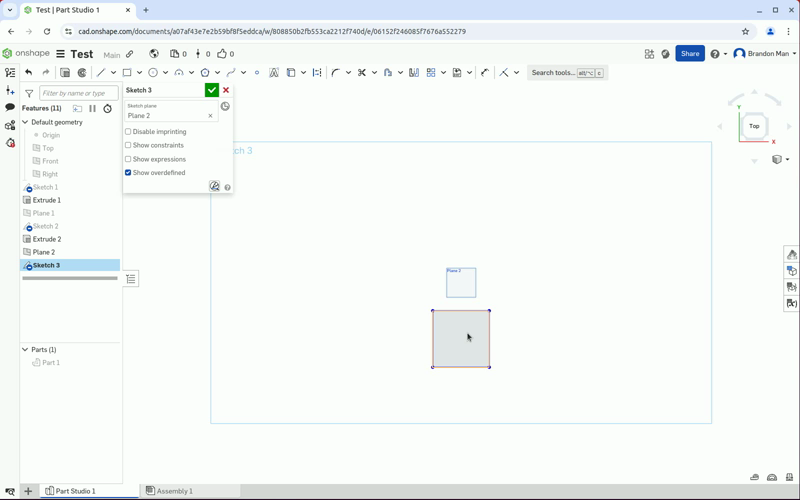
click(467, 332)
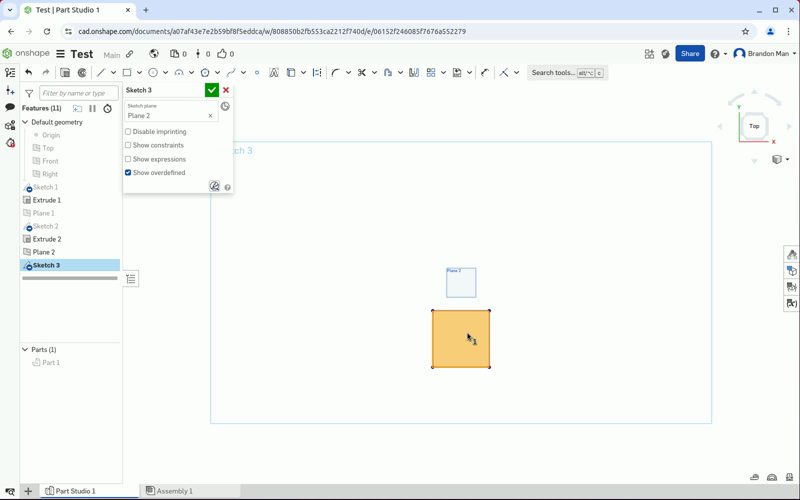
mouse_move(73, 352)
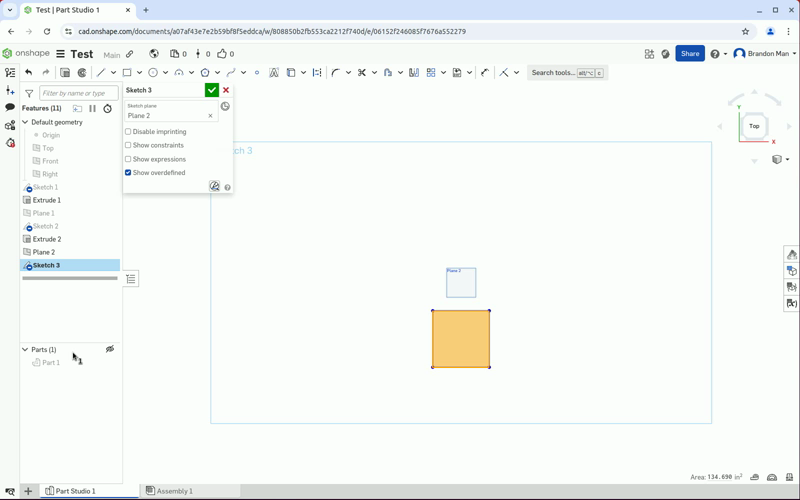
key(shift+y)
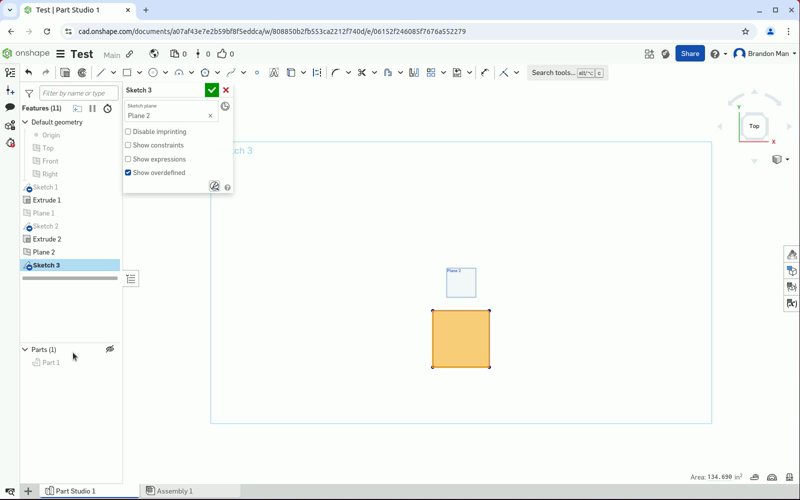
key(shift+e)
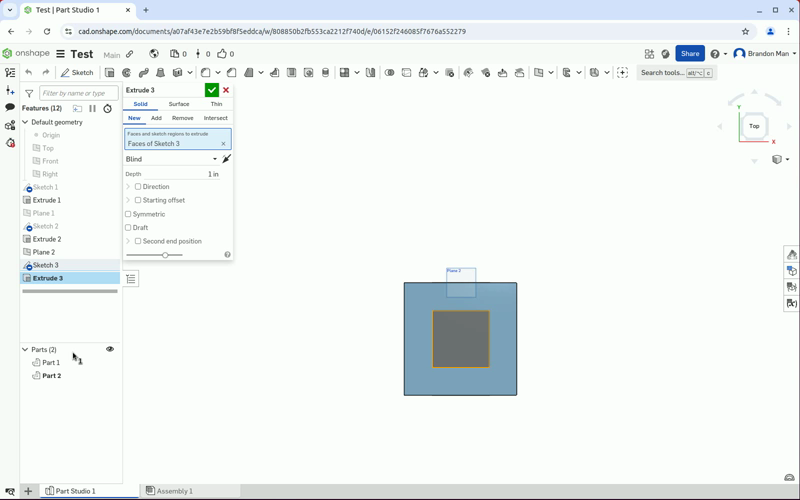
mouse_move(143, 106)
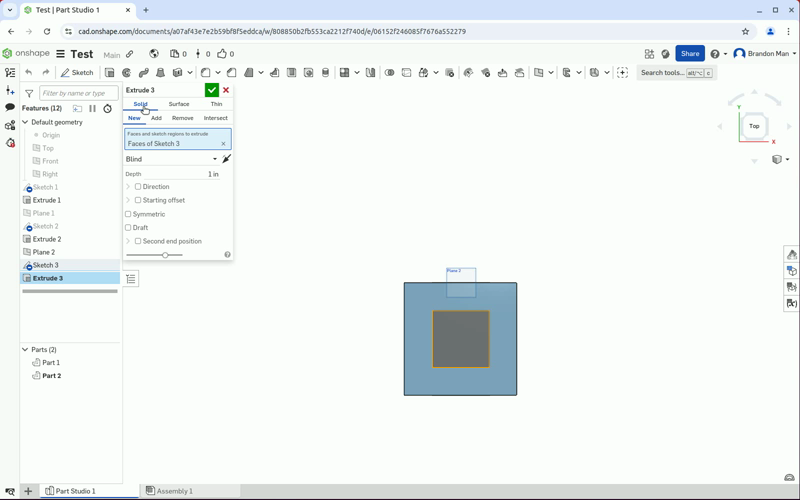
click(143, 106)
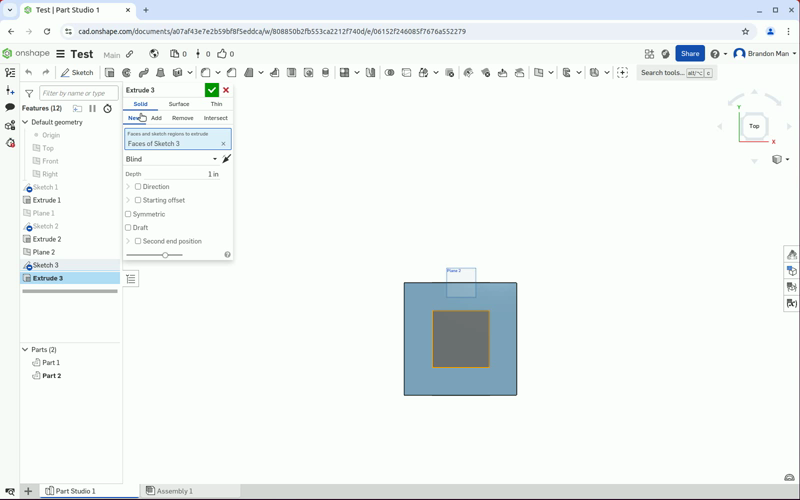
mouse_move(137, 120)
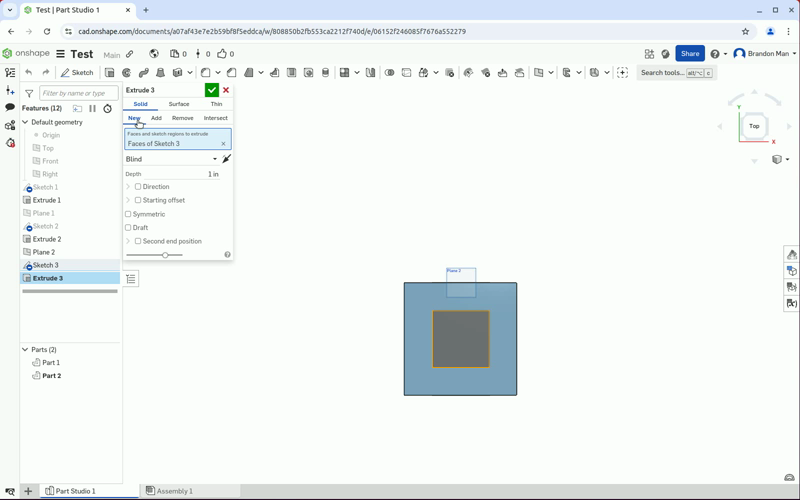
click(137, 120)
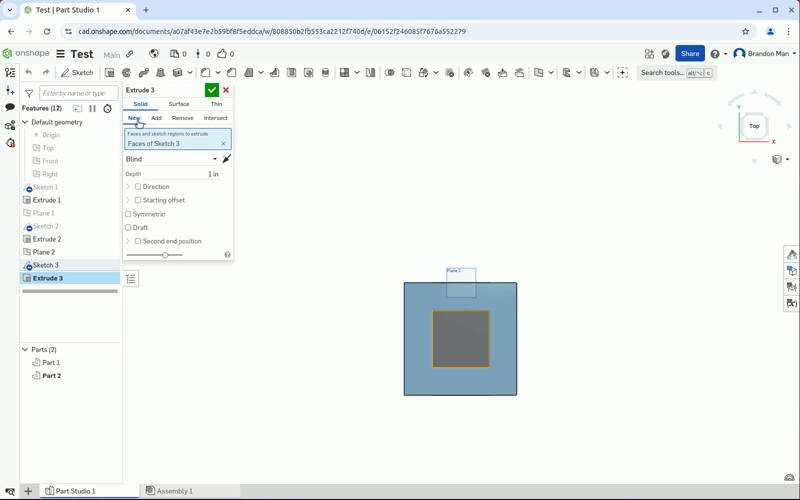
key(tab, 4)
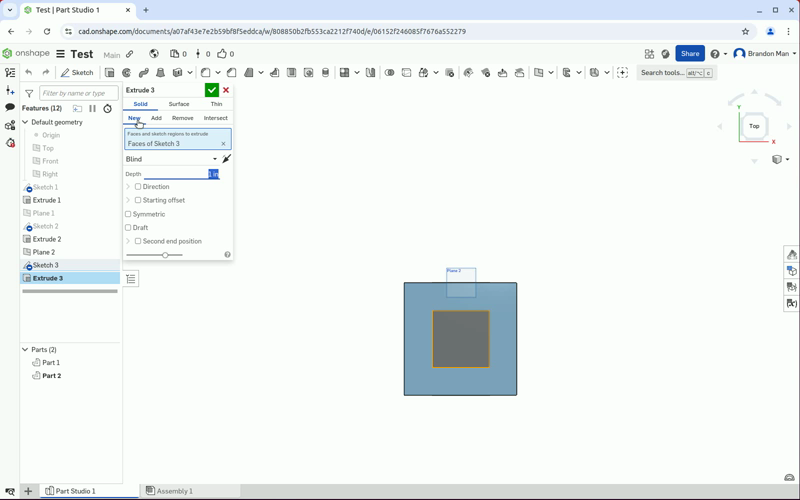
text(5.777)
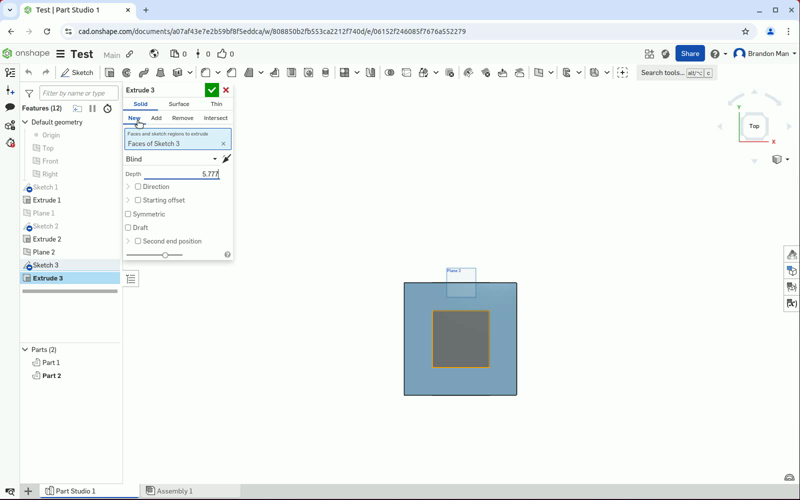
key(enter)
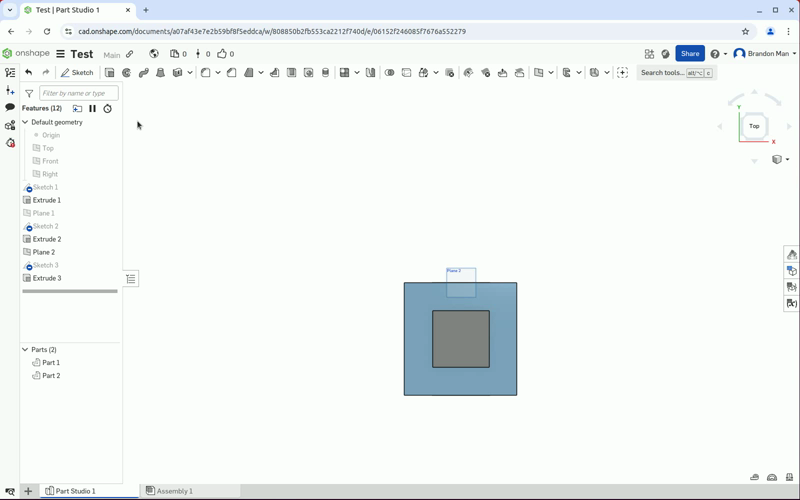
key(shift+h)
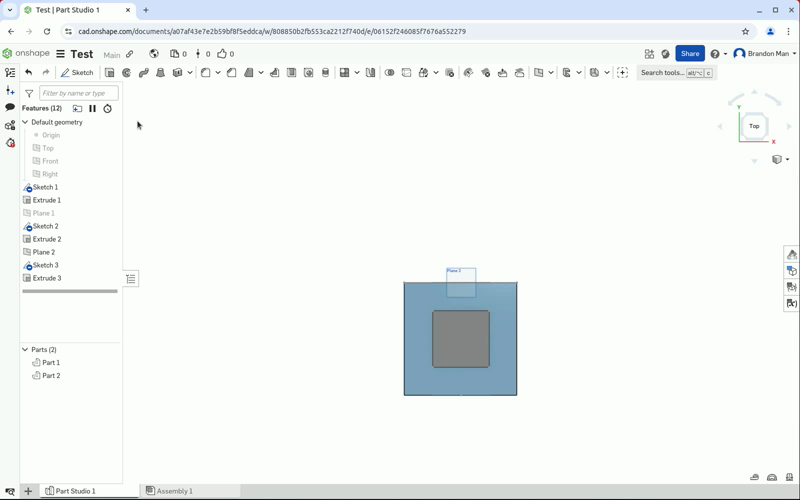
key(shift+h)
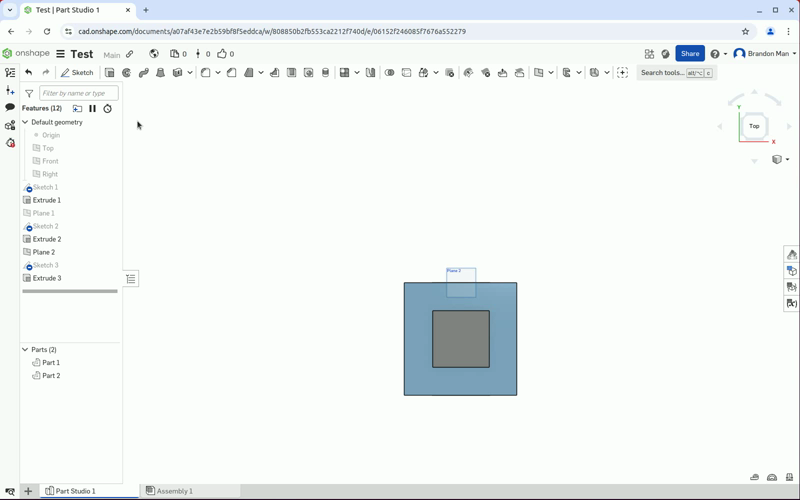
mouse_move(73, 189)
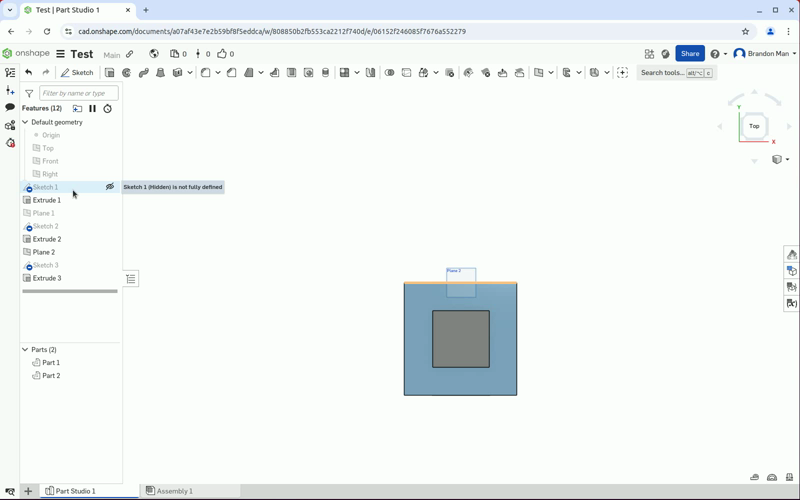
click(73, 189)
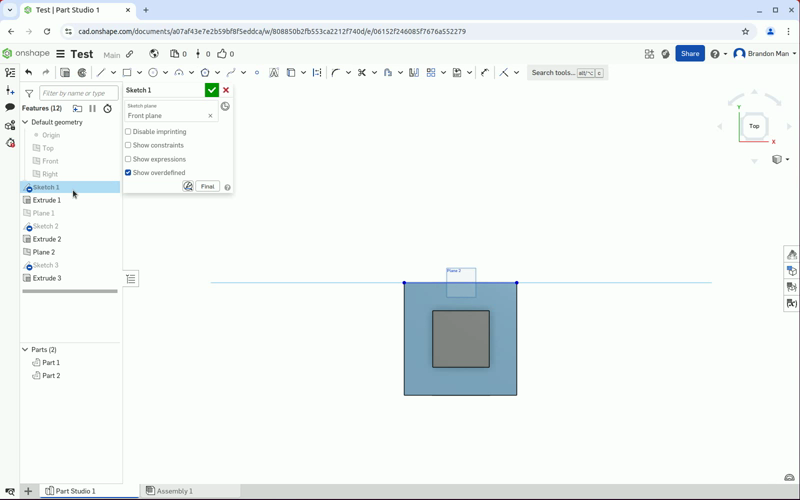
mouse_move(229, 92)
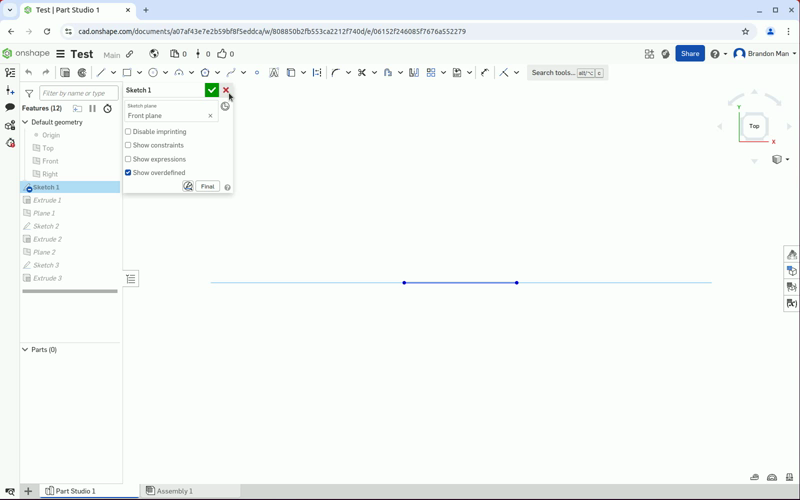
click(229, 92)
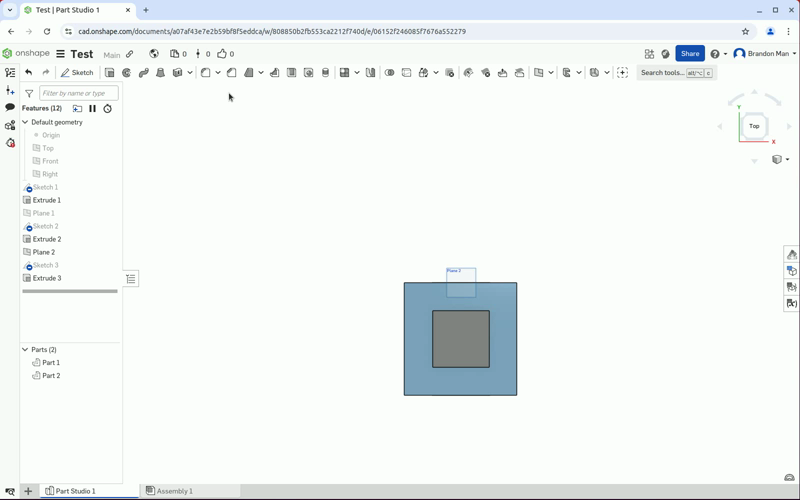
mouse_move(73, 352)
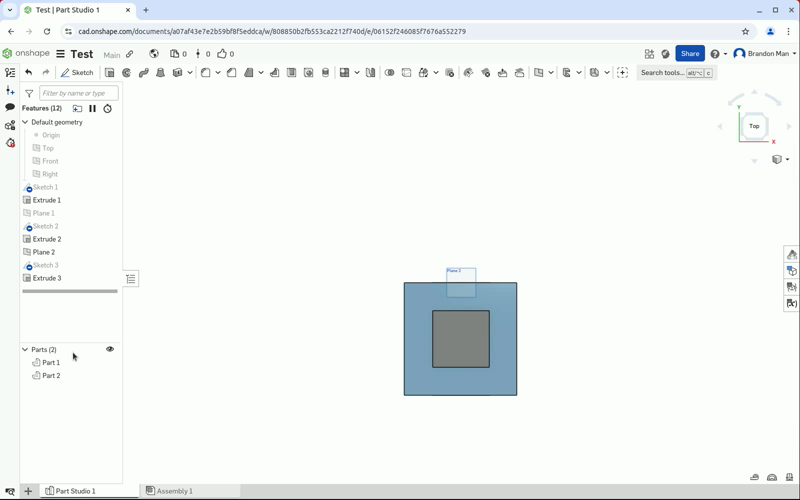
key(y)
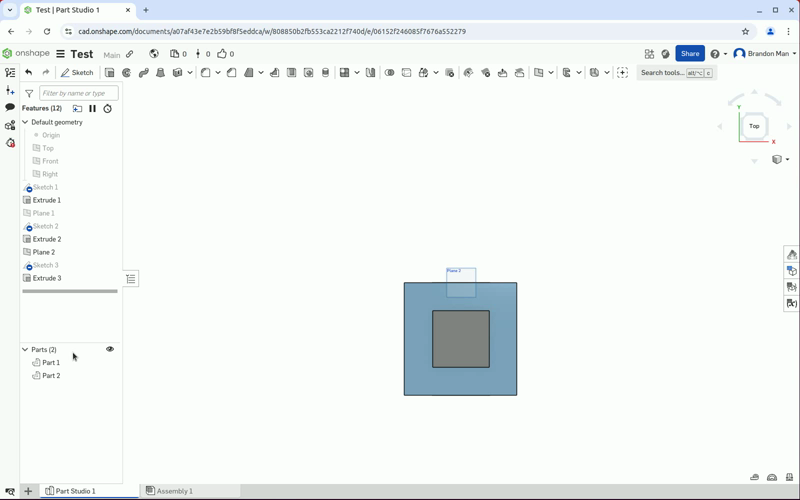
key(shift+p)
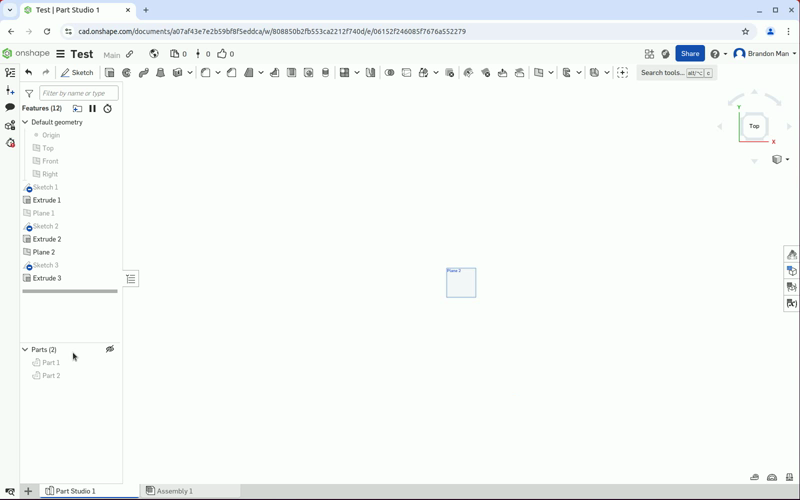
key(space)
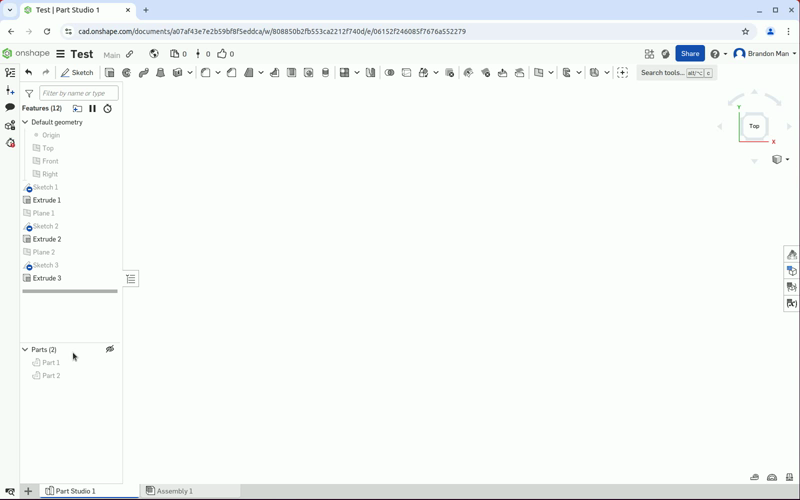
key_down(shift)
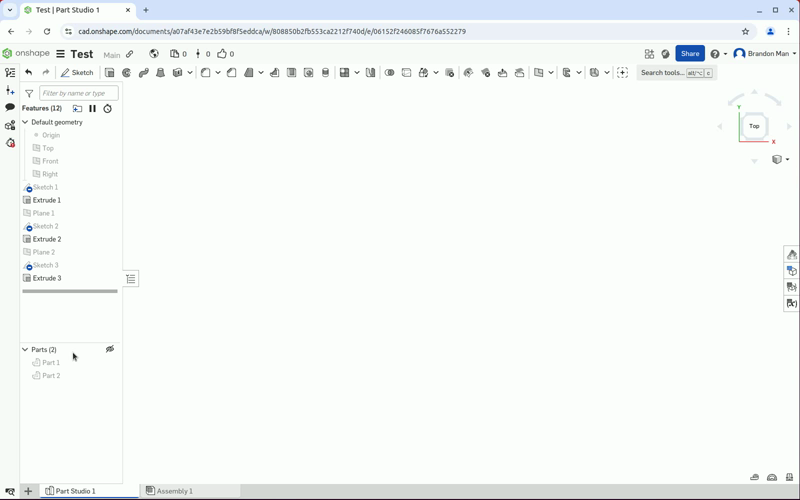
key(up)
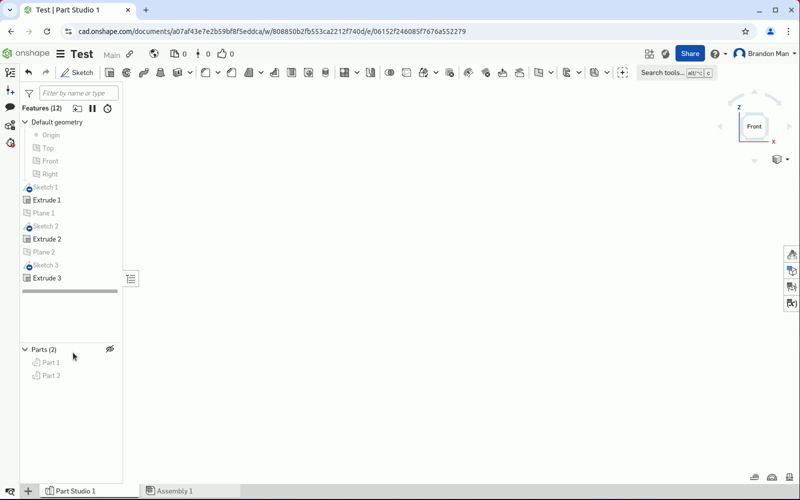
key_up(shift)
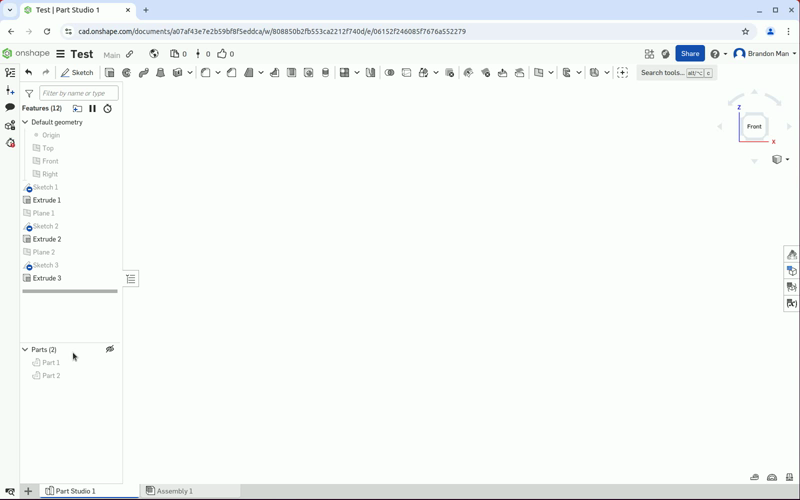
key(space)
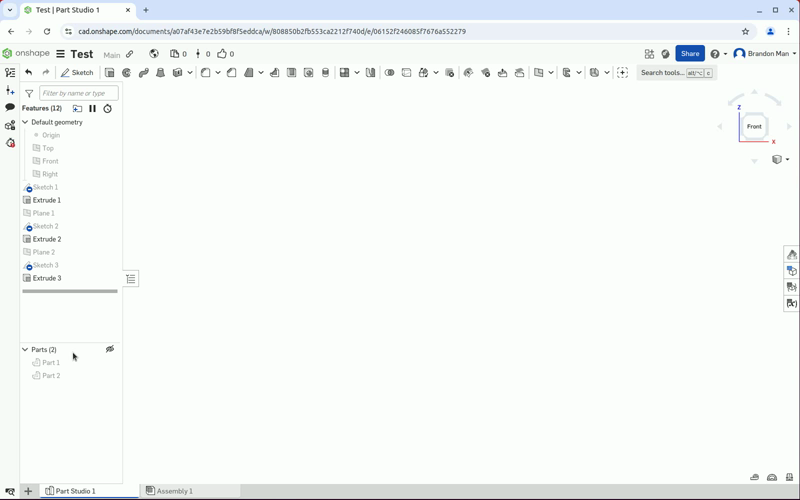
key_down(shift)
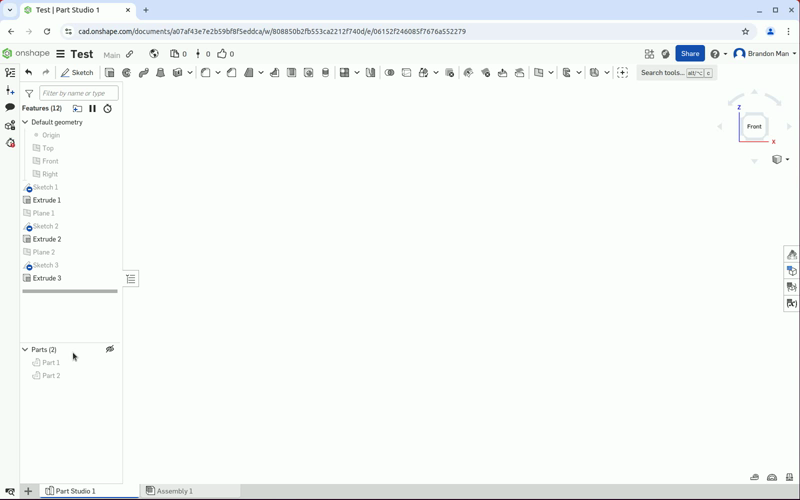
key(left)
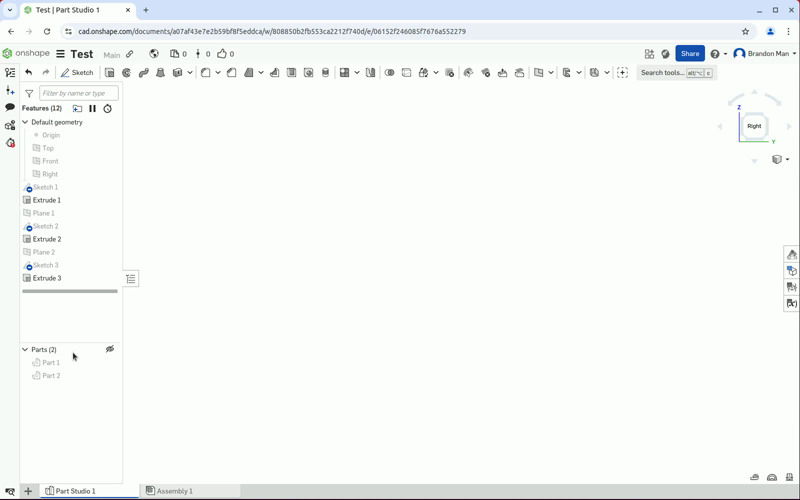
key_up(shift)
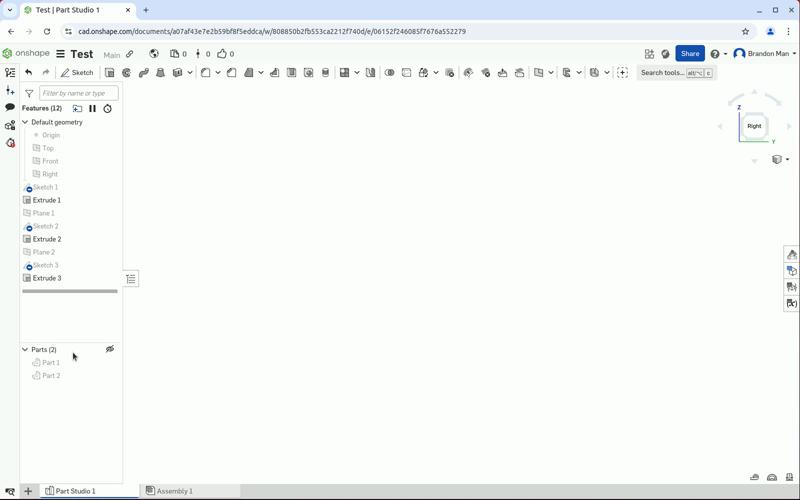
mouse_move(73, 352)
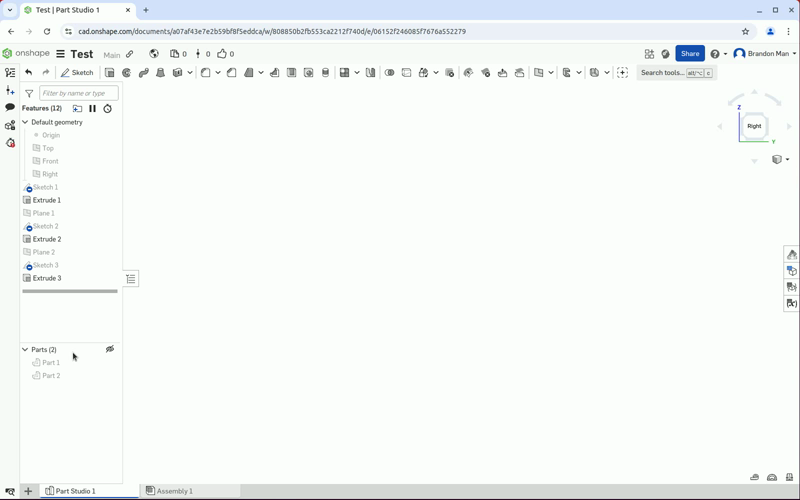
key(shift+y)
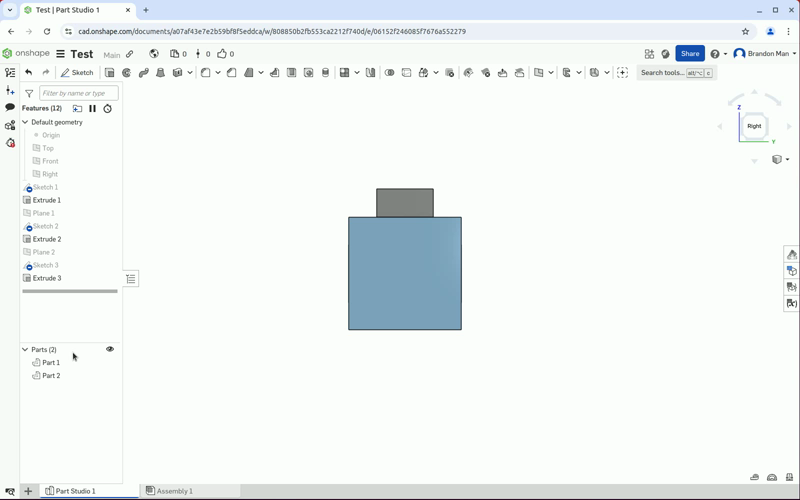
mouse_move(541, 75)
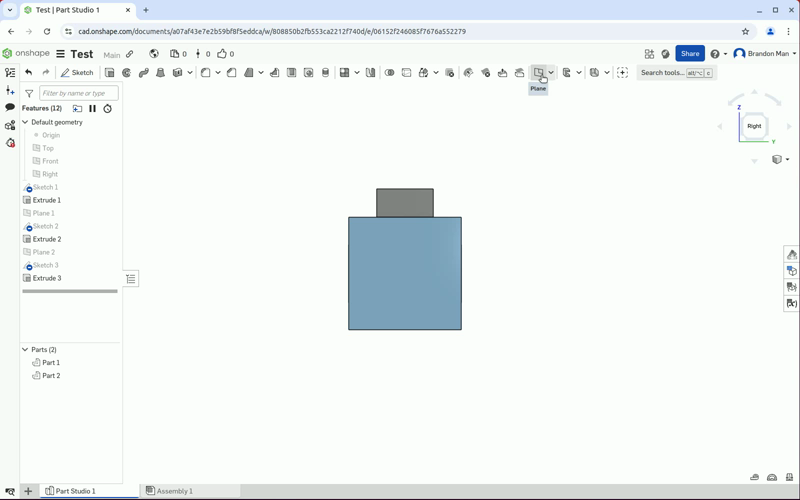
click(541, 75)
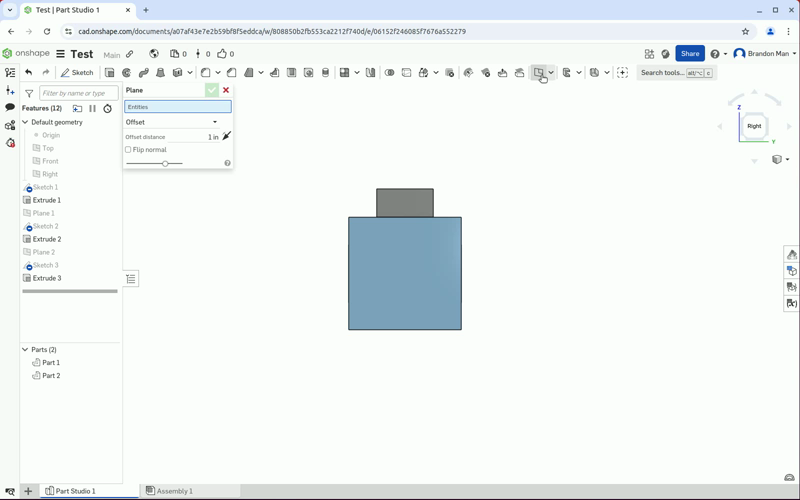
mouse_move(73, 176)
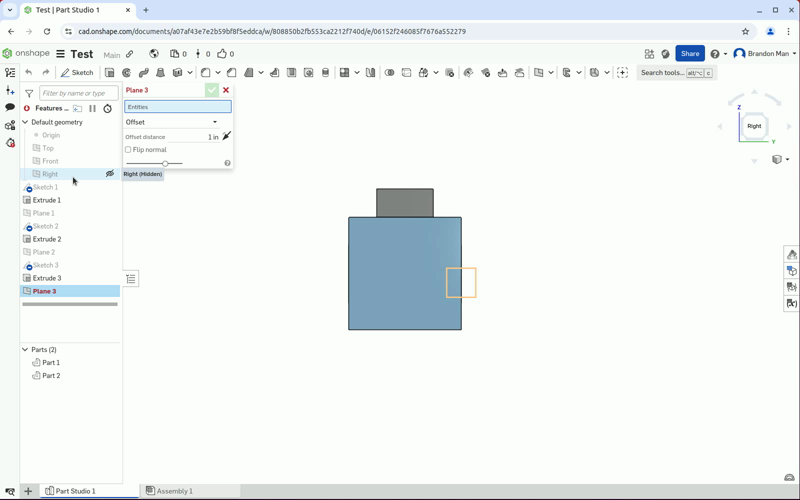
click(73, 176)
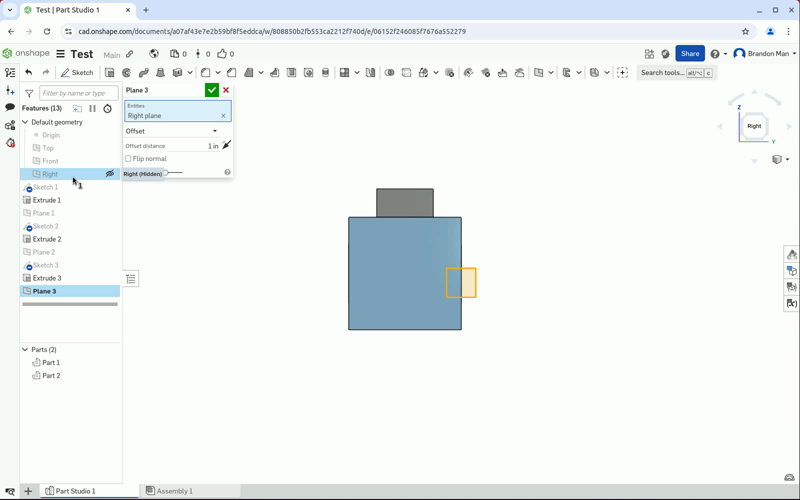
key(tab, 2)
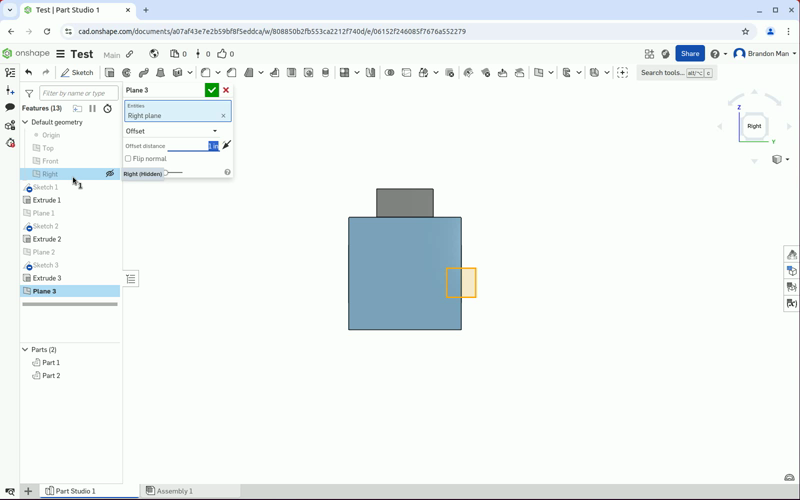
text(11.554)
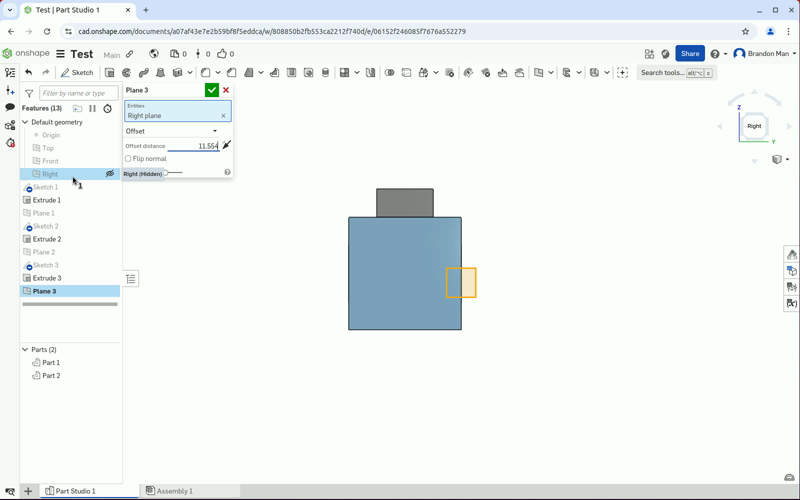
key(enter, 2)
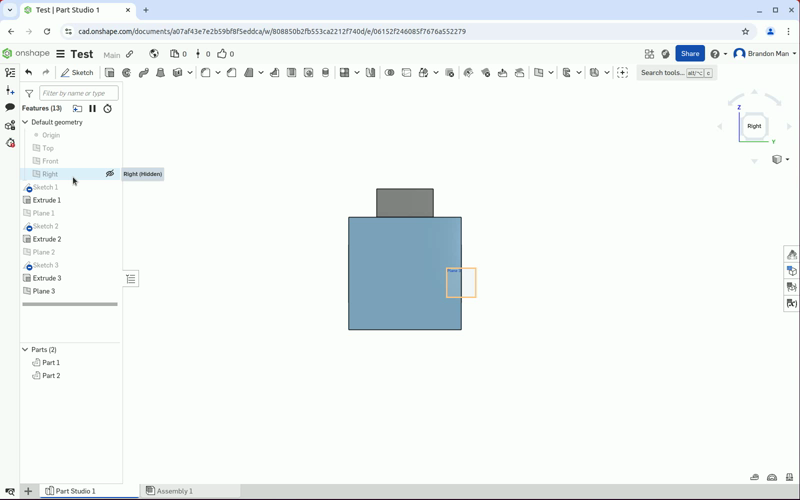
key(shift+s)
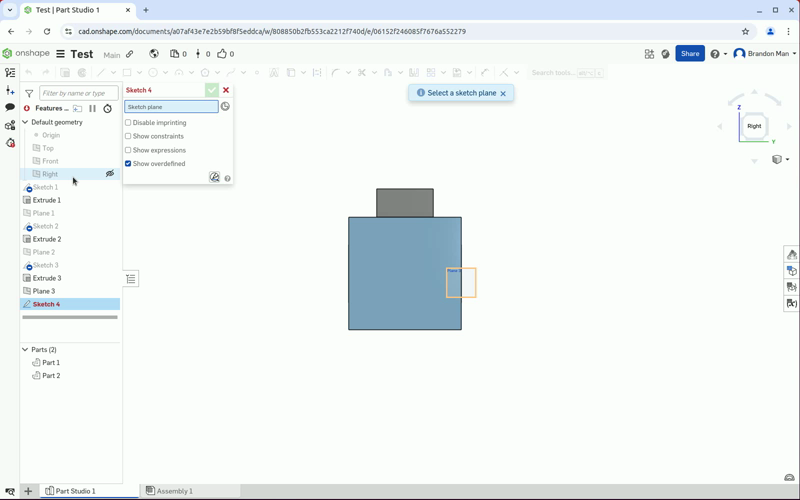
mouse_move(73, 293)
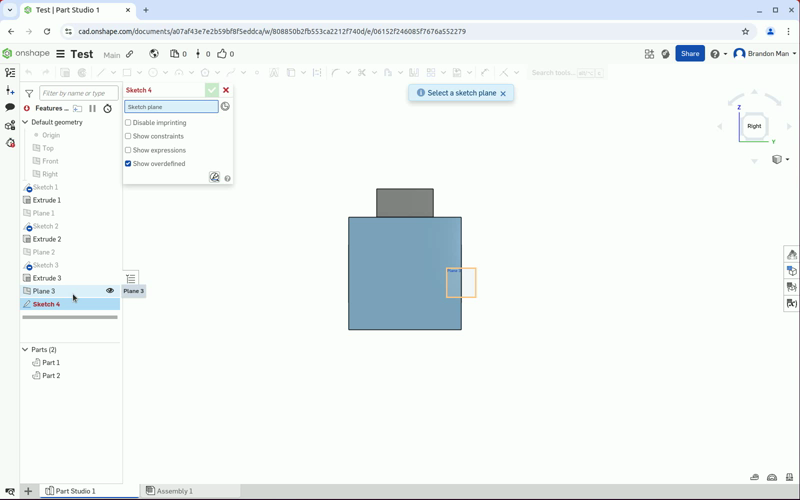
click(73, 293)
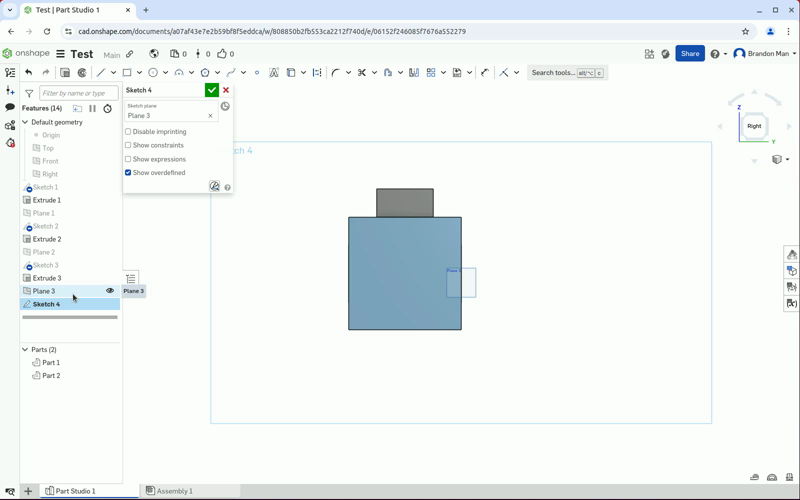
mouse_move(73, 352)
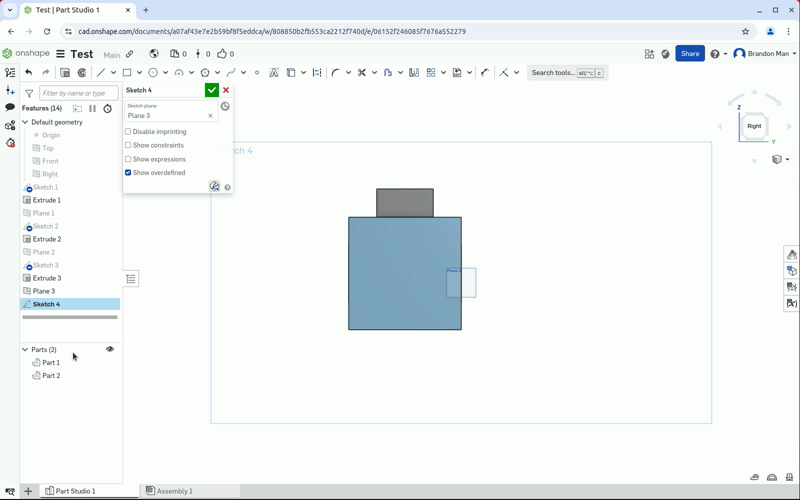
key(y)
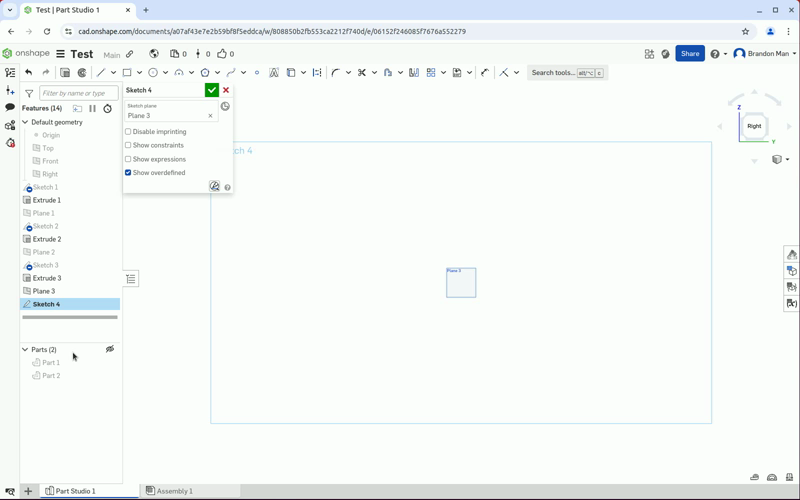
key(c)
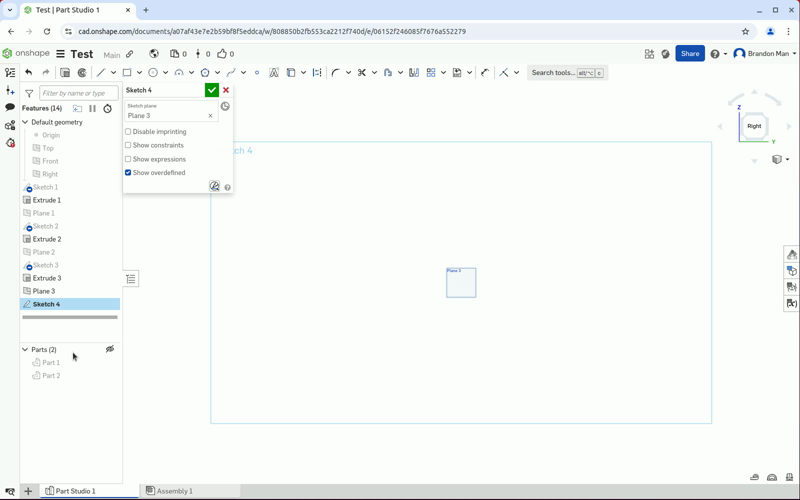
key_down(shift)
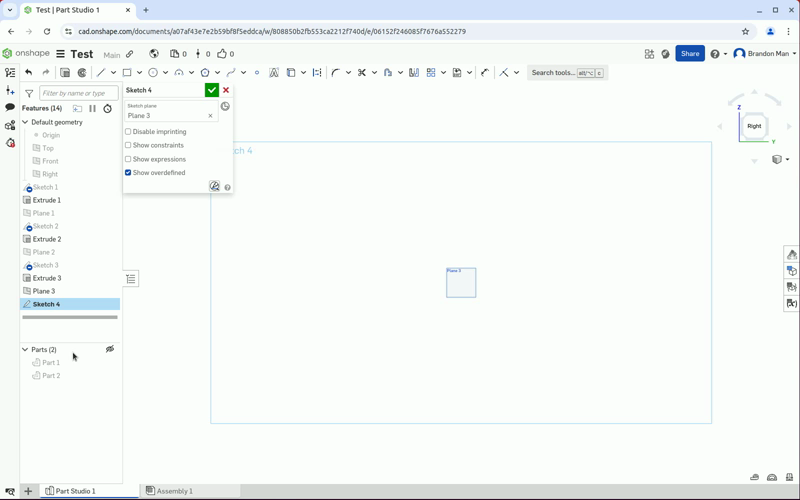
mouse_move(405, 273)
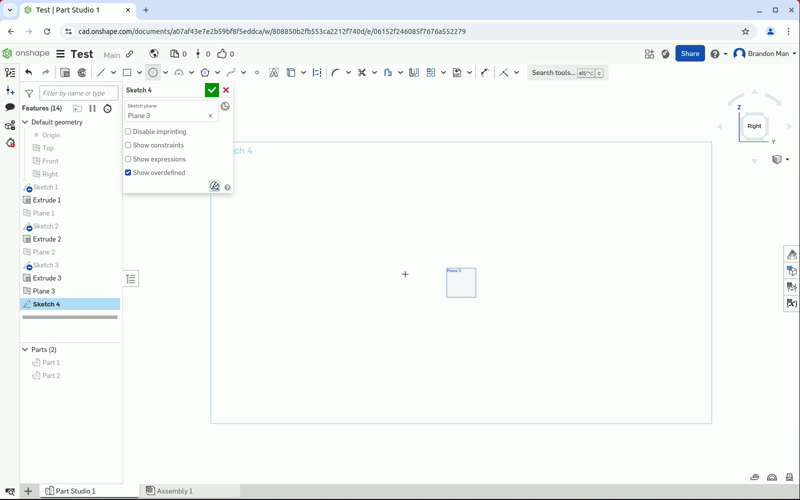
click(405, 273)
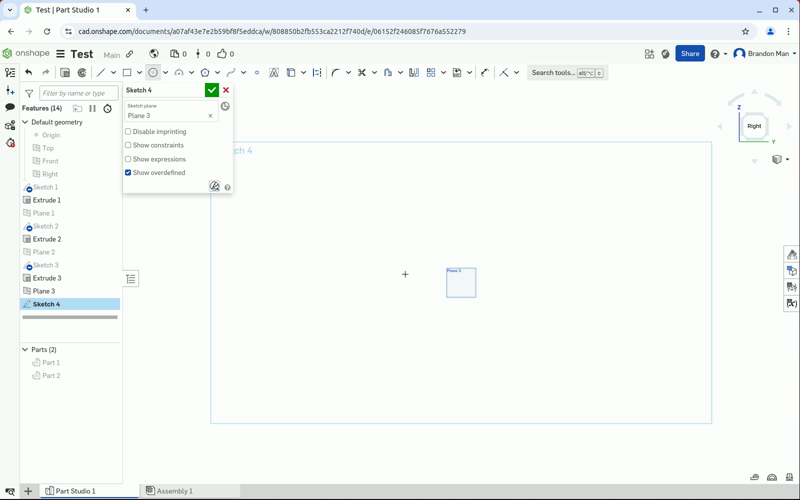
key_up(shift)
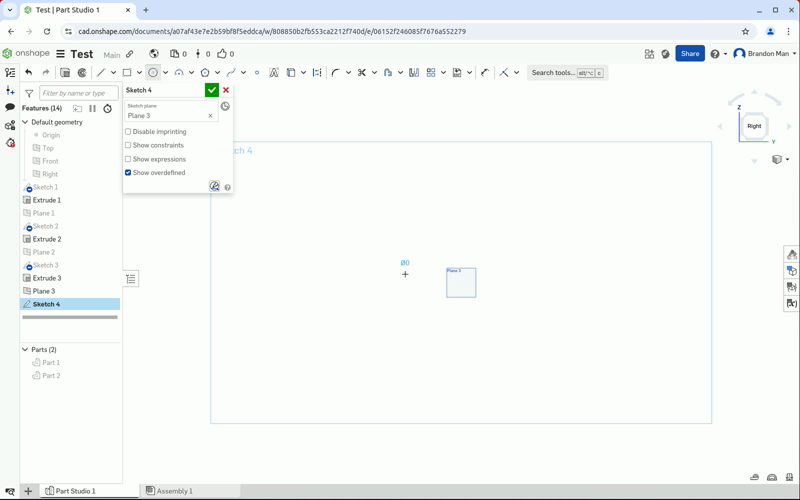
mouse_move(434, 273)
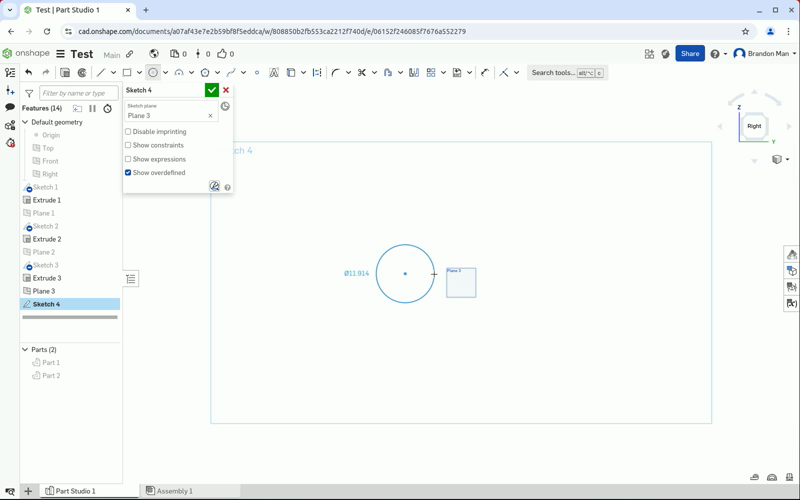
click(434, 273)
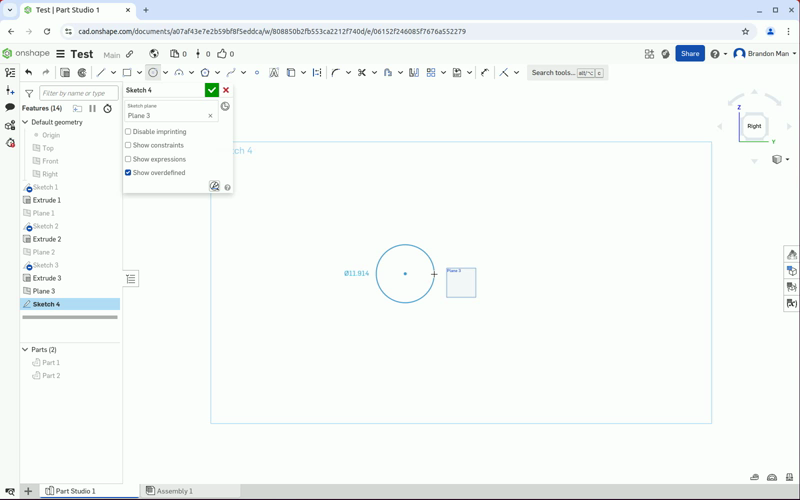
key(esc)
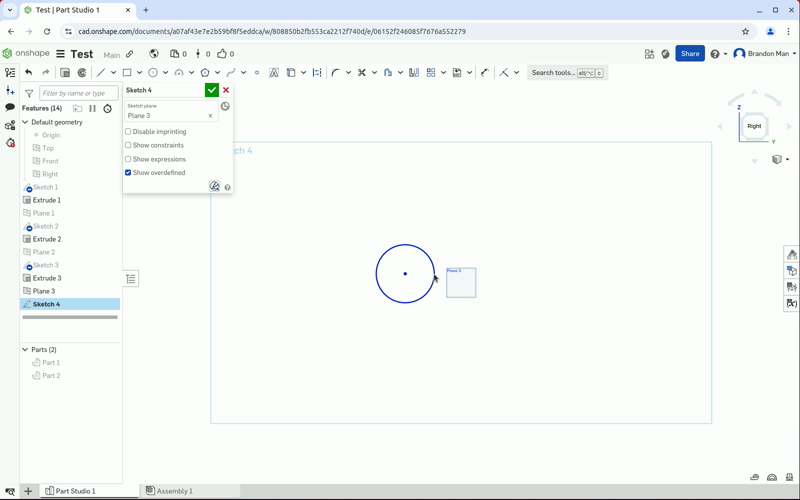
mouse_move(396, 249)
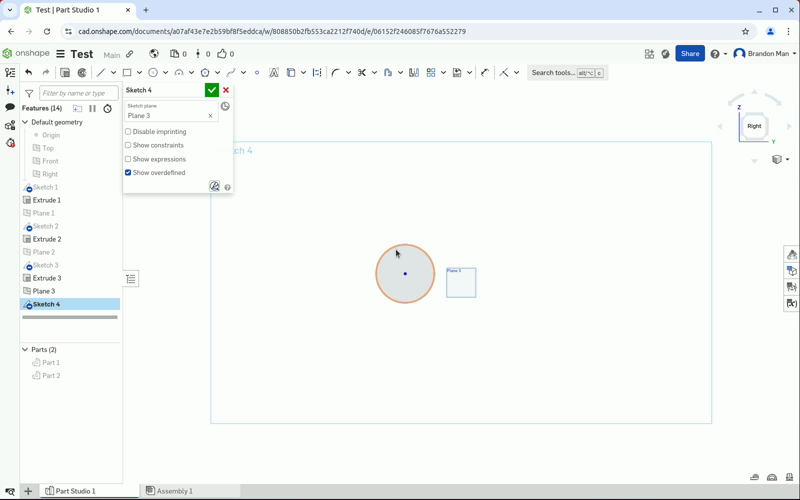
click(396, 249)
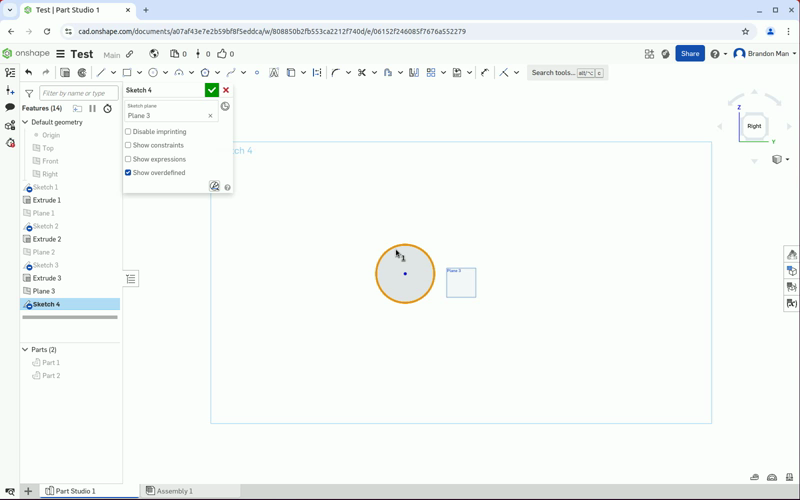
mouse_move(73, 352)
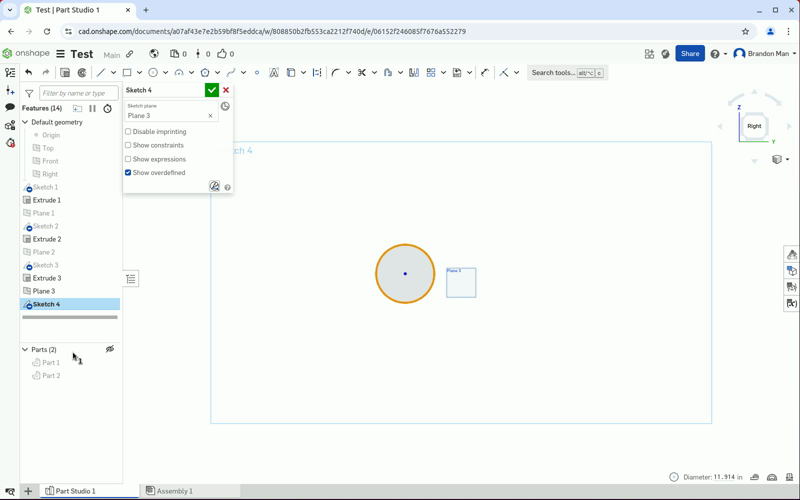
key(shift+y)
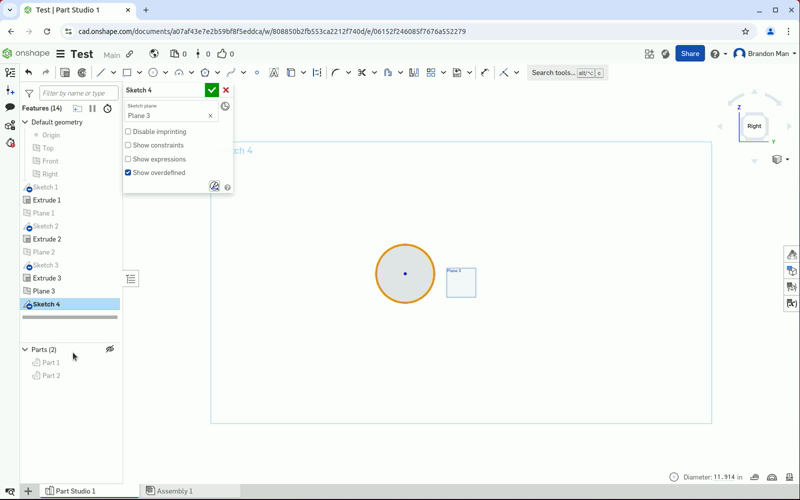
key(shift+e)
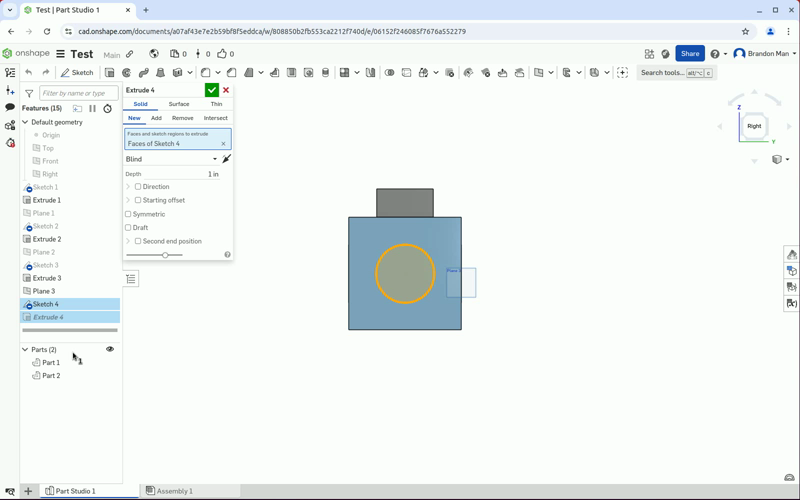
mouse_move(143, 106)
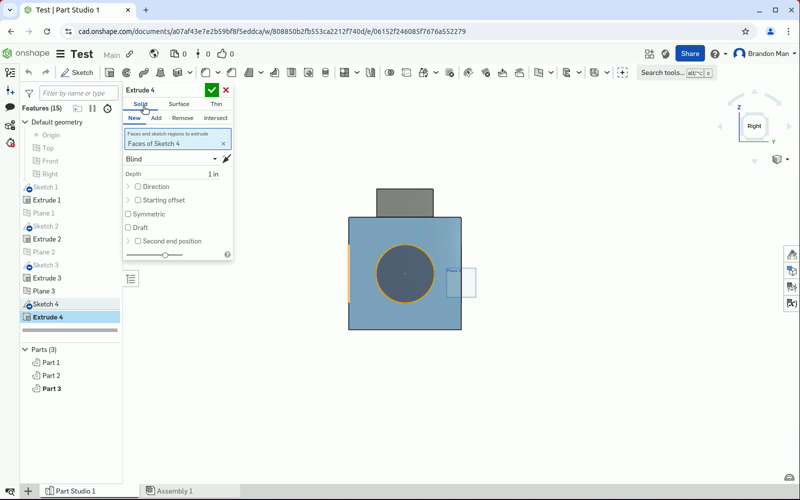
click(143, 106)
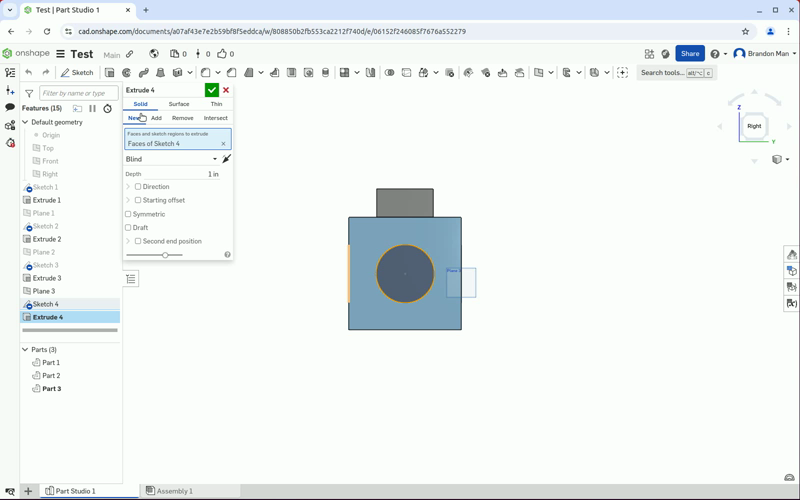
mouse_move(137, 120)
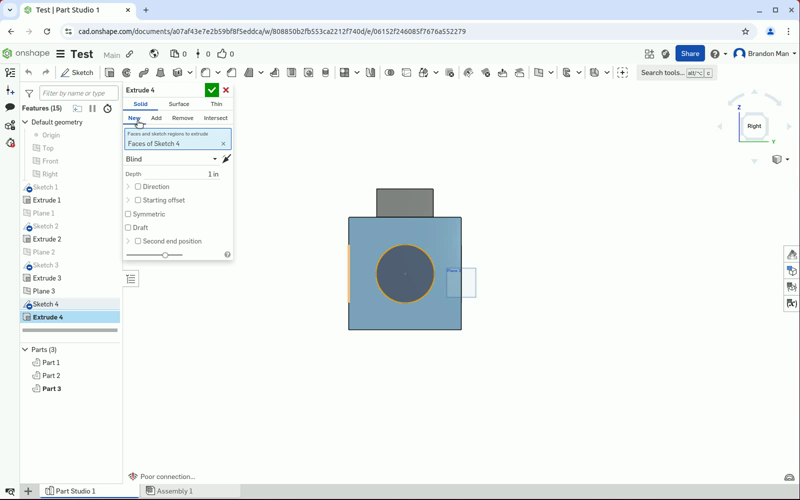
click(137, 120)
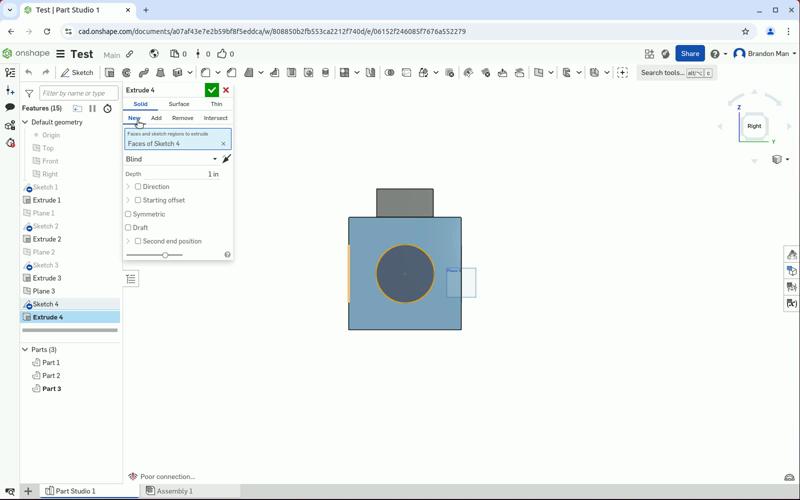
key(tab, 4)
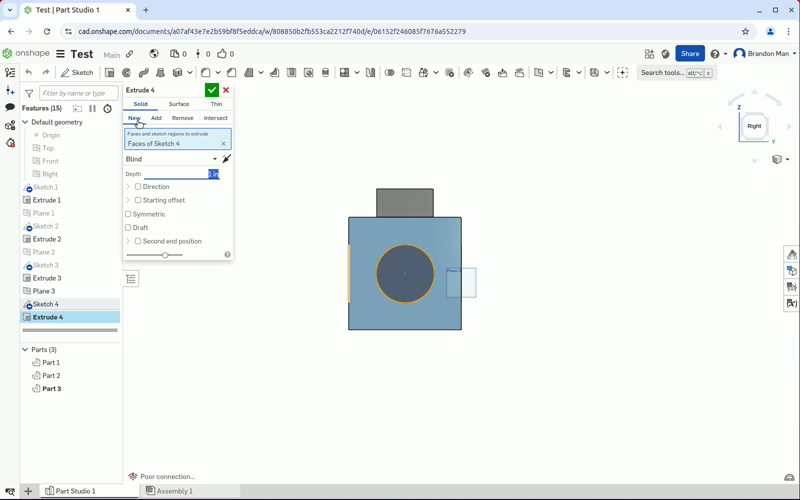
text(5.777)
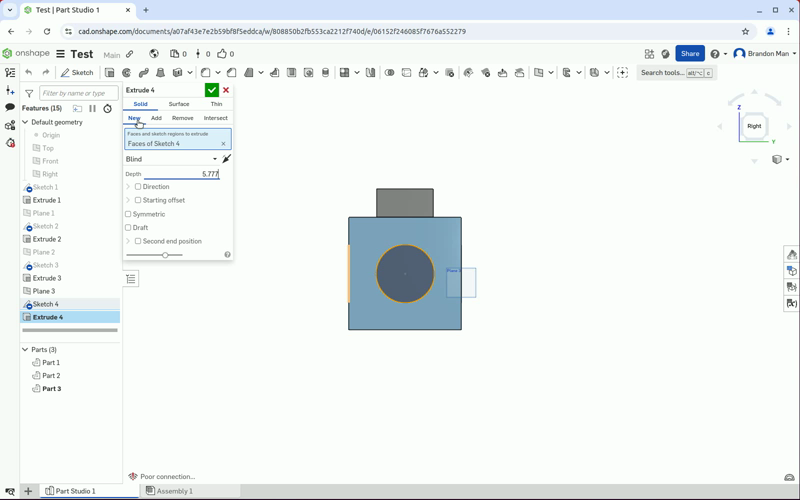
key(enter)
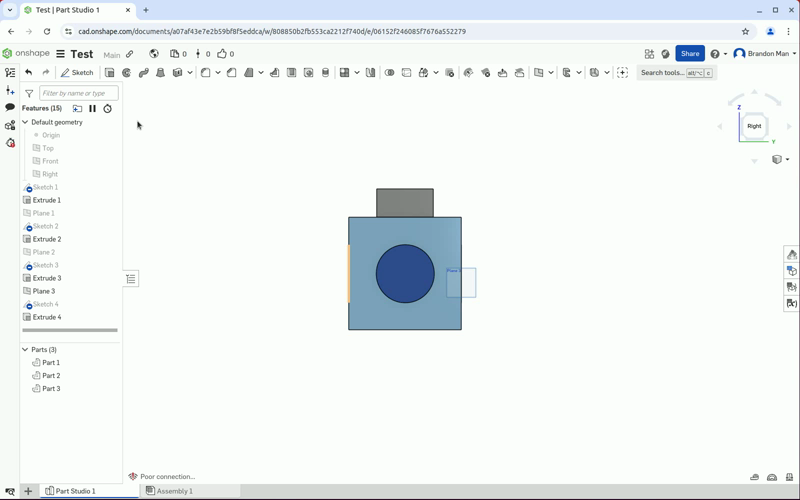
key(shift+h)
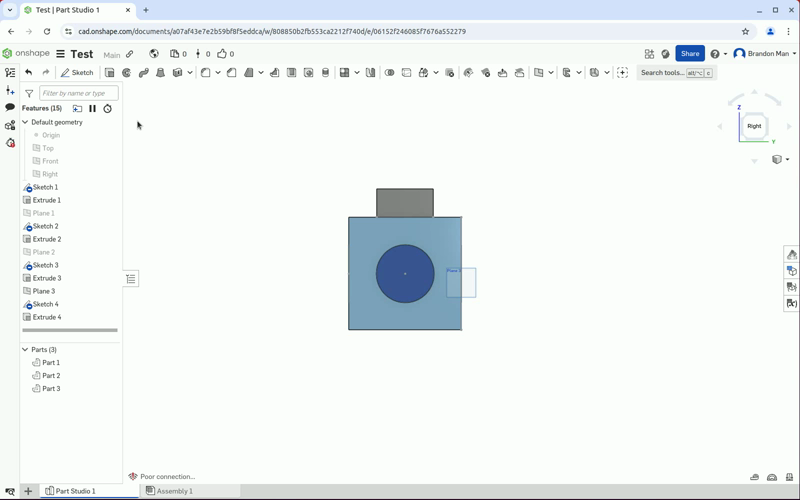
key(shift+h)
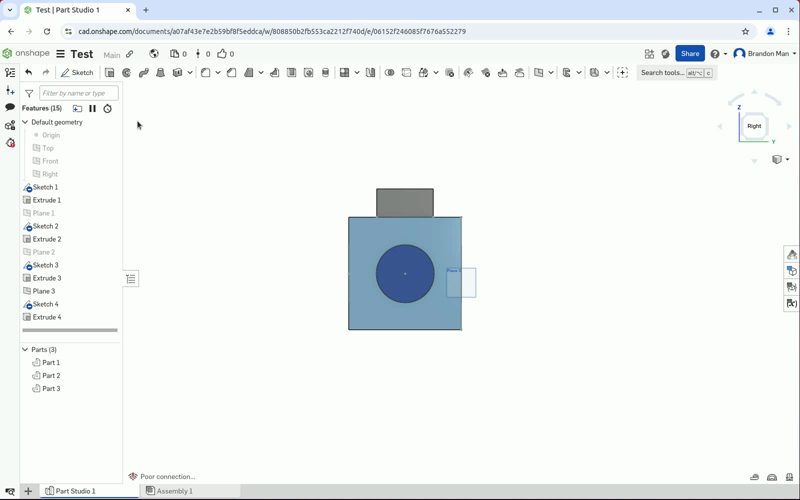
key(shift+7)
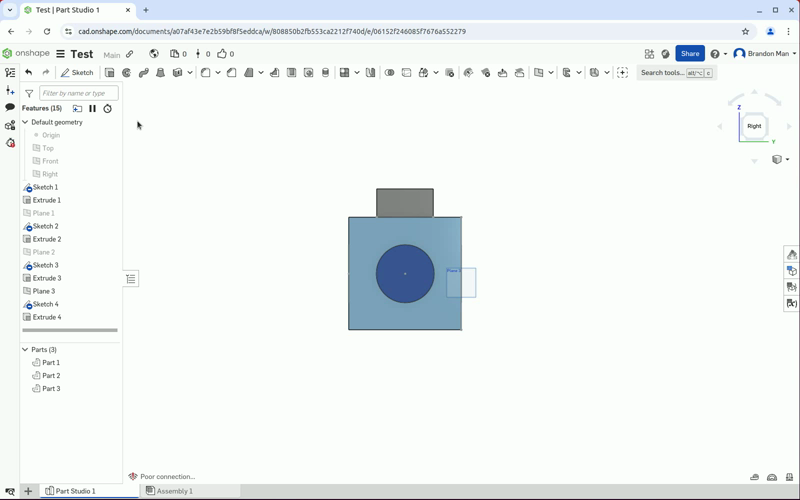
key(right, 2)
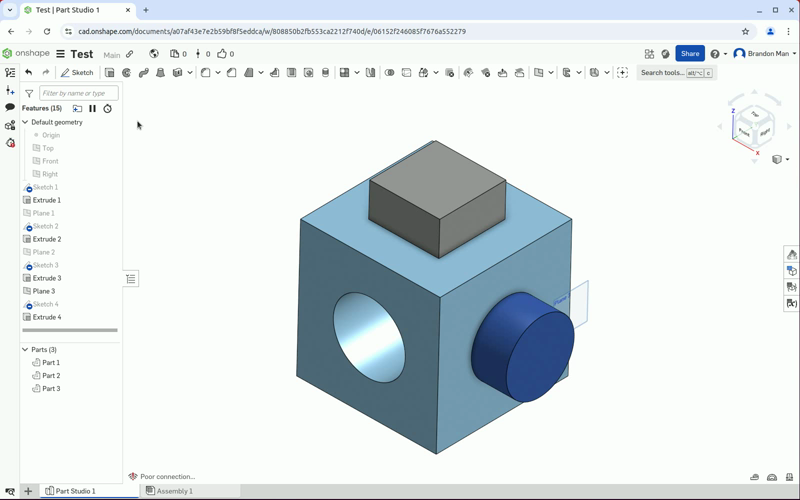
key(down, 2)
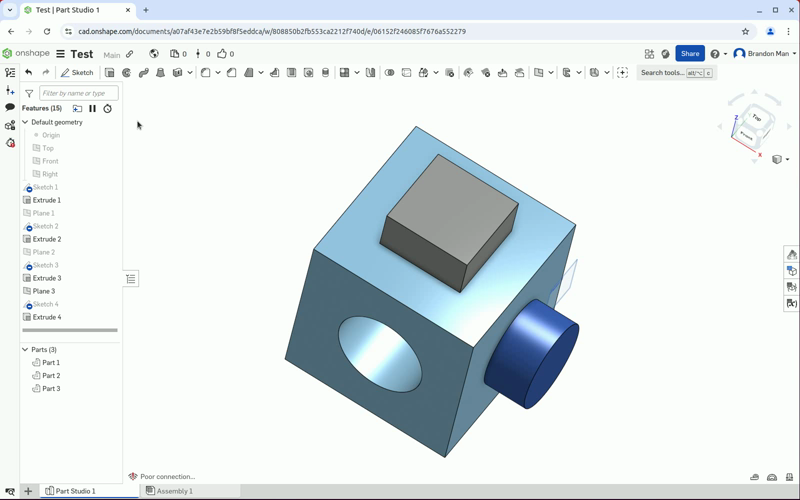
key(up, 2)
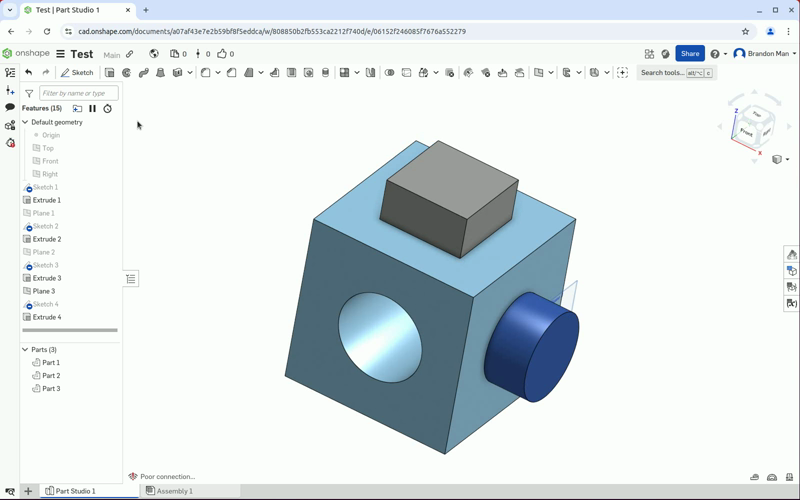
key(left, 2)
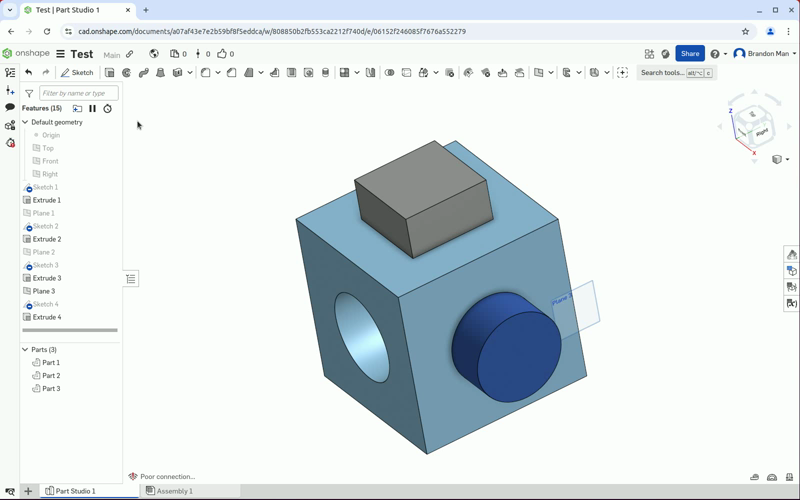
mouse_move(73, 189)
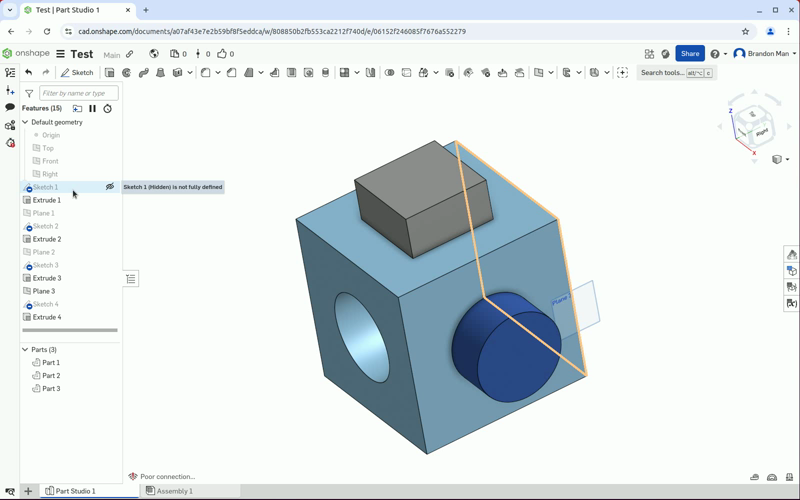
click(73, 189)